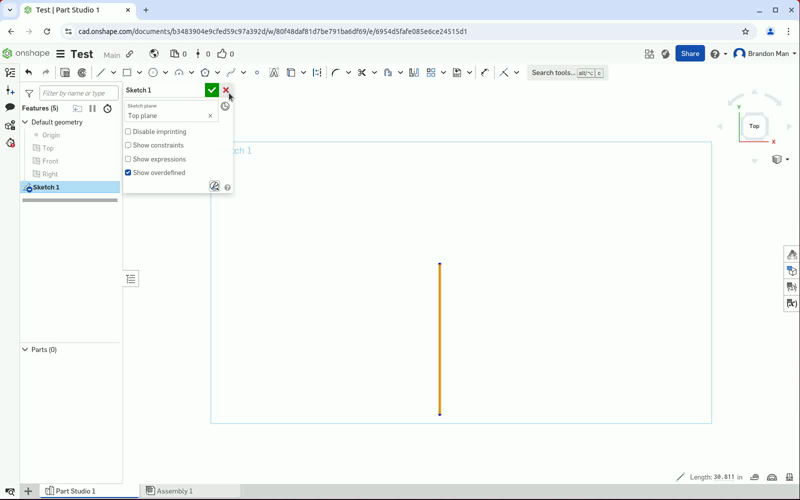
key(shift+h)
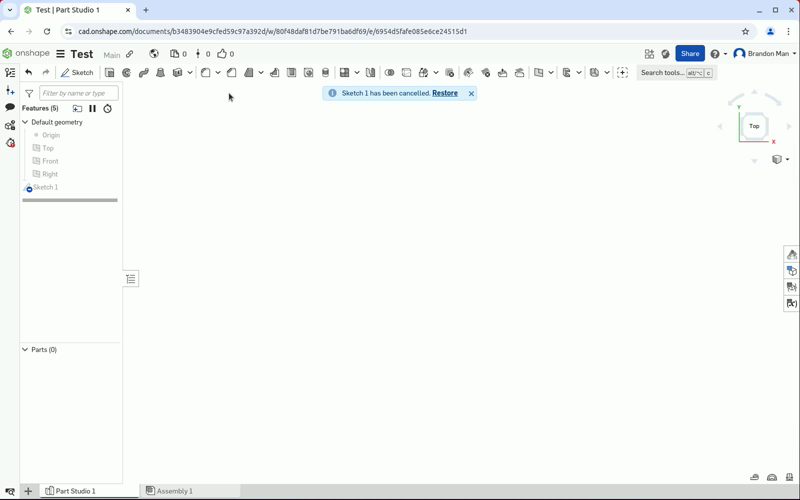
mouse_move(73, 352)
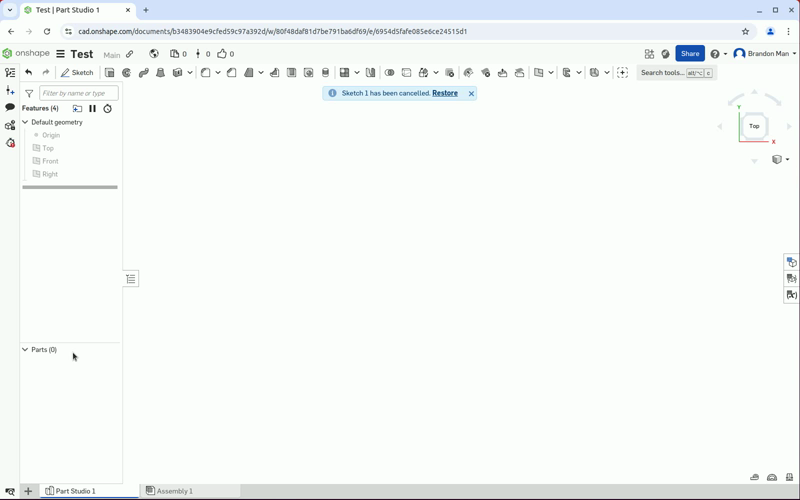
key(y)
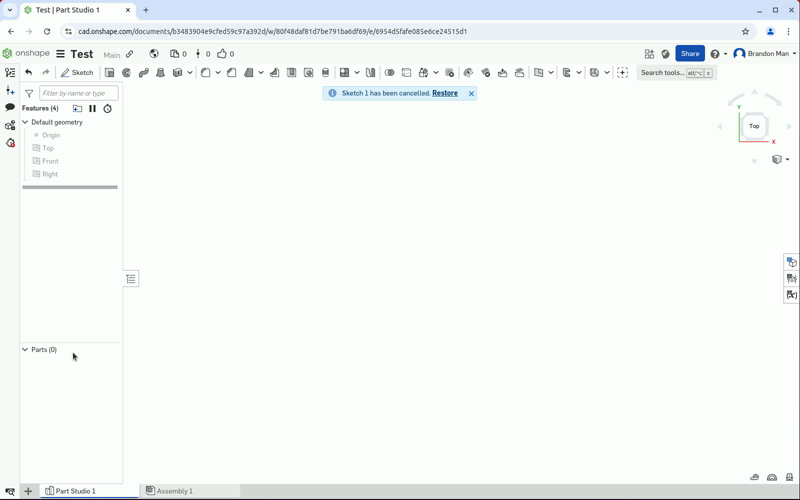
key(shift+p)
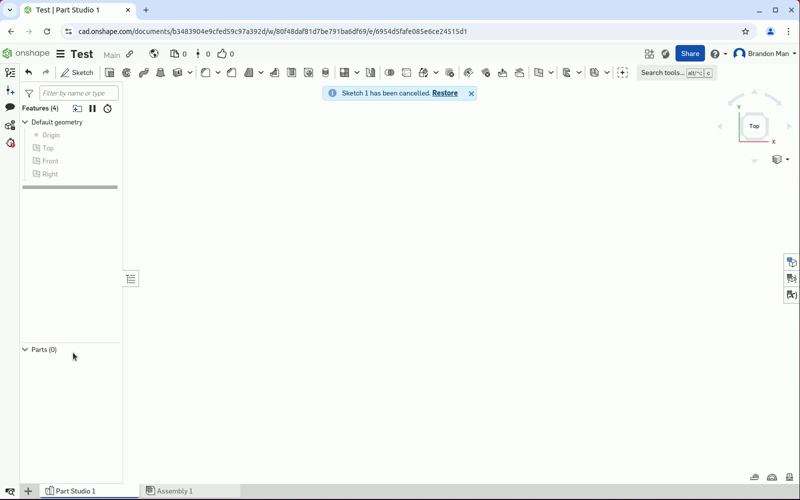
key(space)
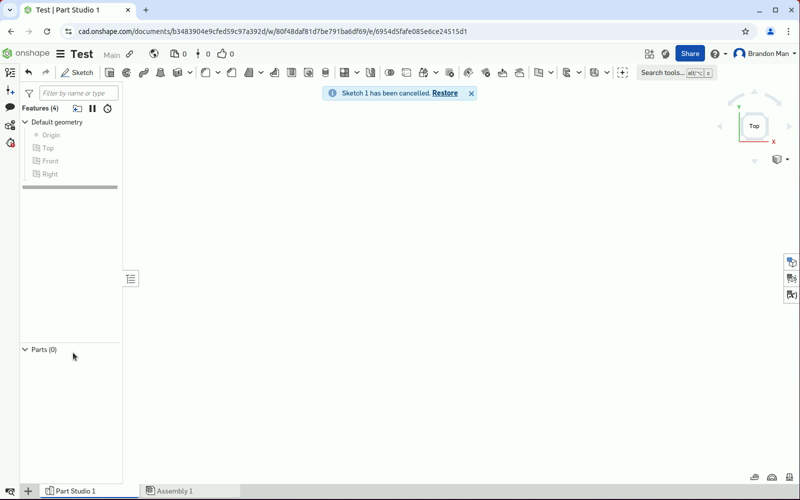
key_down(shift)
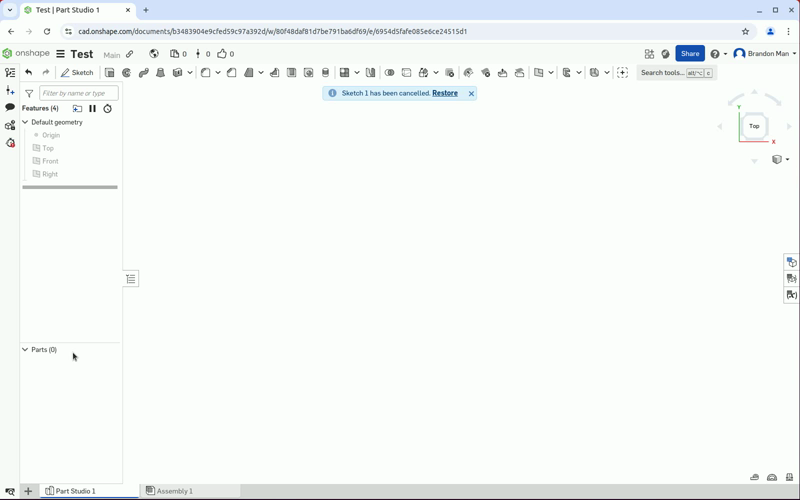
key(up)
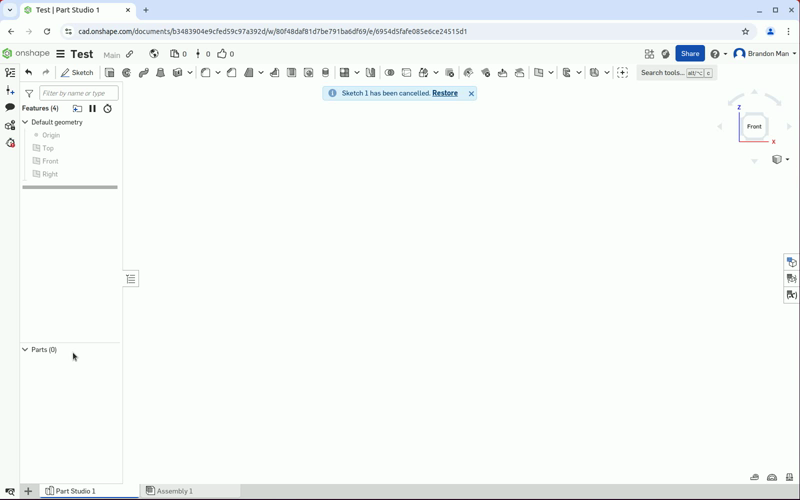
key_up(shift)
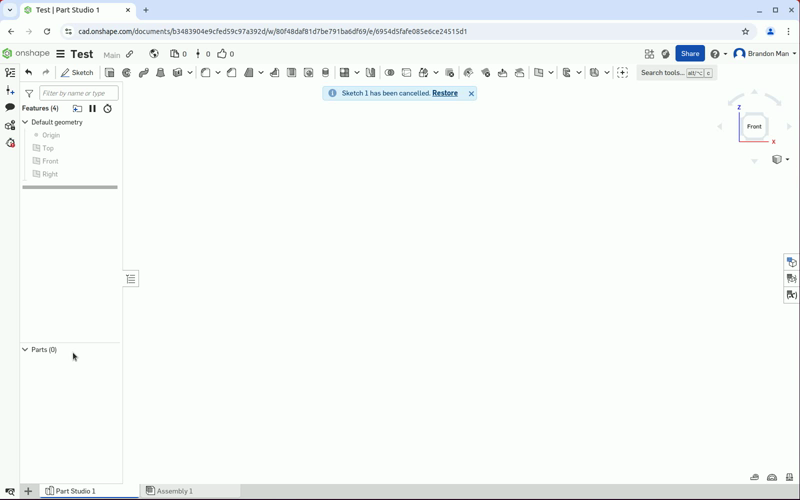
mouse_move(73, 352)
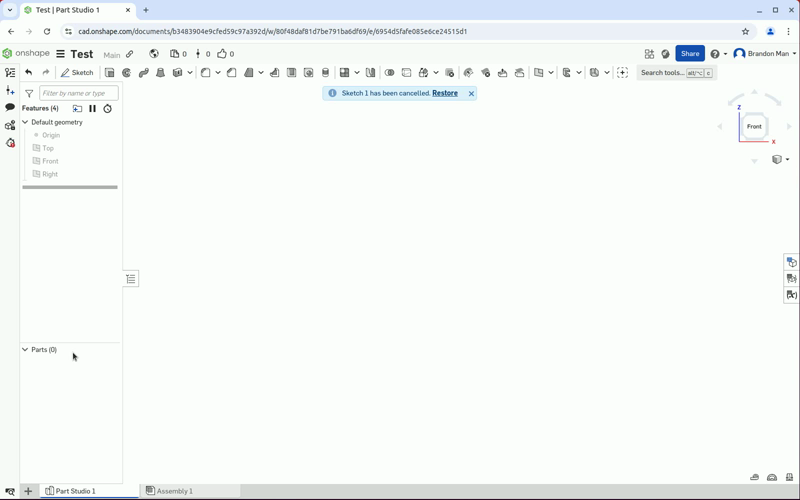
key(shift+y)
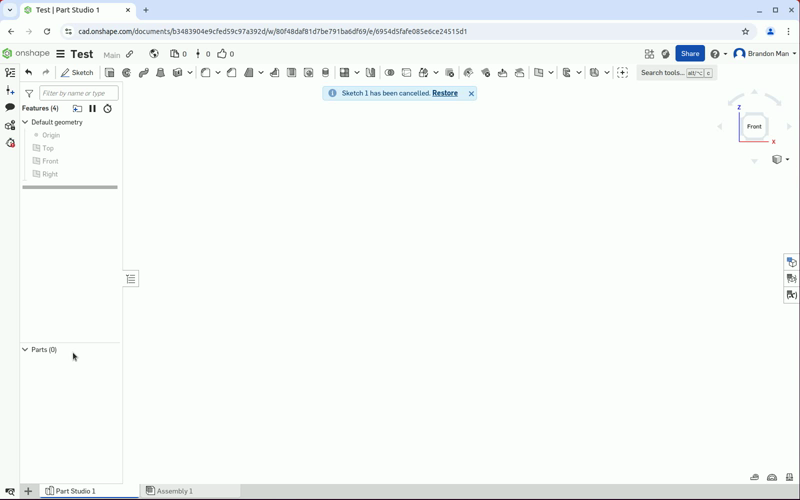
key(shift+s)
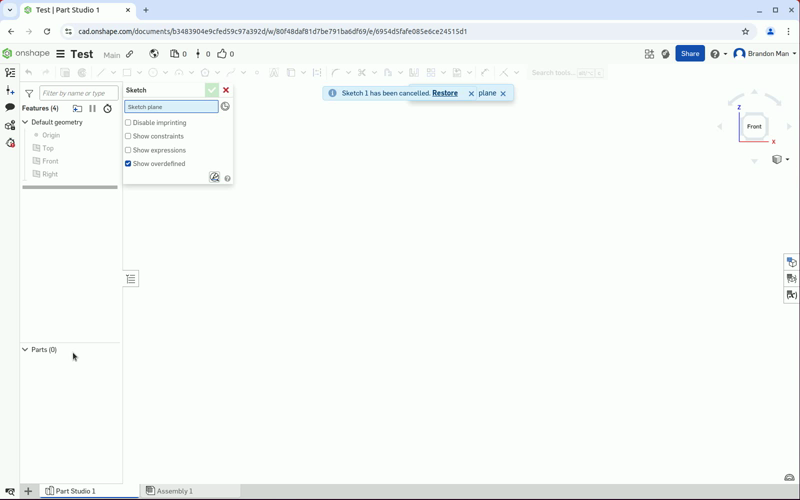
mouse_move(73, 163)
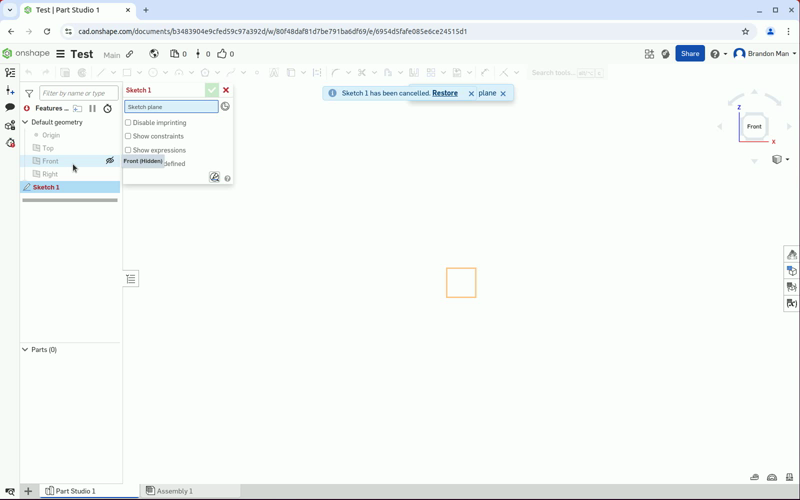
click(73, 163)
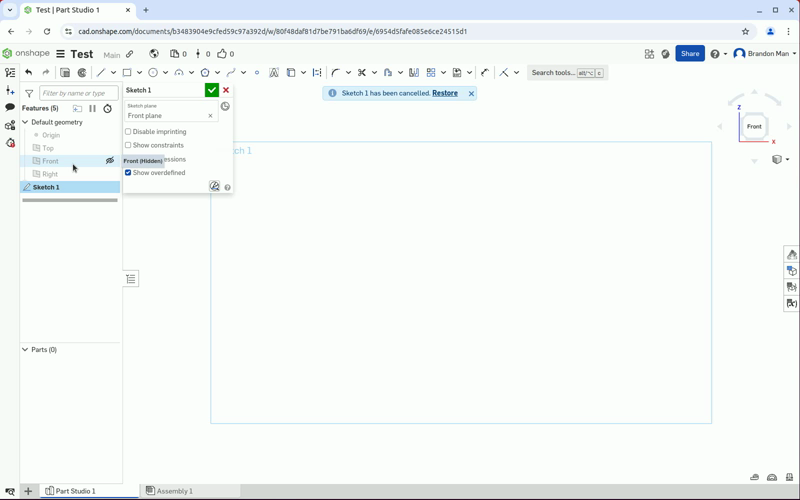
mouse_move(73, 352)
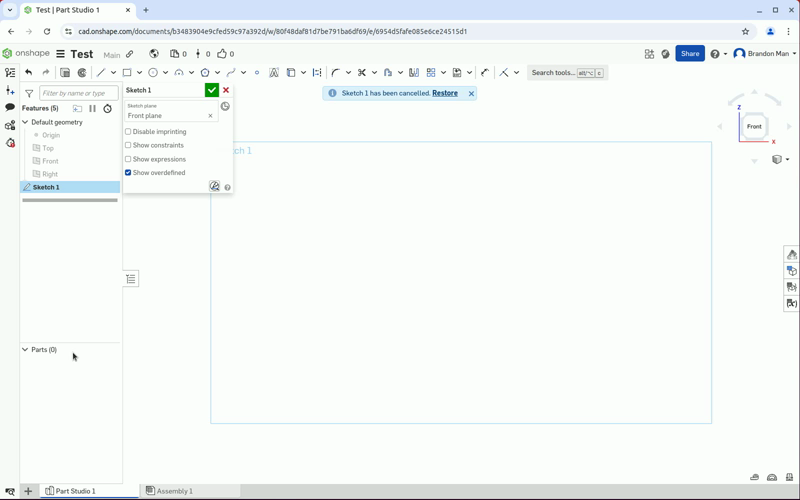
key(y)
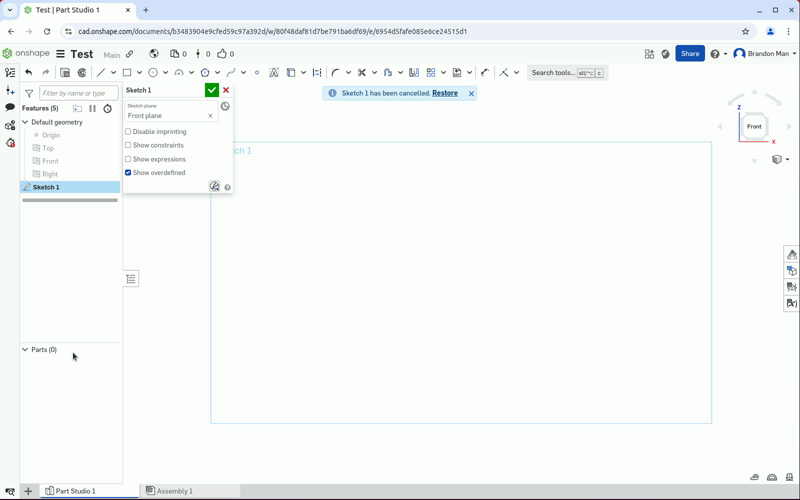
key(l)
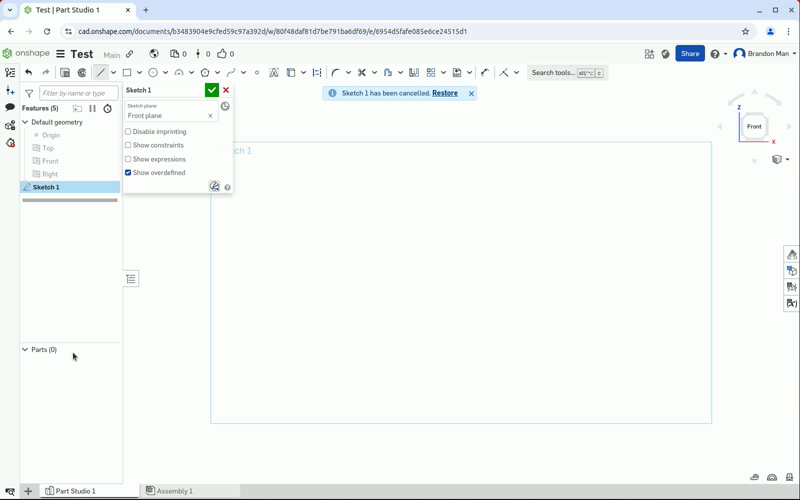
key_down(shift)
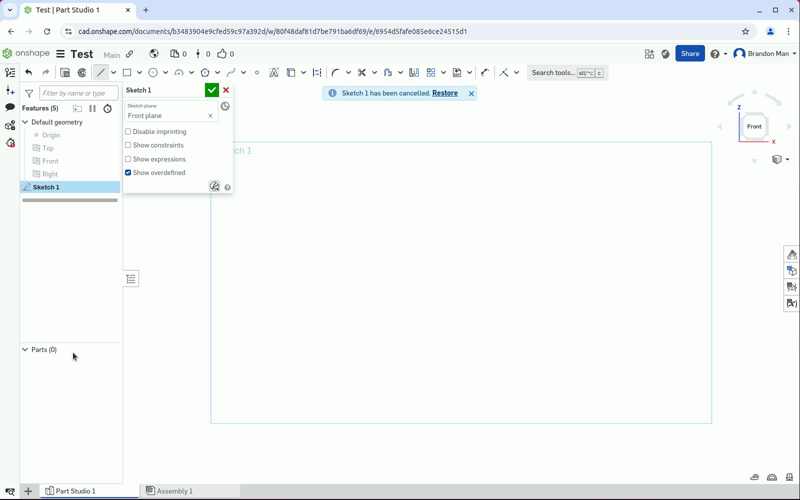
mouse_move(429, 259)
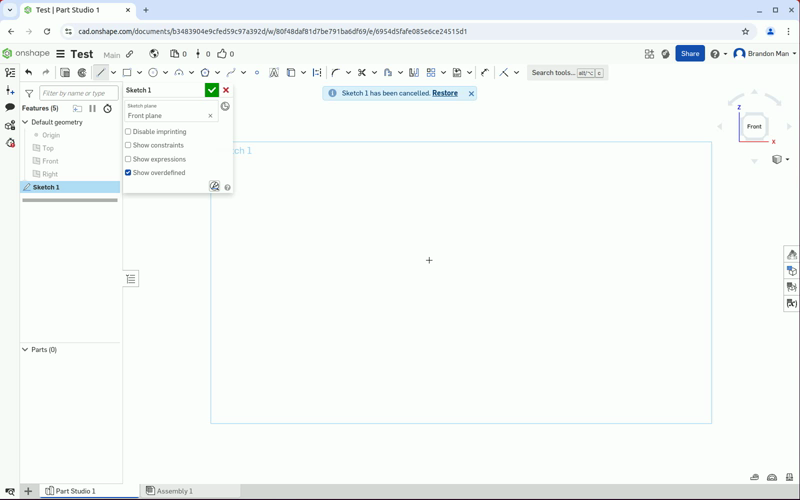
click(429, 259)
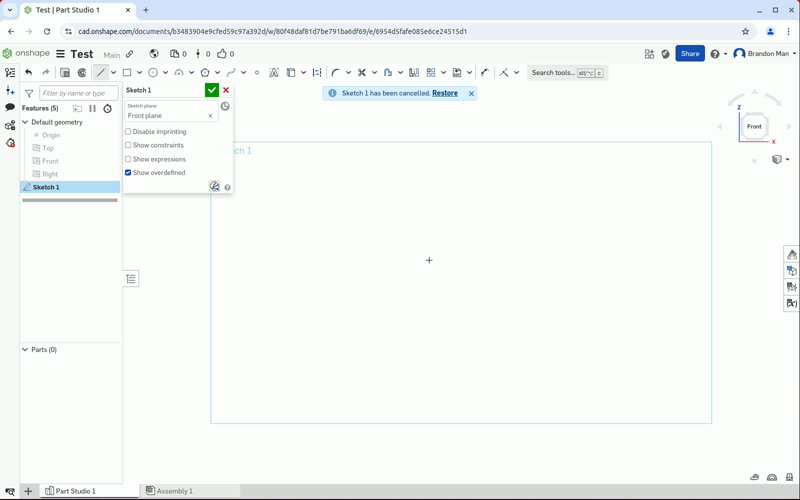
key_up(shift)
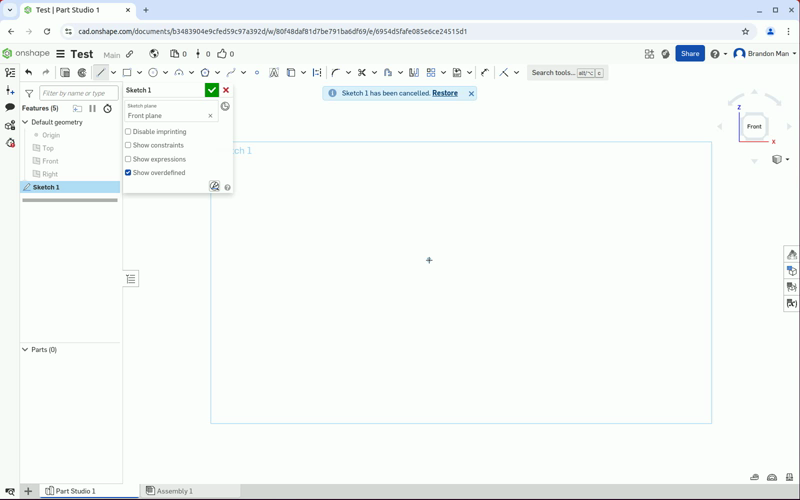
key_down(shift)
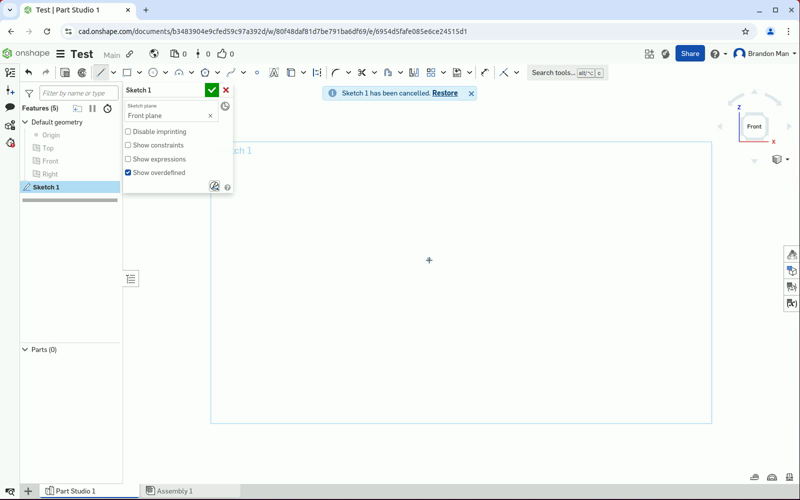
mouse_move(459, 259)
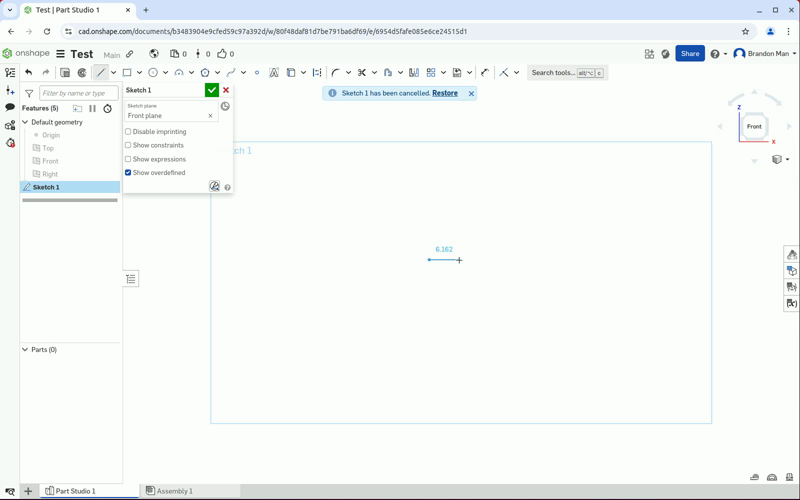
mouse_move(449, 259)
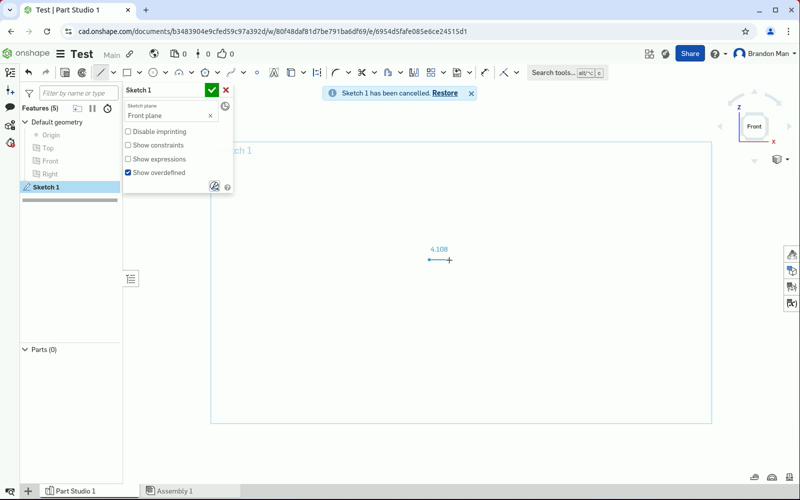
click(449, 259)
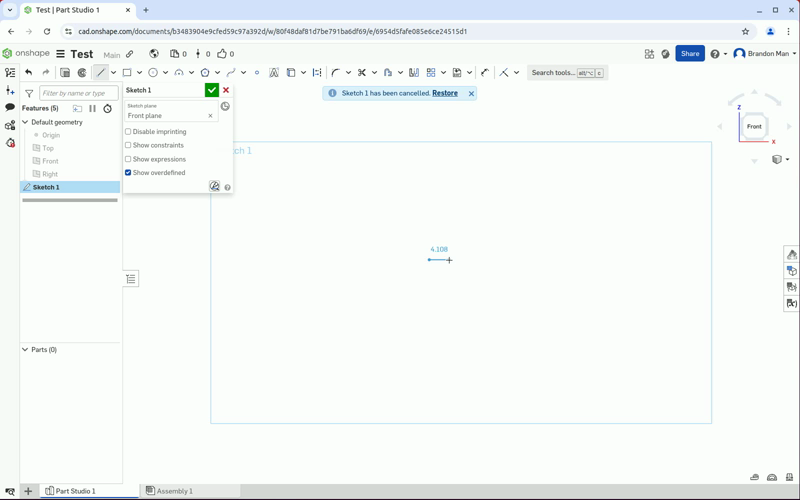
key_up(shift)
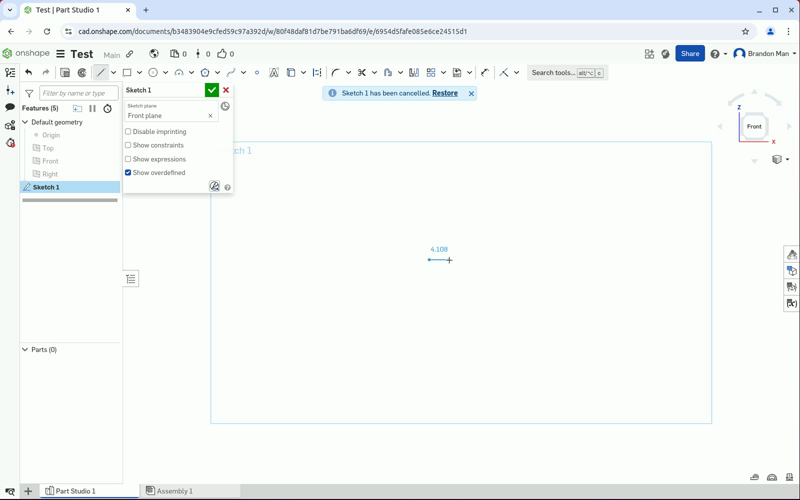
key_down(shift)
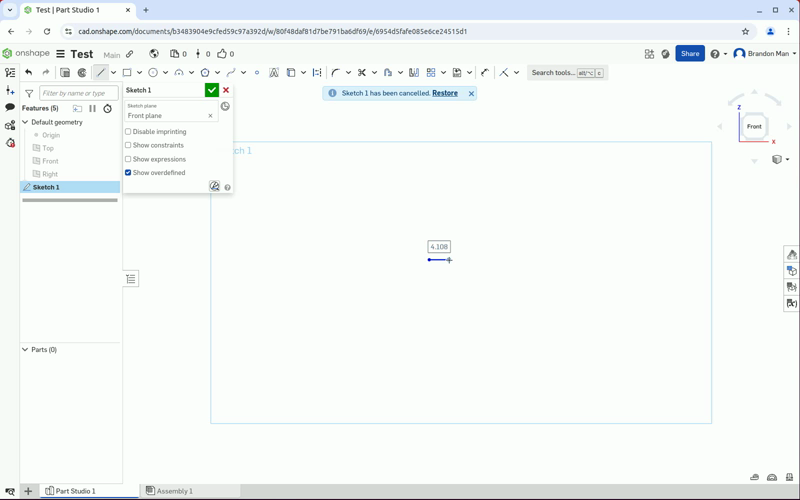
mouse_move(449, 395)
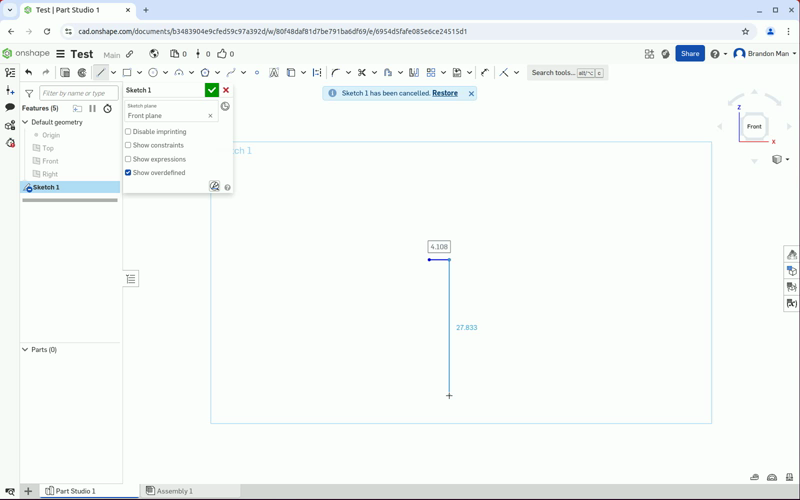
click(449, 395)
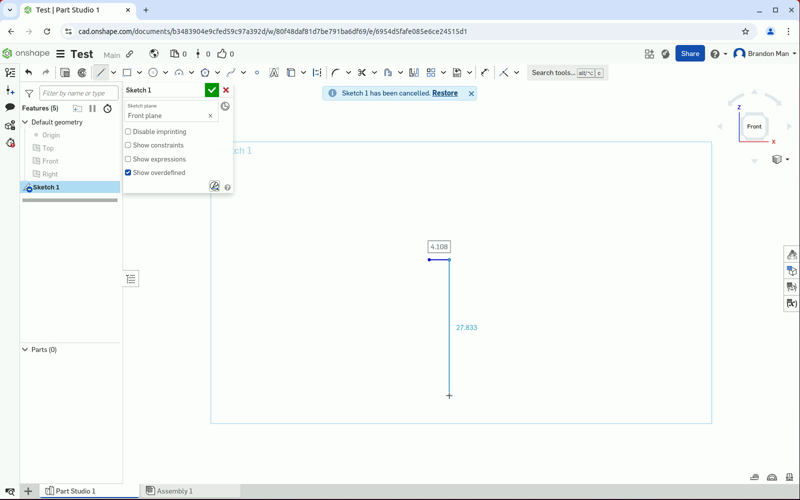
key_up(shift)
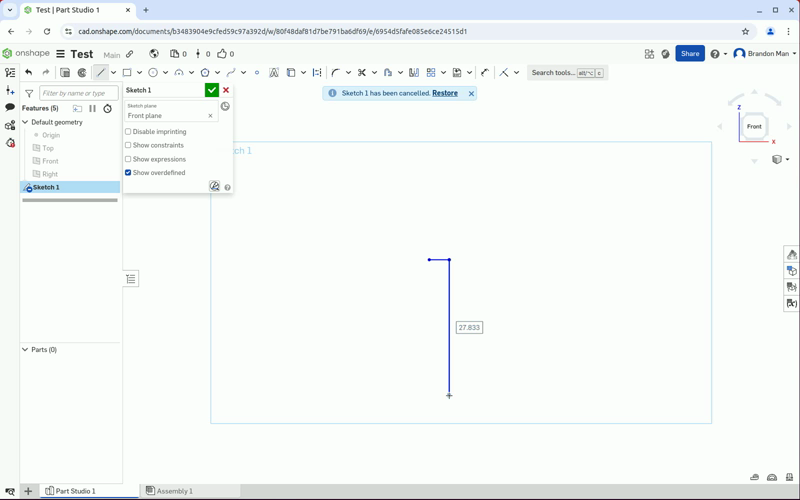
key_down(shift)
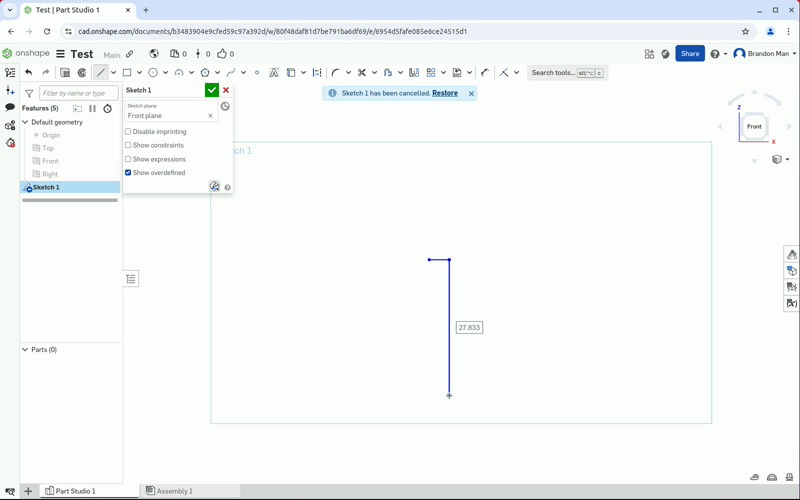
mouse_move(479, 395)
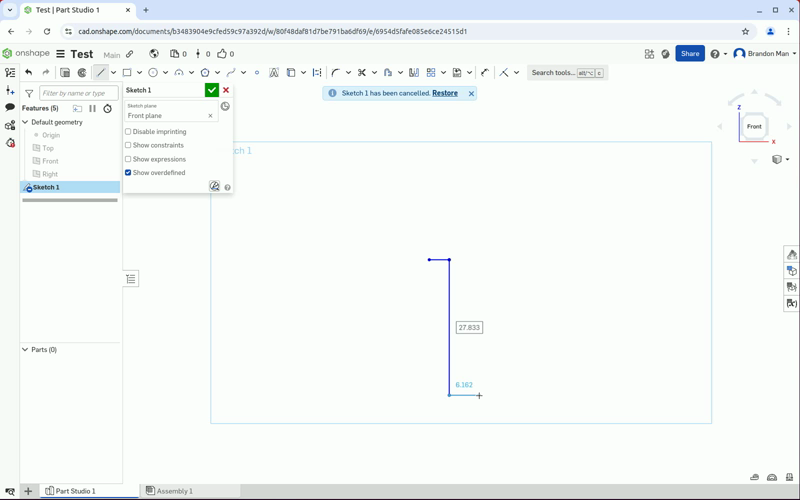
mouse_move(450, 395)
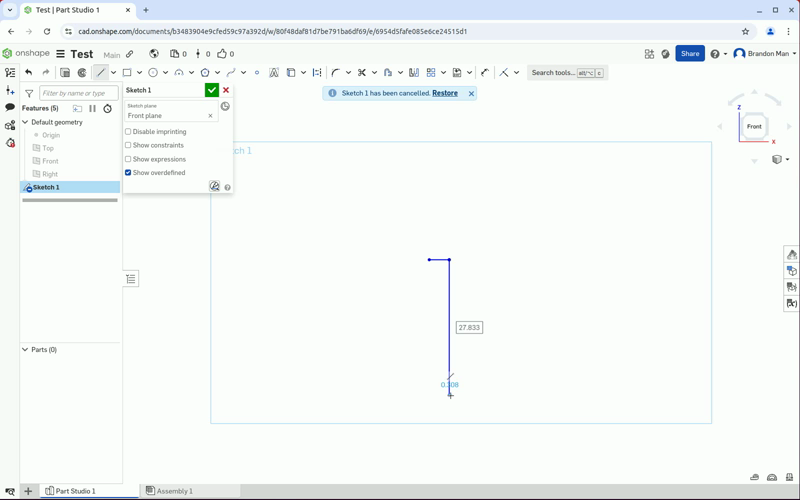
scroll(6)
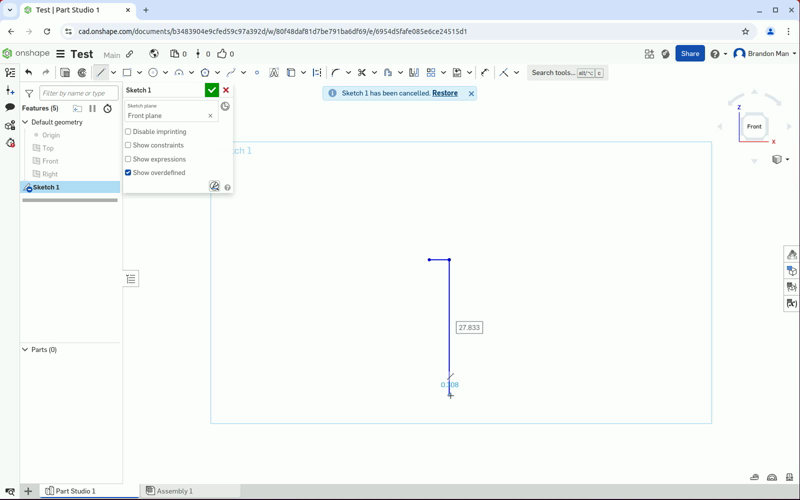
scroll(6)
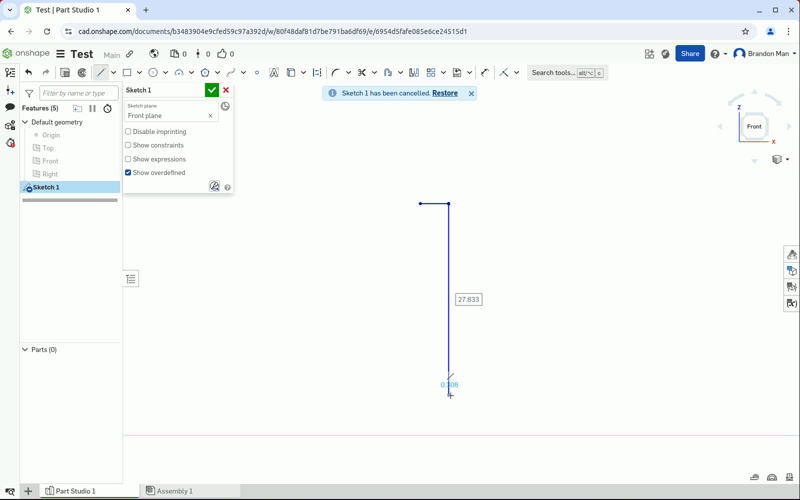
scroll(6)
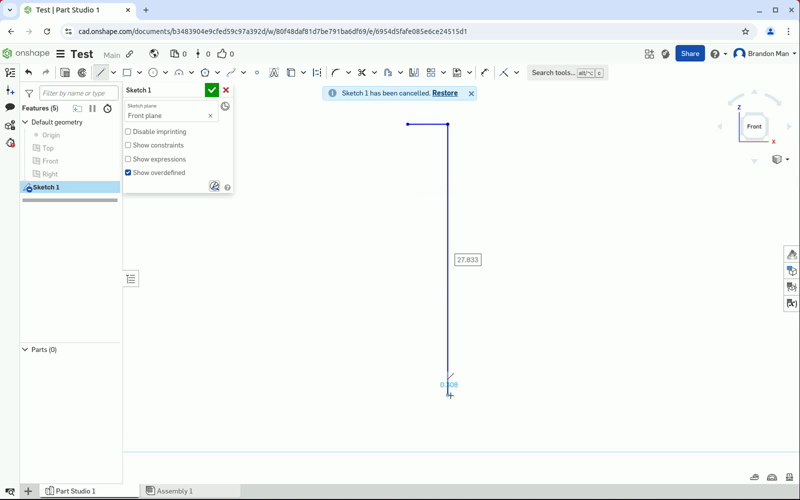
scroll(6)
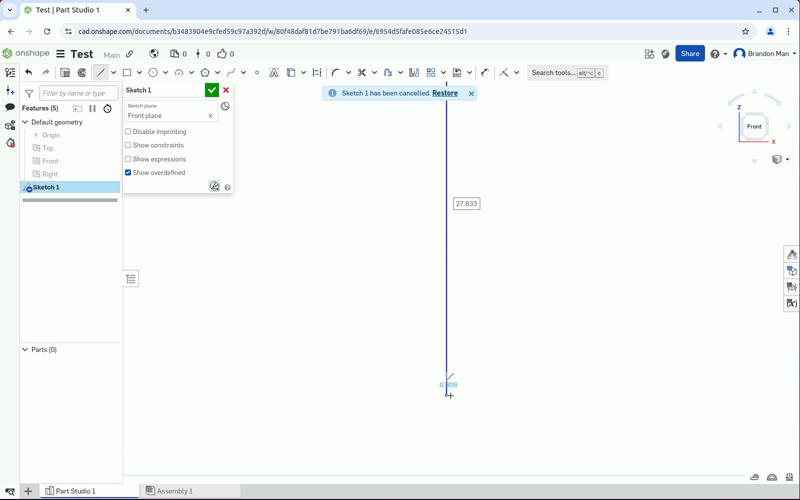
scroll(6)
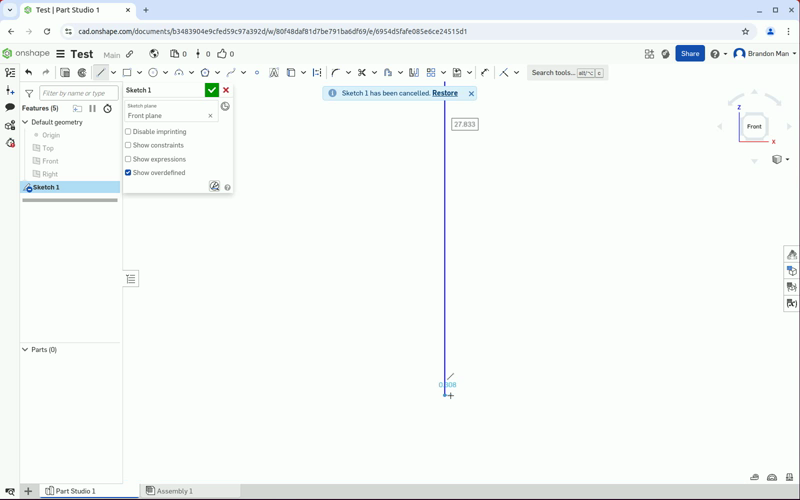
scroll(6)
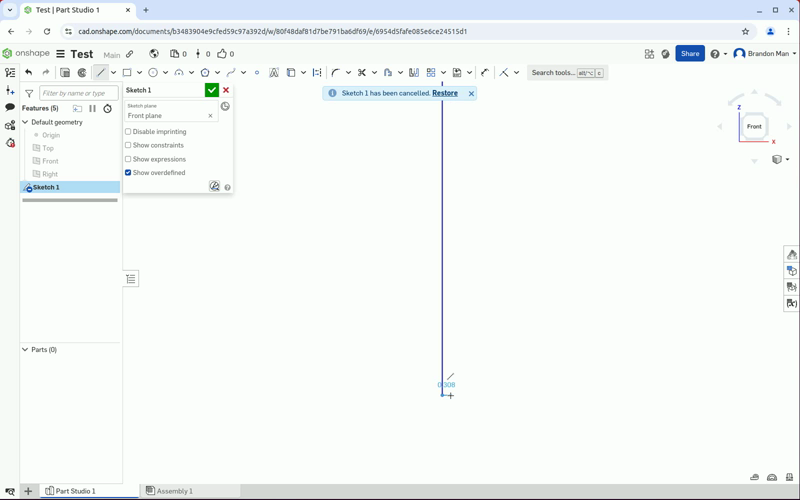
scroll(6)
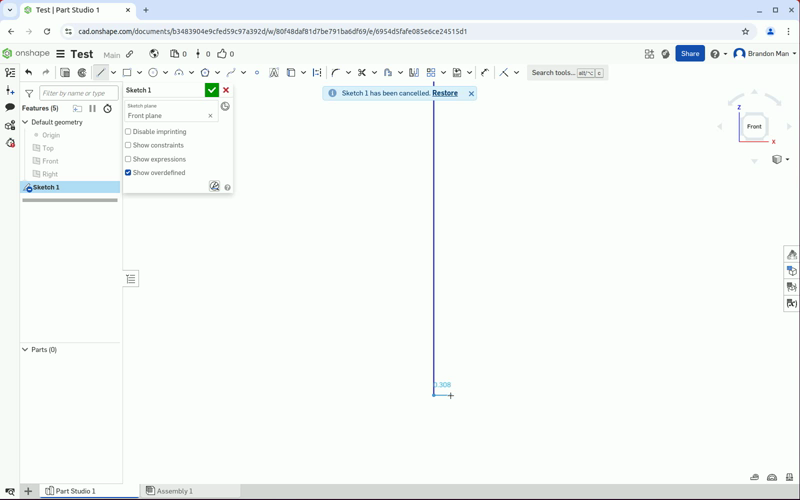
click(450, 395)
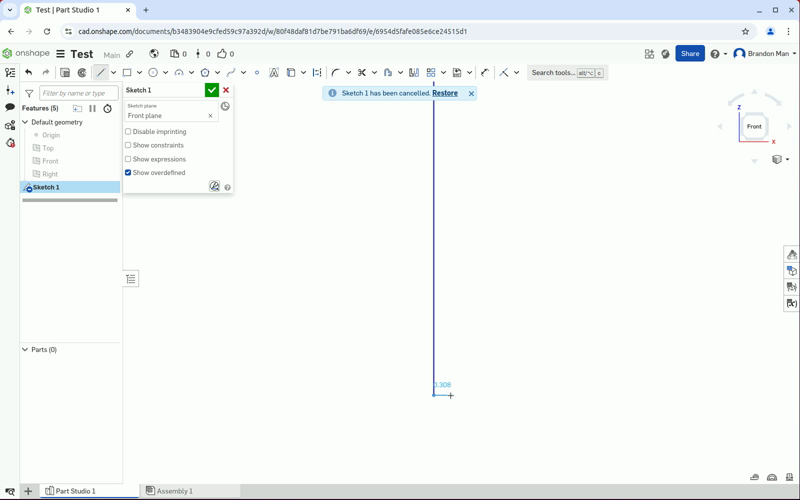
scroll(-6)
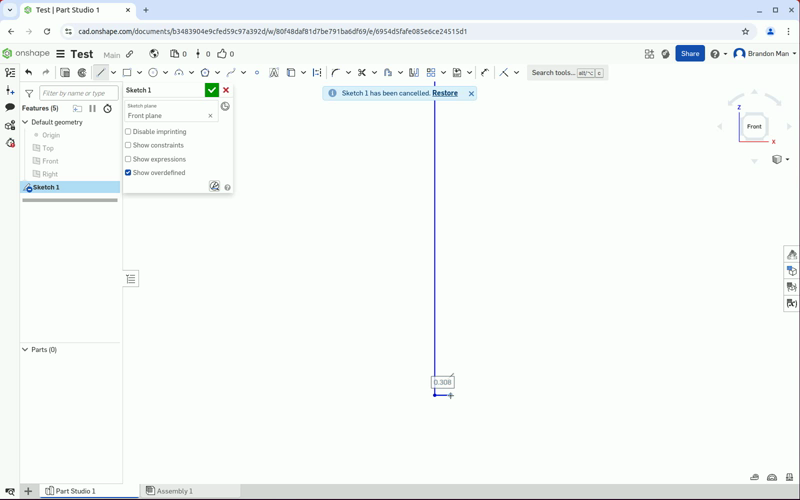
scroll(-6)
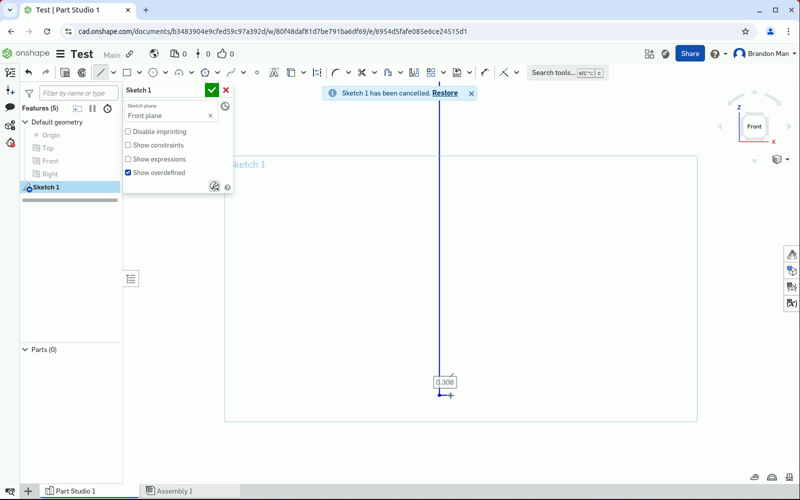
scroll(-6)
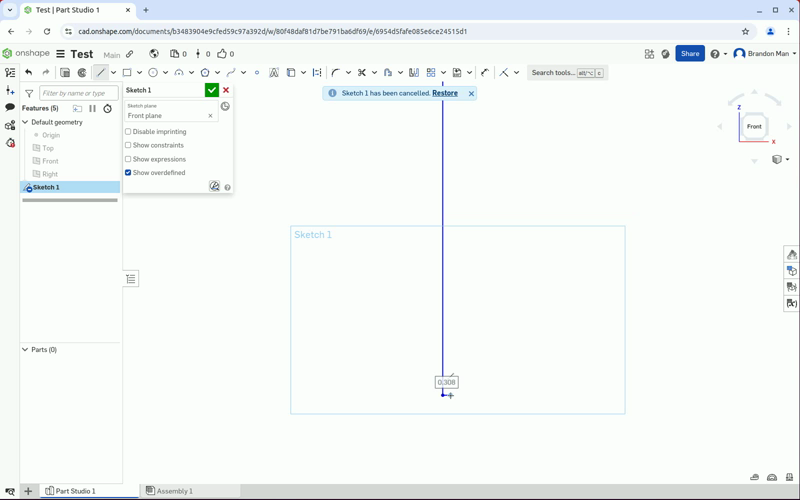
scroll(-6)
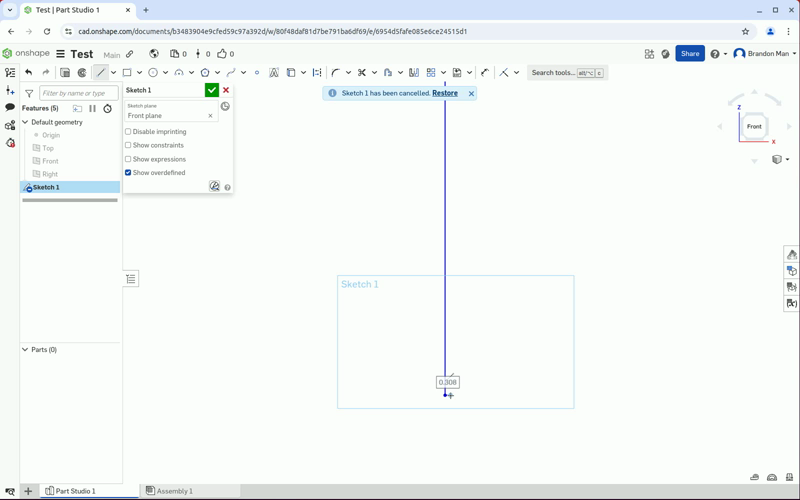
scroll(-6)
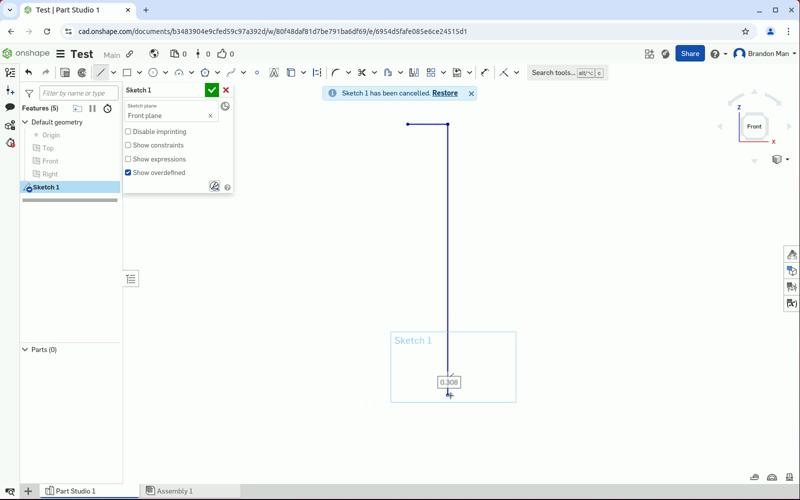
scroll(-6)
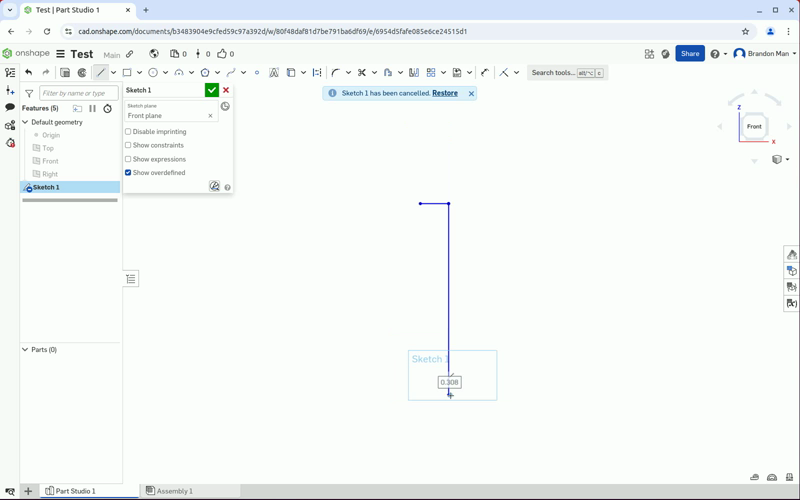
scroll(-6)
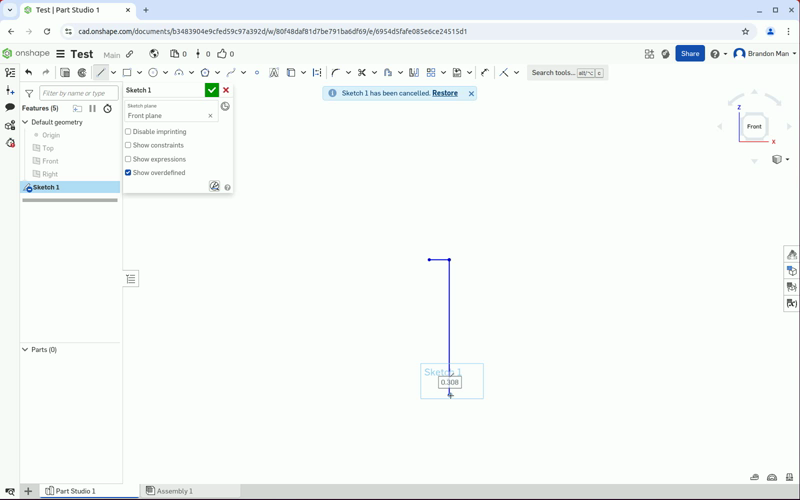
key_up(shift)
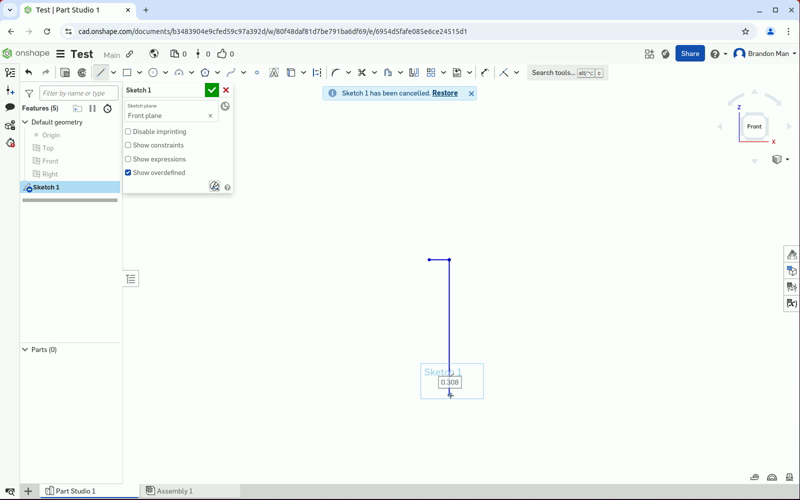
key_down(shift)
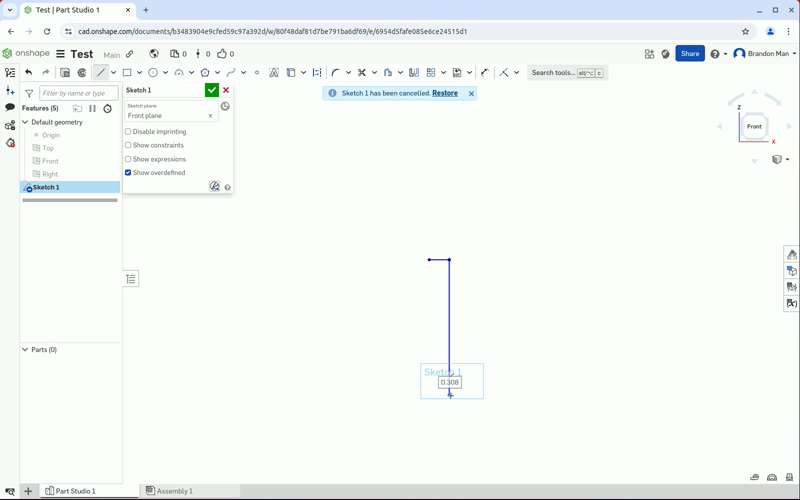
mouse_move(450, 258)
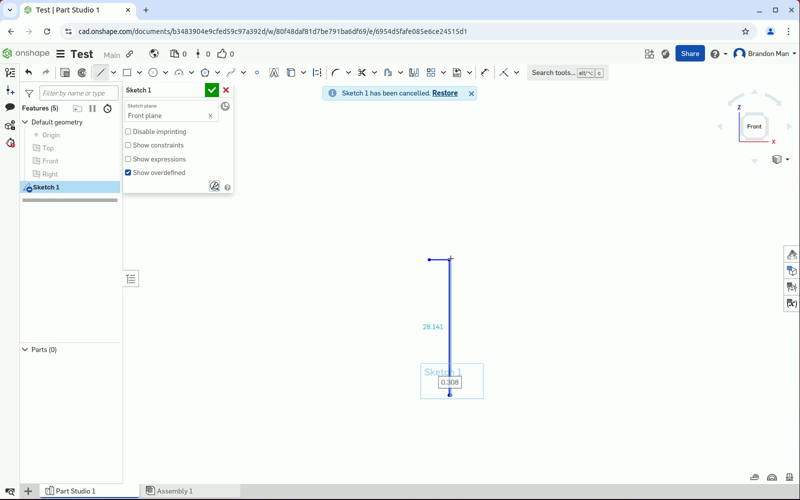
scroll(6)
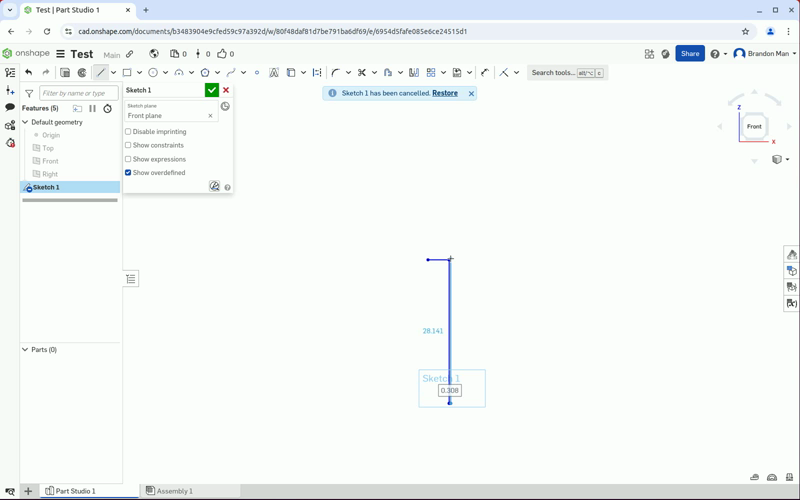
scroll(6)
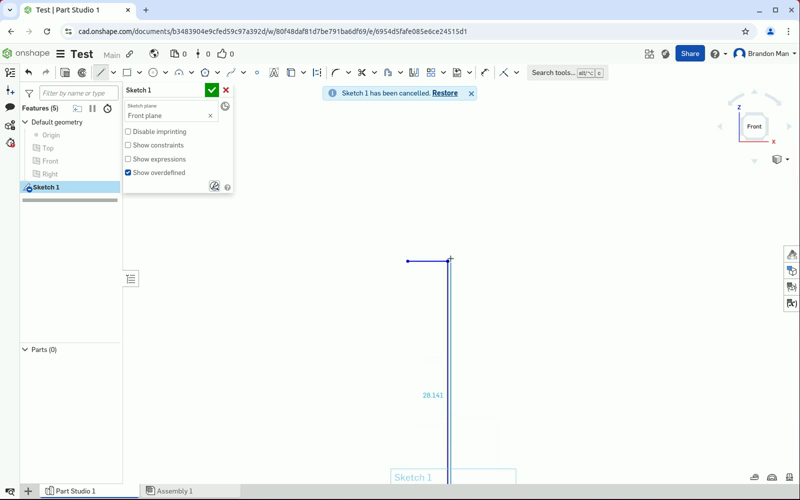
scroll(6)
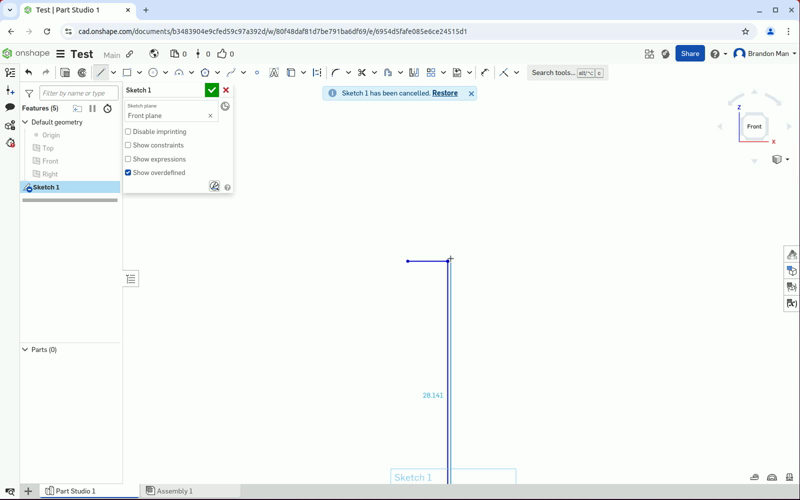
scroll(6)
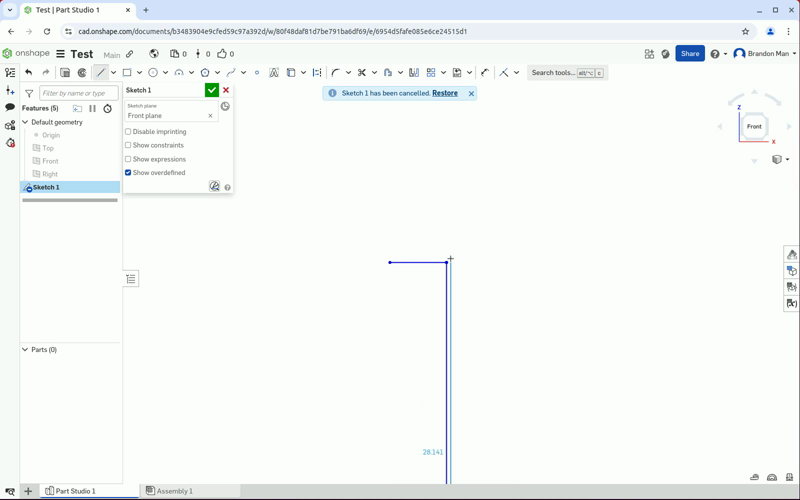
scroll(6)
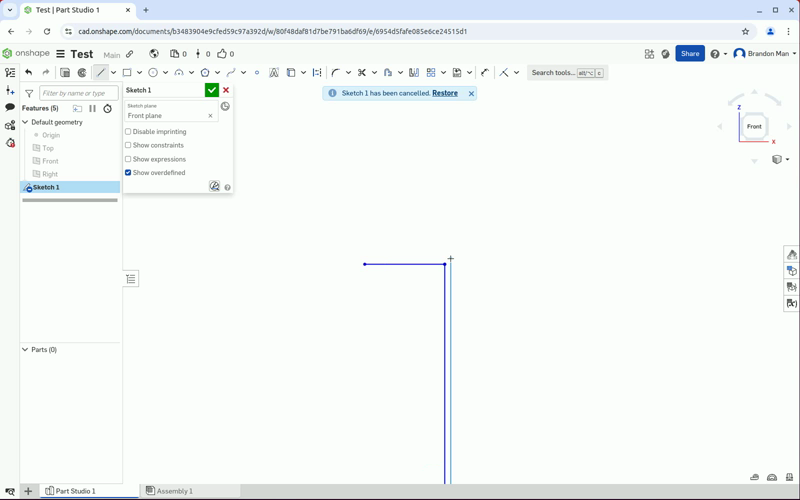
scroll(6)
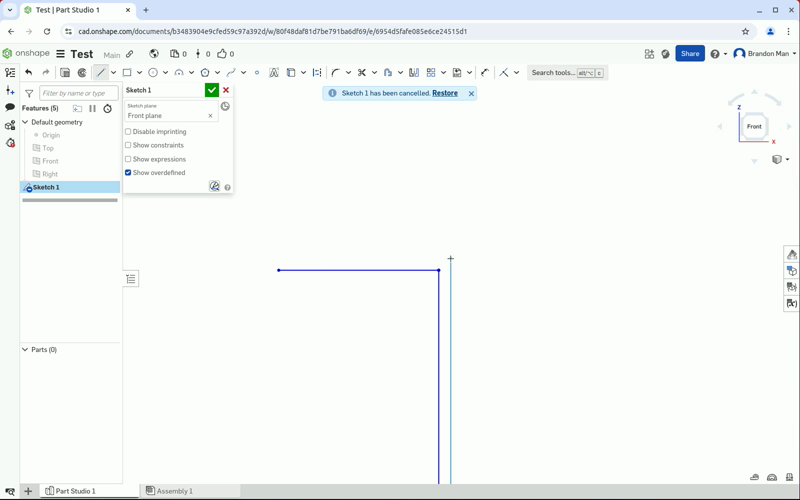
scroll(6)
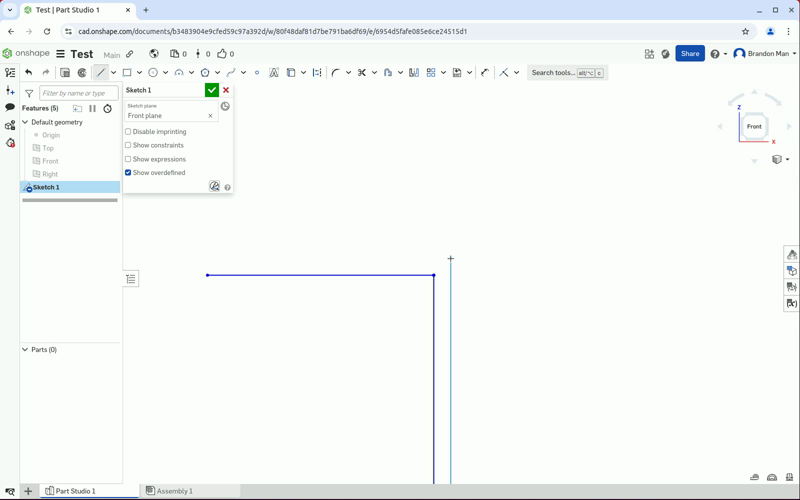
click(450, 258)
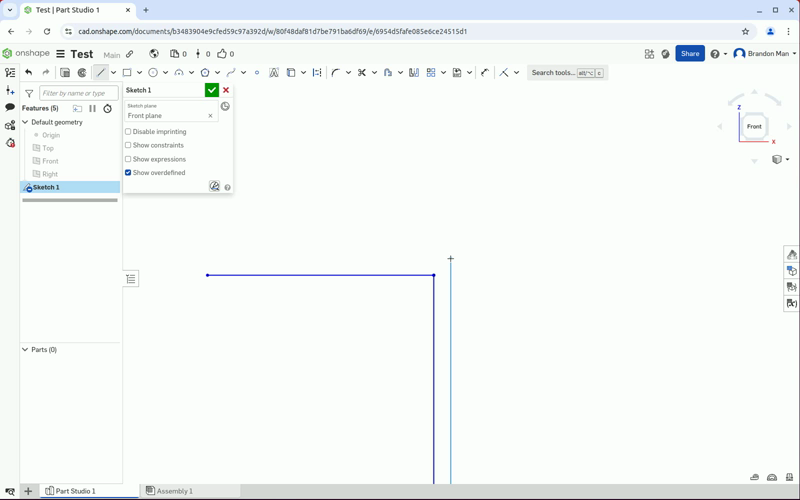
scroll(-6)
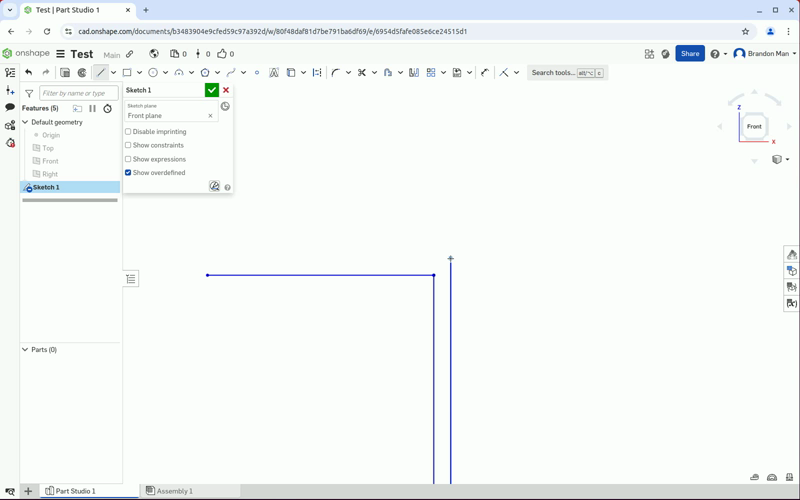
scroll(-6)
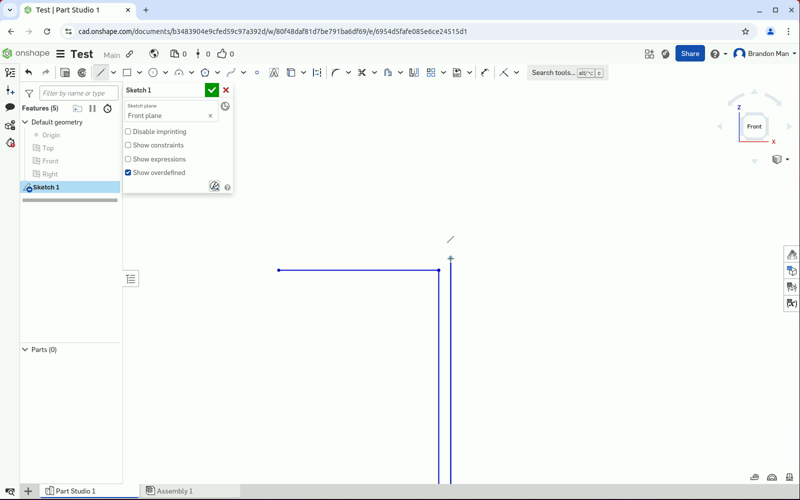
scroll(-6)
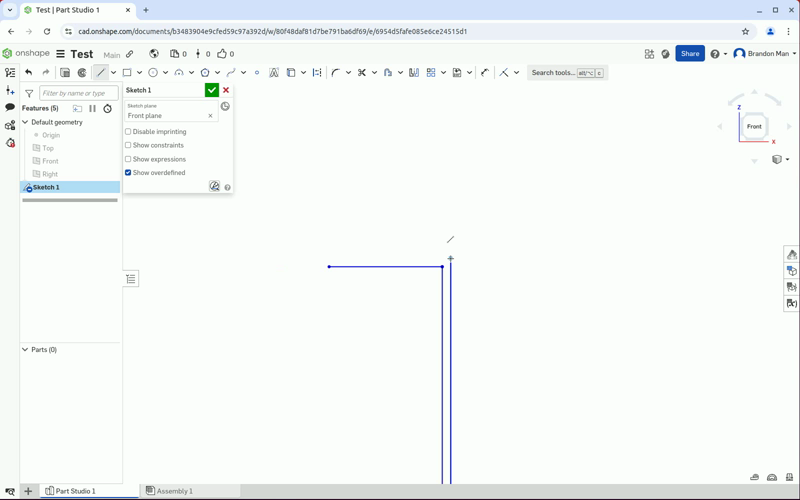
scroll(-6)
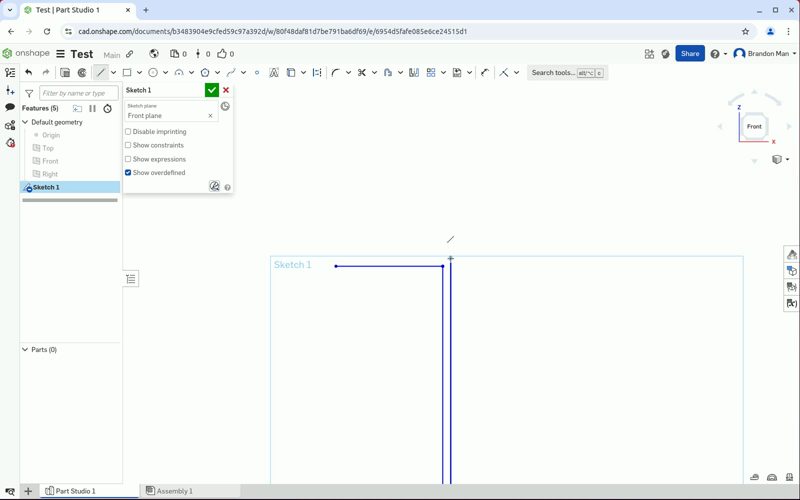
scroll(-6)
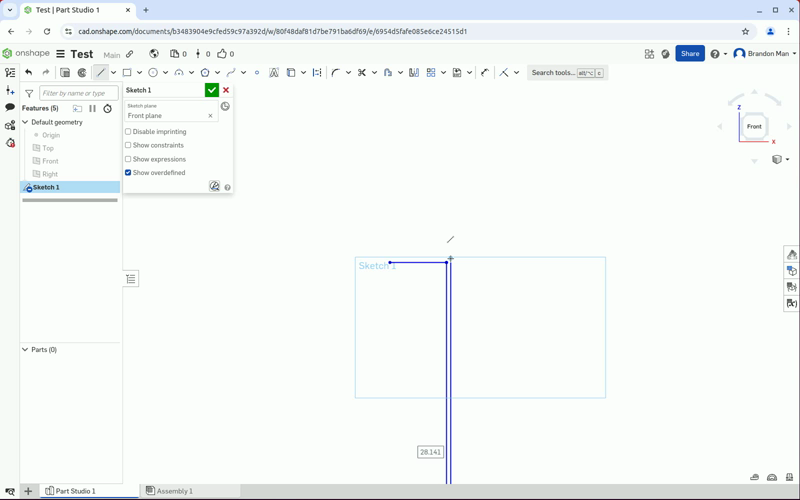
scroll(-6)
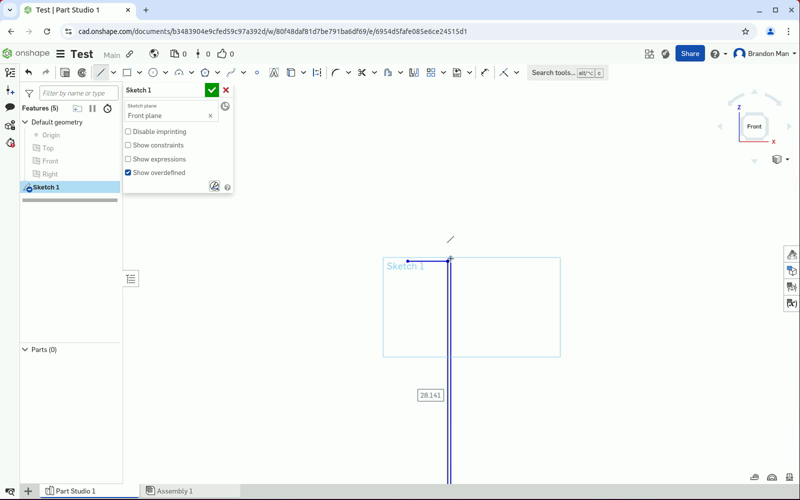
scroll(-6)
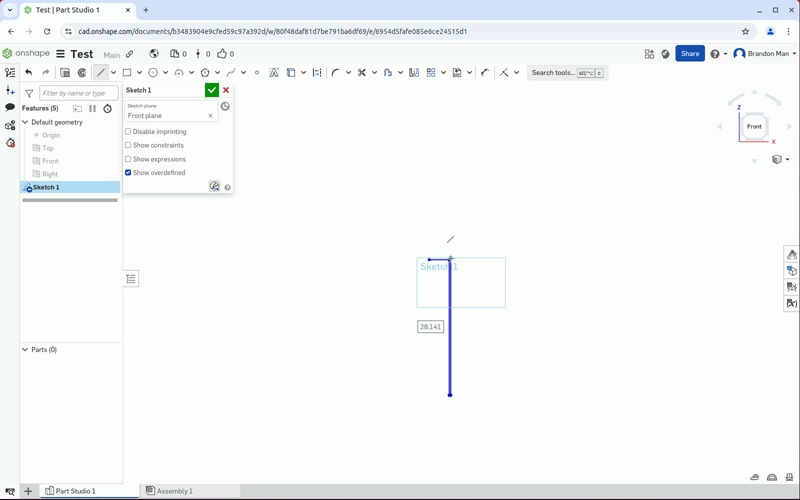
key_up(shift)
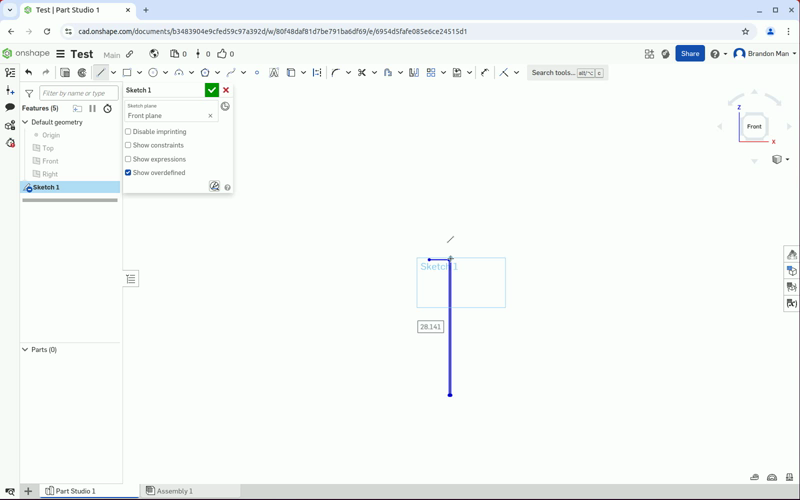
key_down(shift)
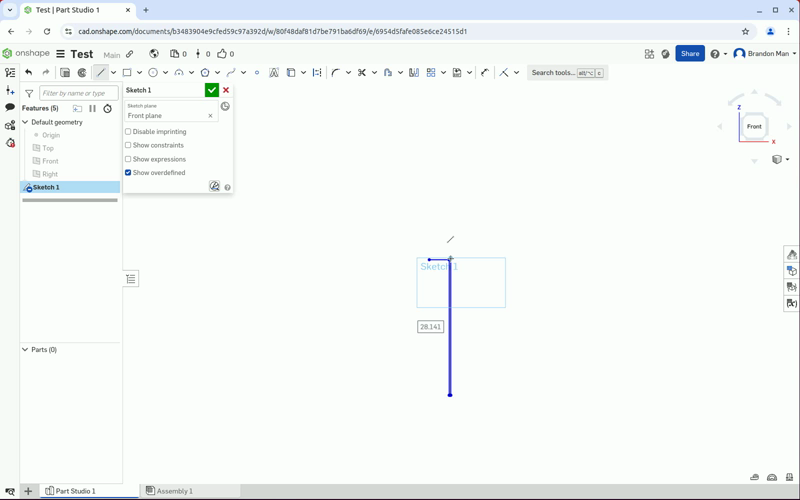
mouse_move(480, 258)
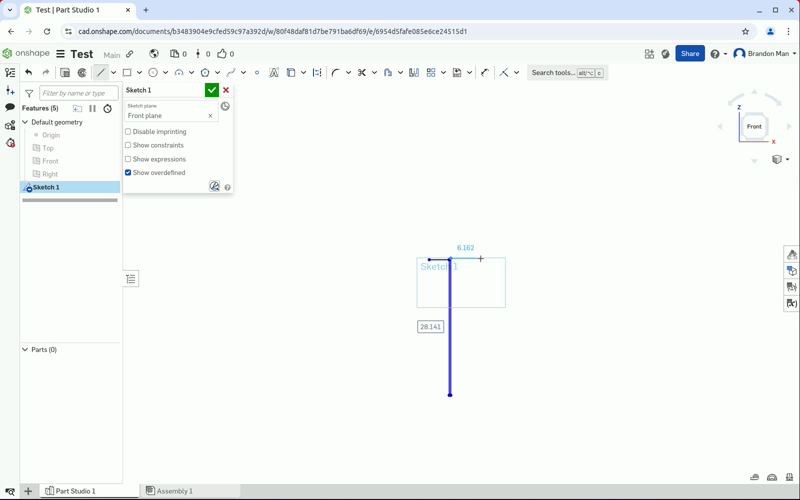
mouse_move(429, 258)
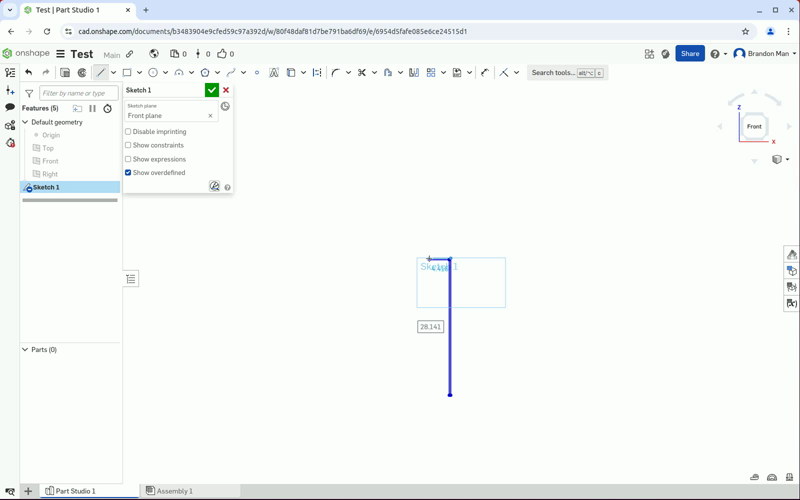
scroll(6)
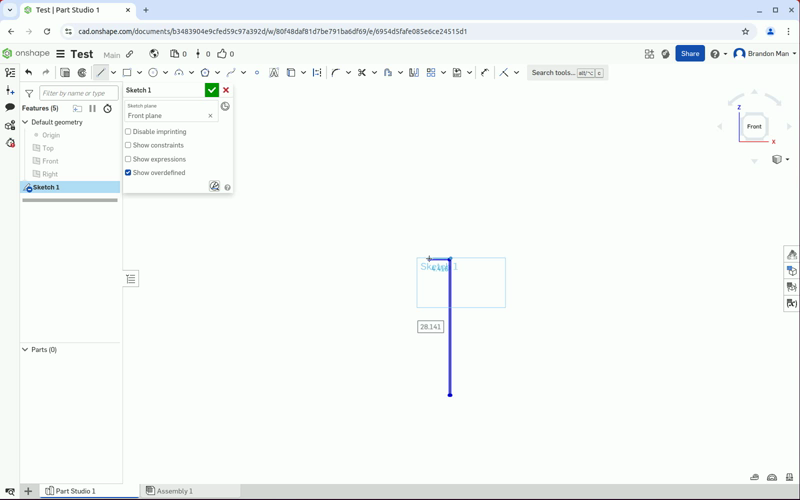
scroll(6)
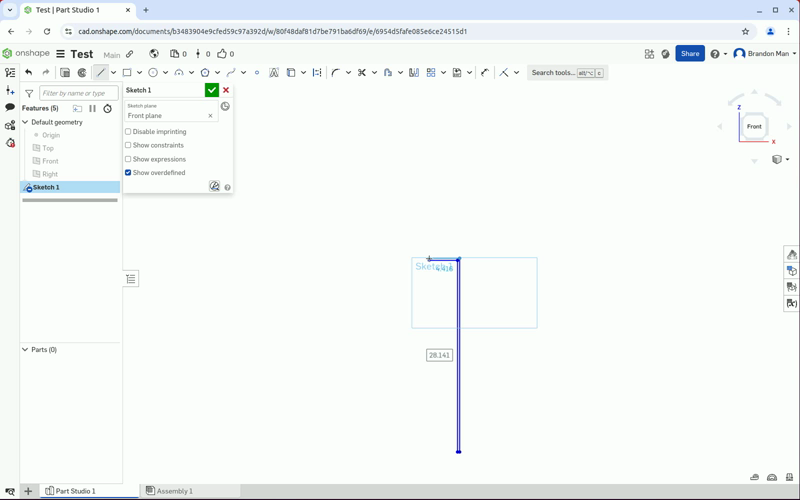
scroll(6)
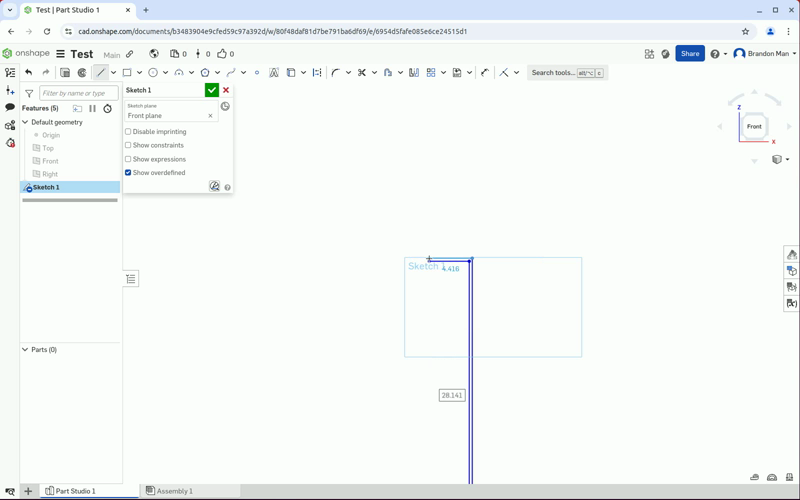
scroll(6)
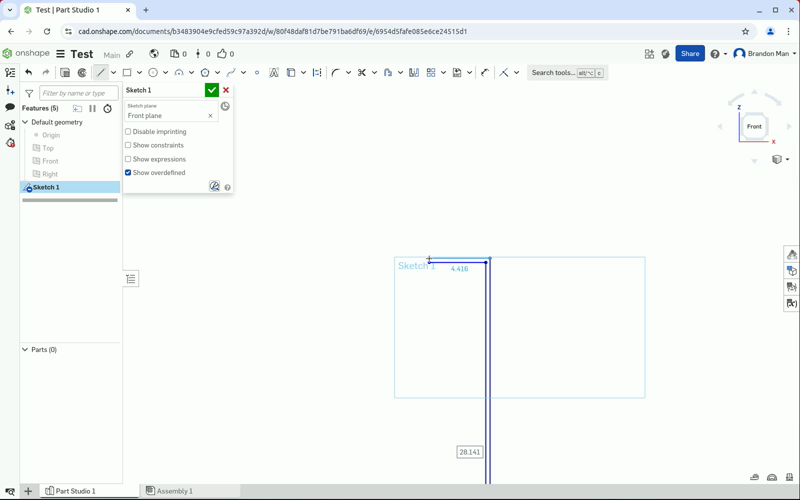
scroll(6)
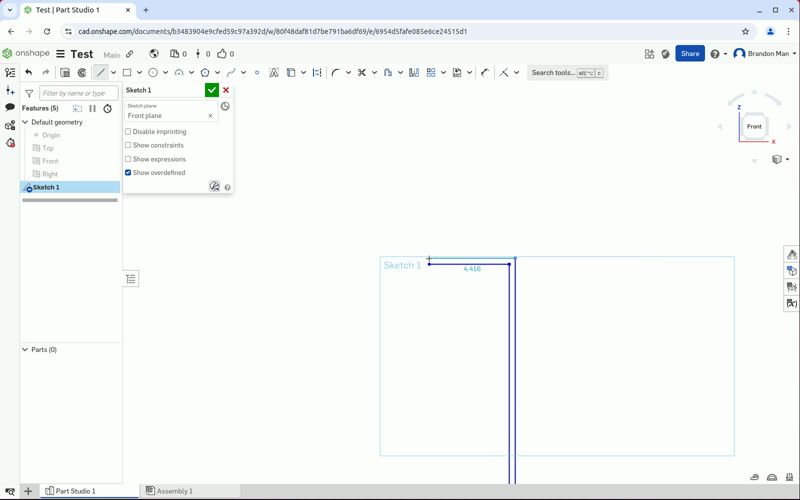
scroll(6)
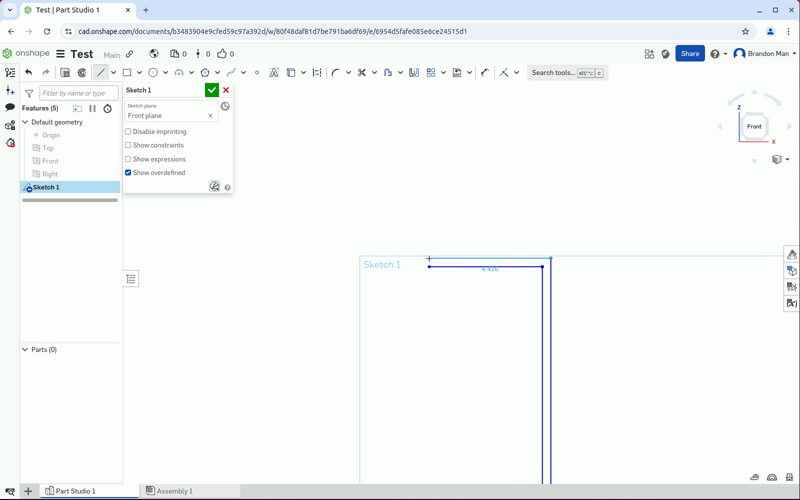
scroll(6)
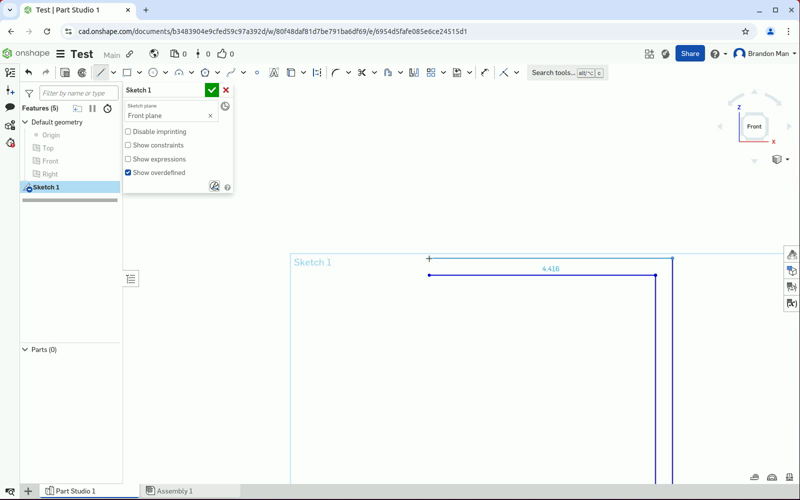
click(429, 258)
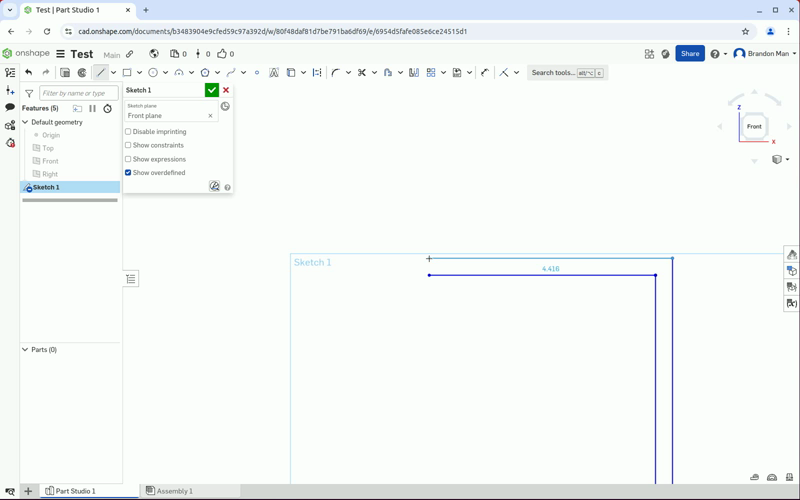
scroll(-6)
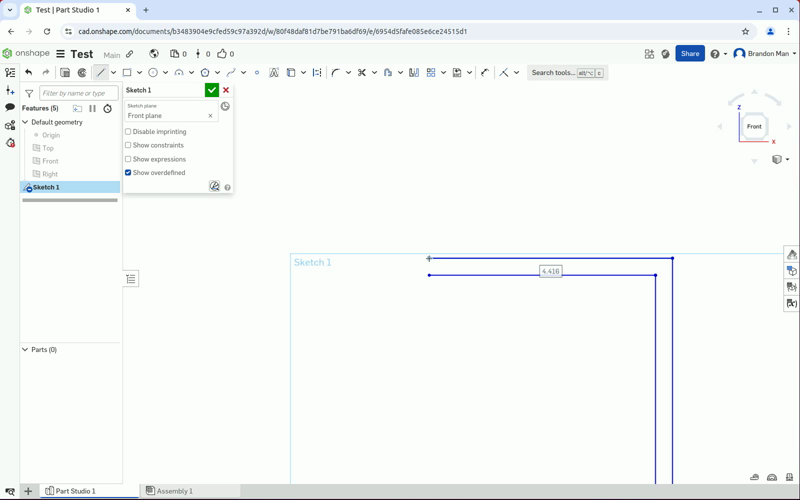
scroll(-6)
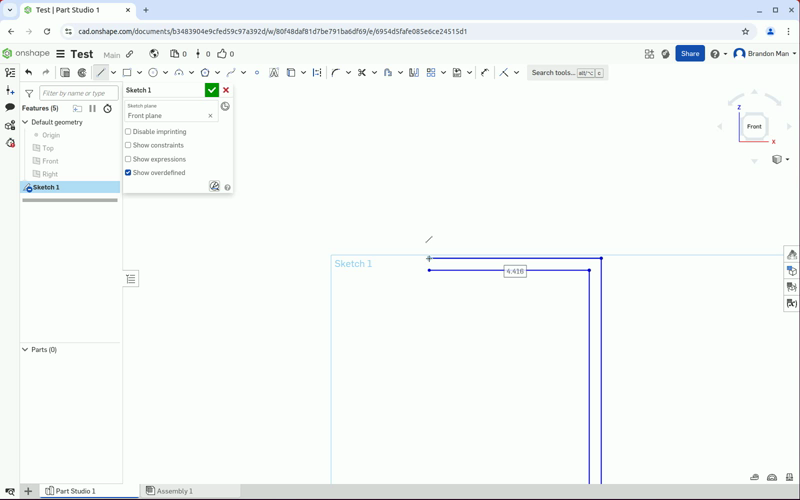
scroll(-6)
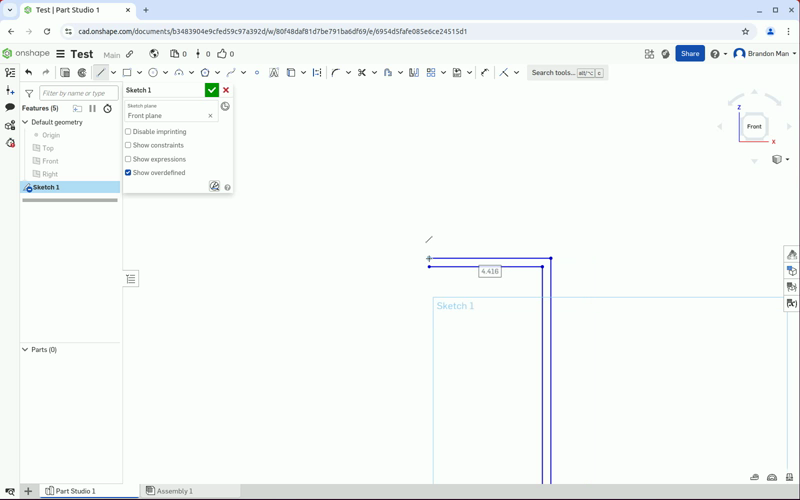
scroll(-6)
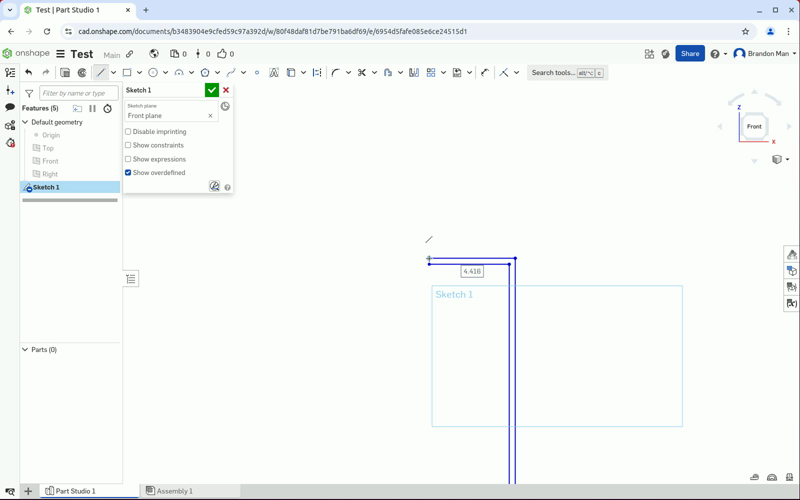
scroll(-6)
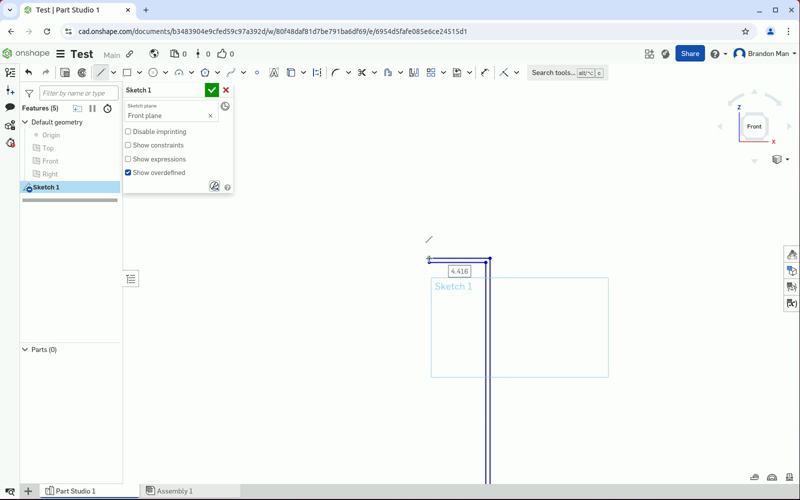
scroll(-6)
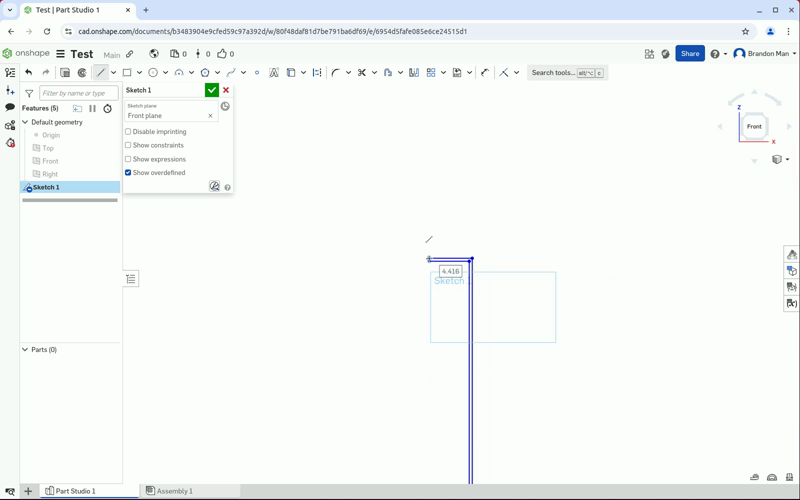
scroll(-6)
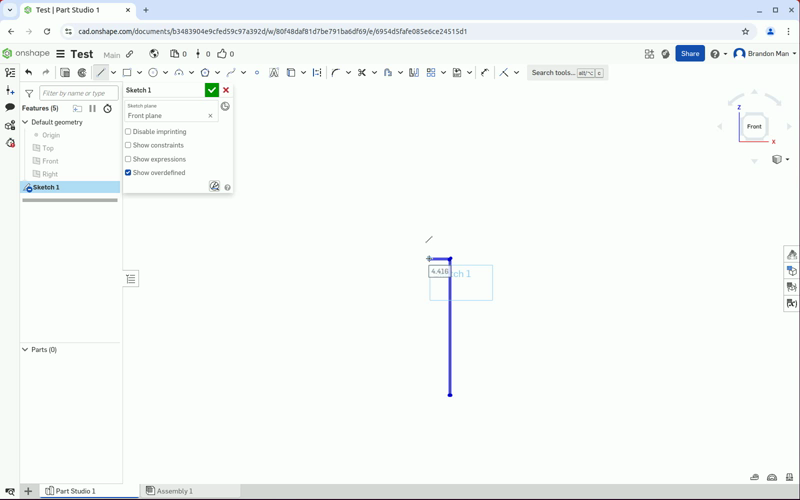
key_up(shift)
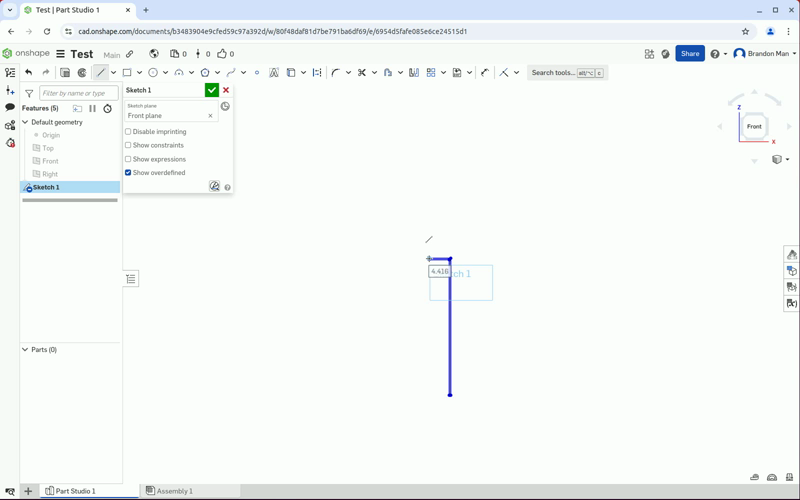
mouse_move(459, 258)
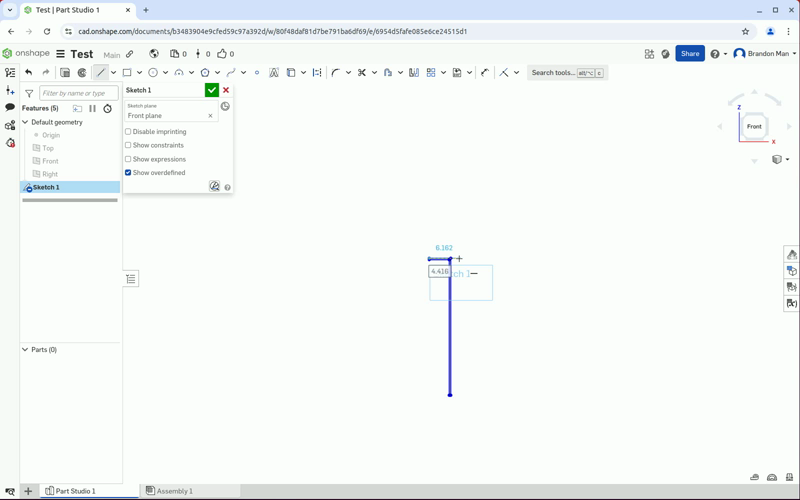
key_down(shift)
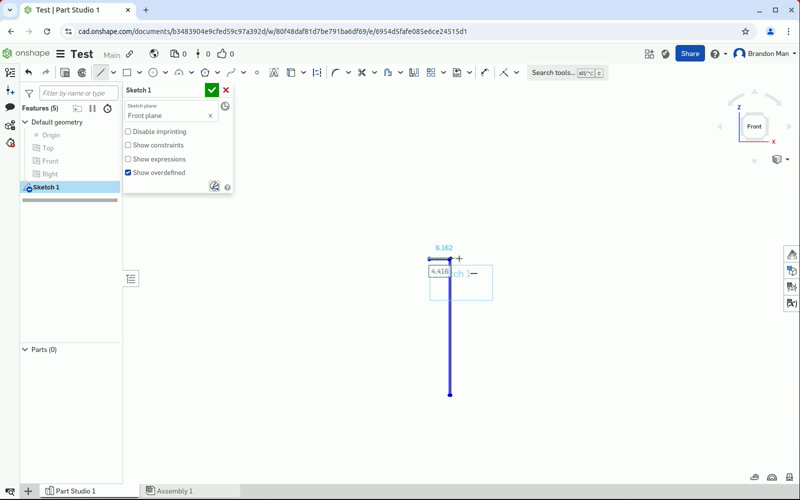
mouse_move(429, 259)
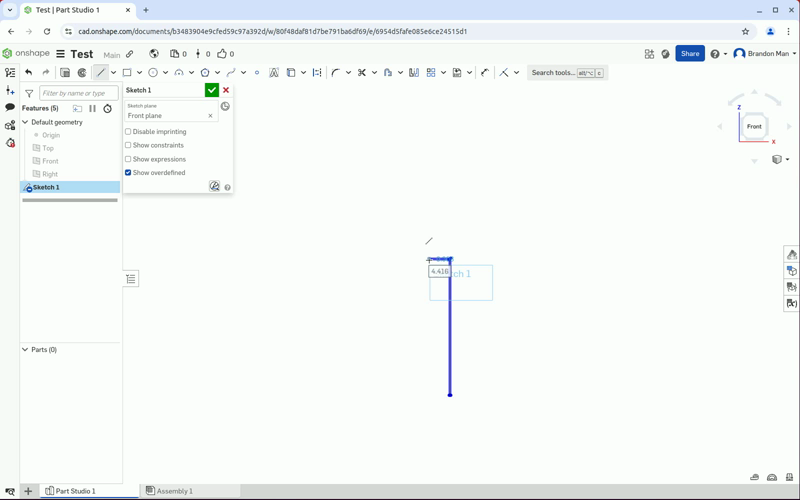
scroll(6)
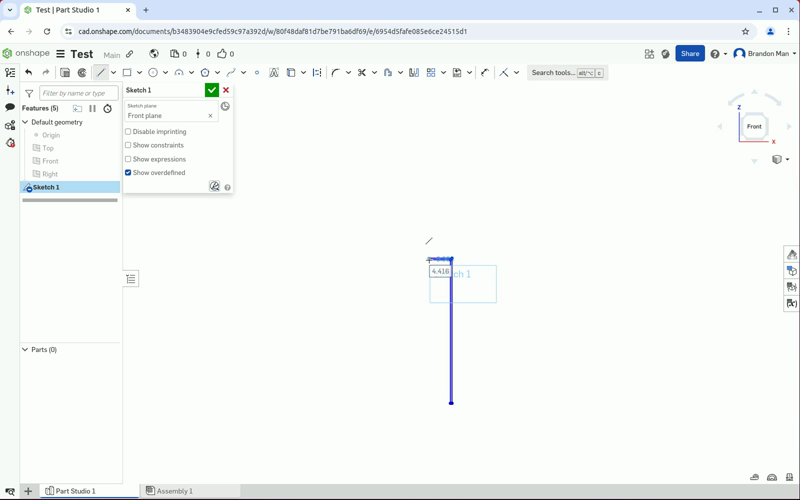
scroll(6)
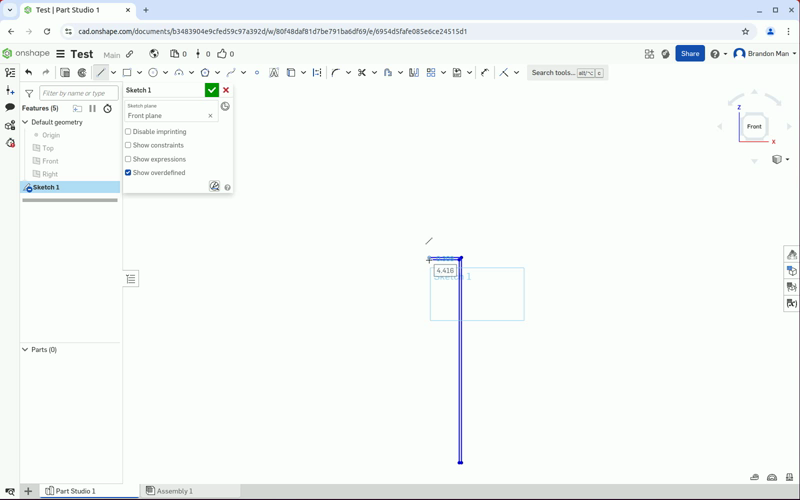
scroll(6)
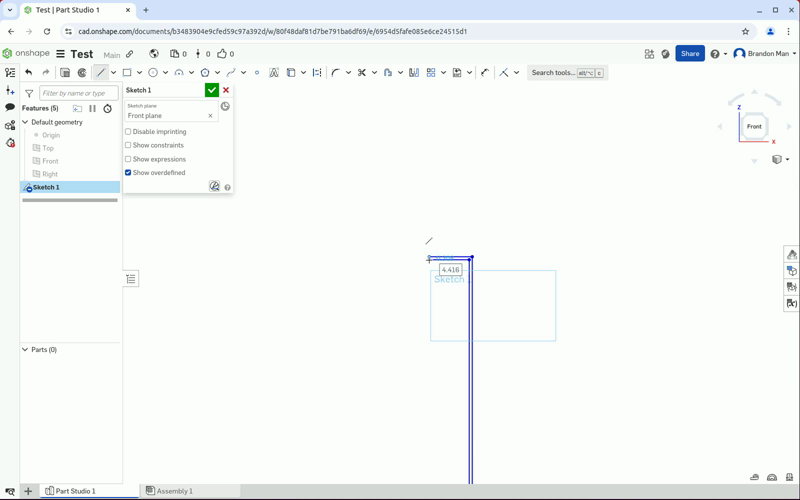
scroll(6)
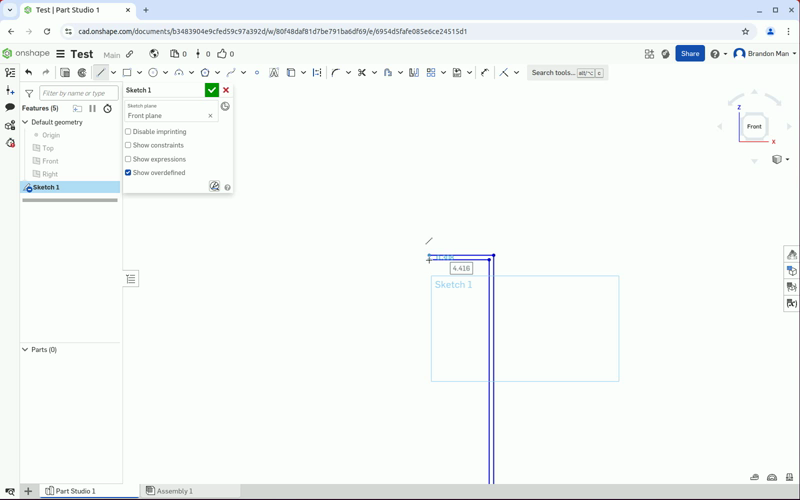
scroll(6)
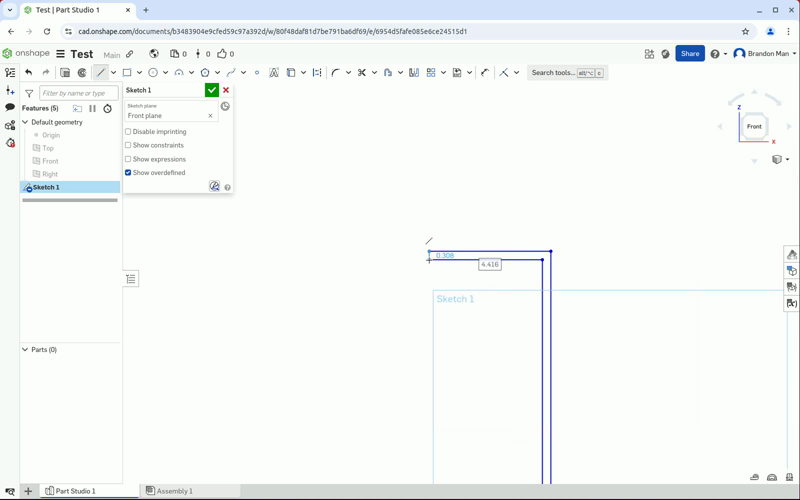
scroll(6)
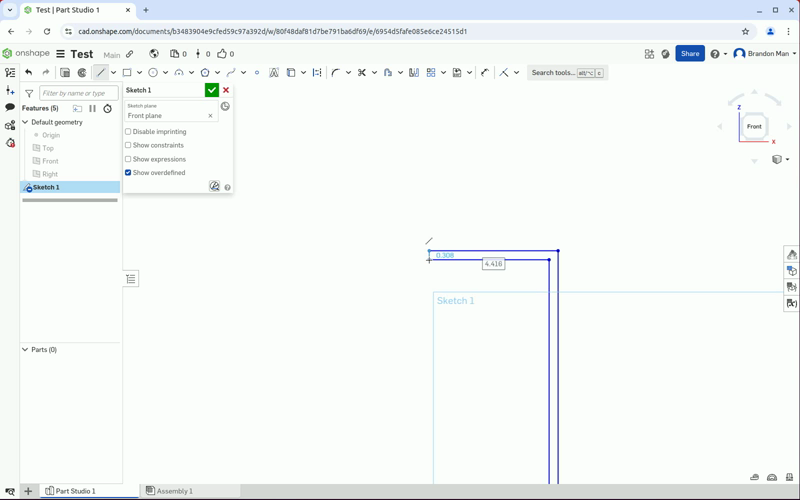
scroll(6)
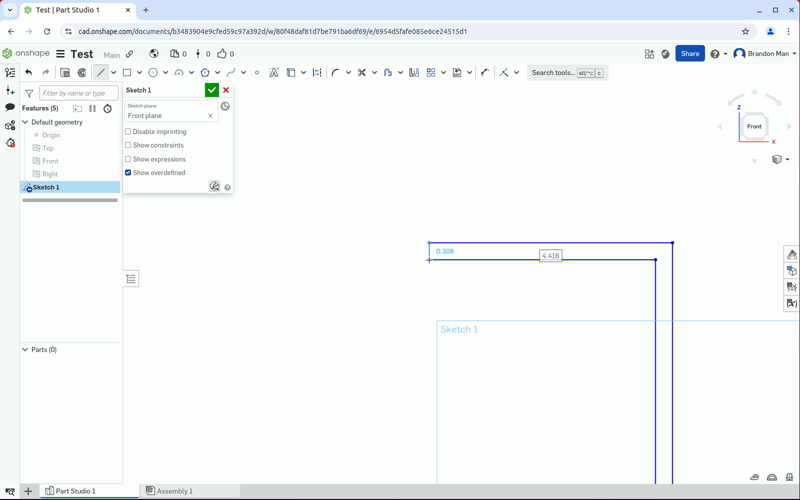
key_up(shift)
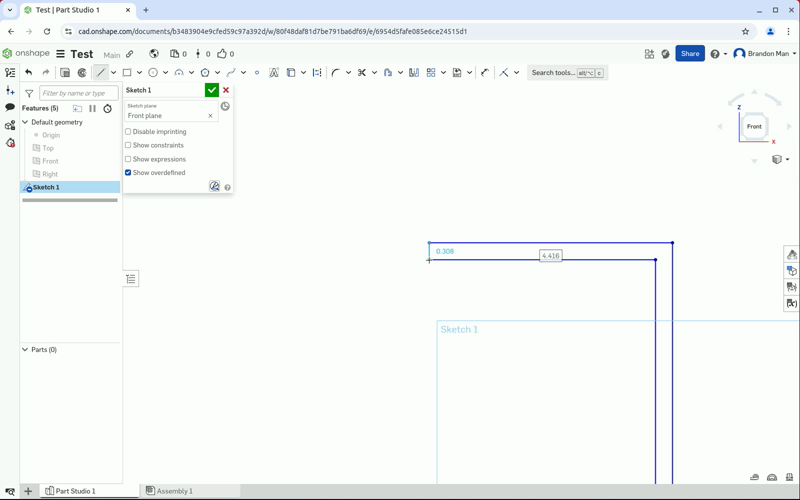
click(429, 259)
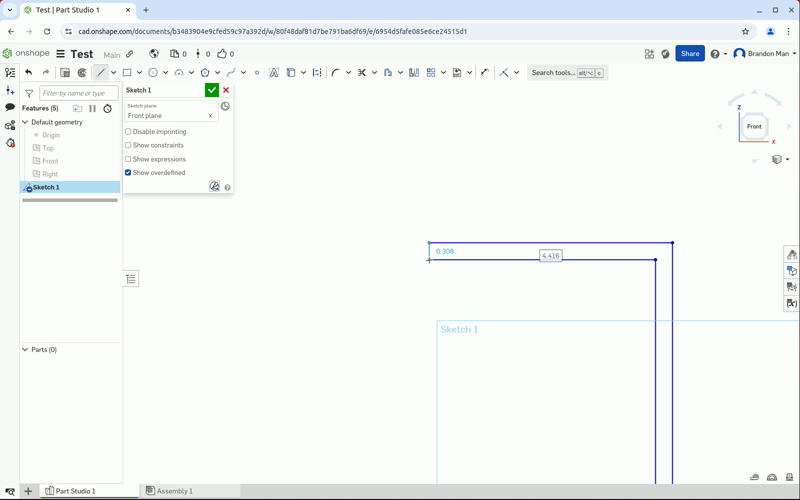
scroll(-6)
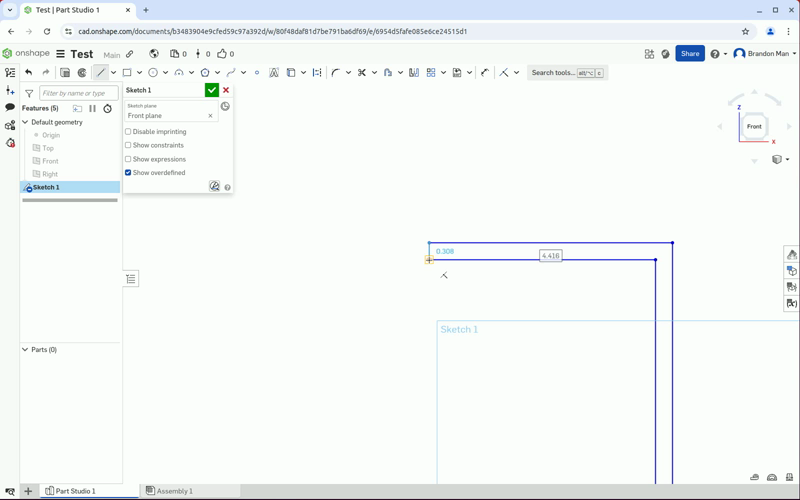
scroll(-6)
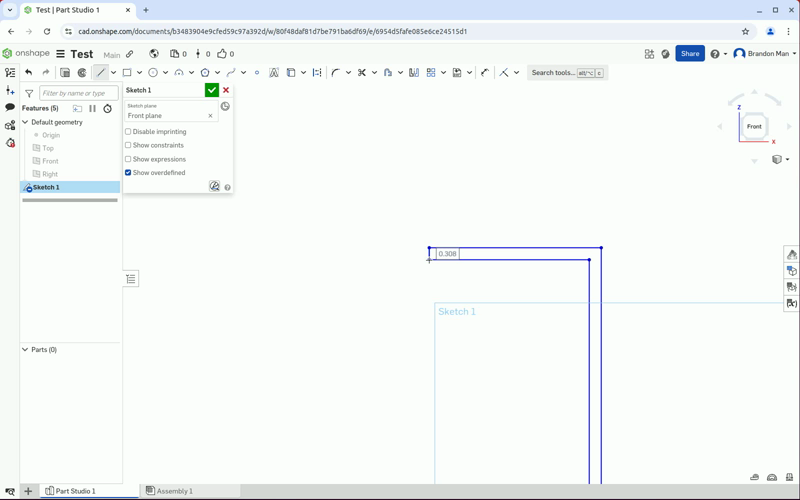
scroll(-6)
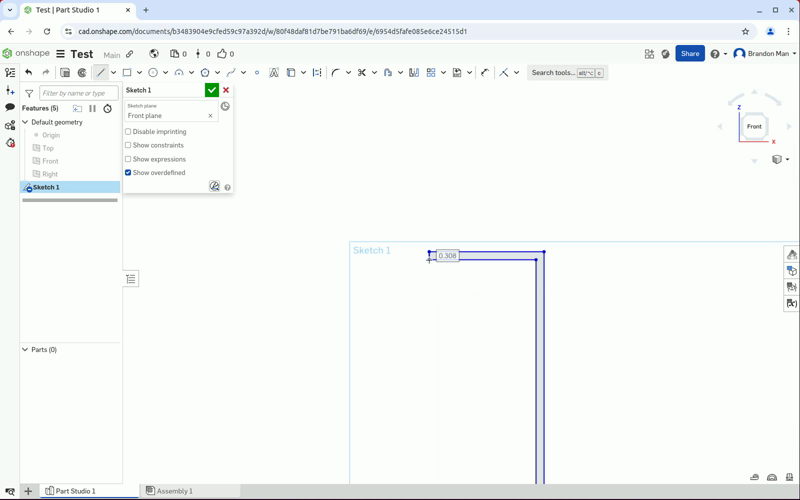
scroll(-6)
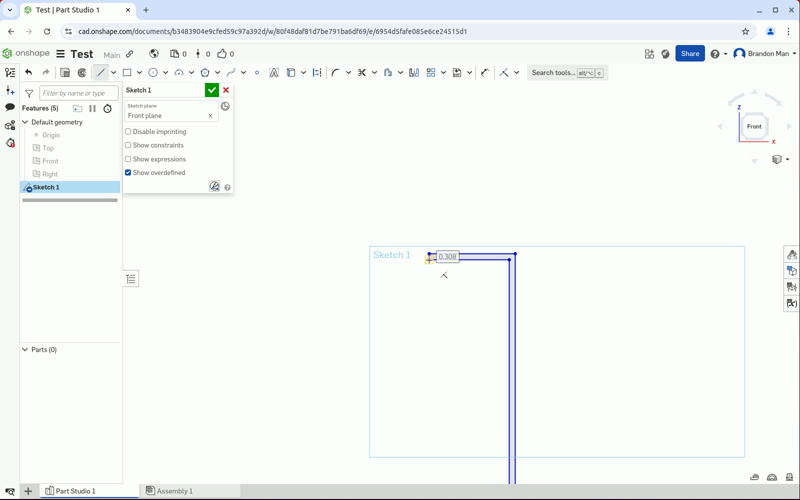
scroll(-6)
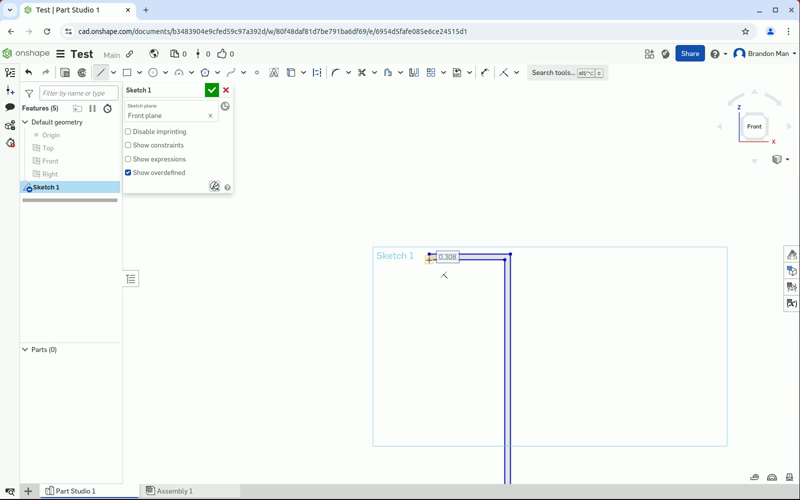
scroll(-6)
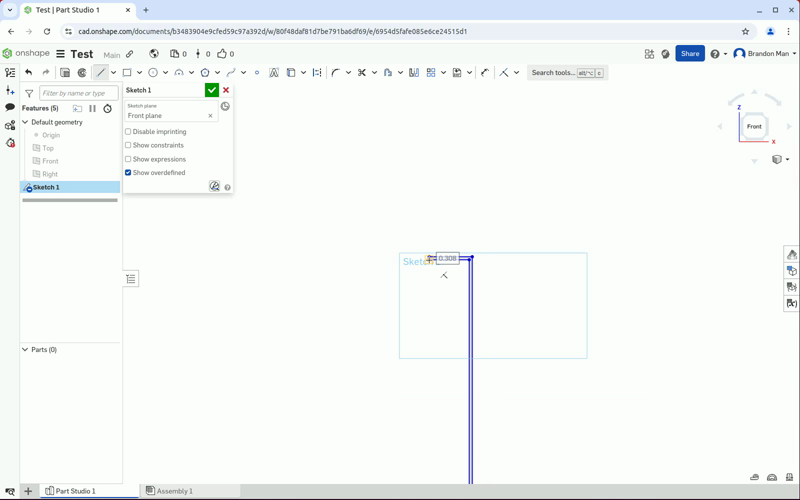
scroll(-6)
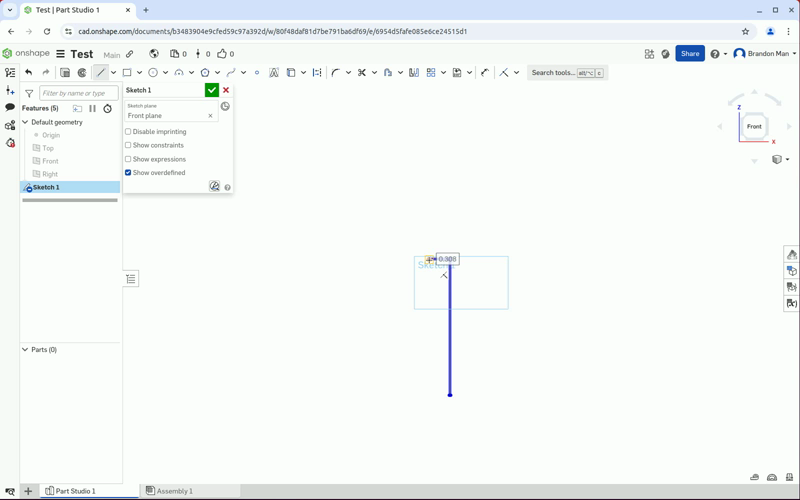
key(esc)
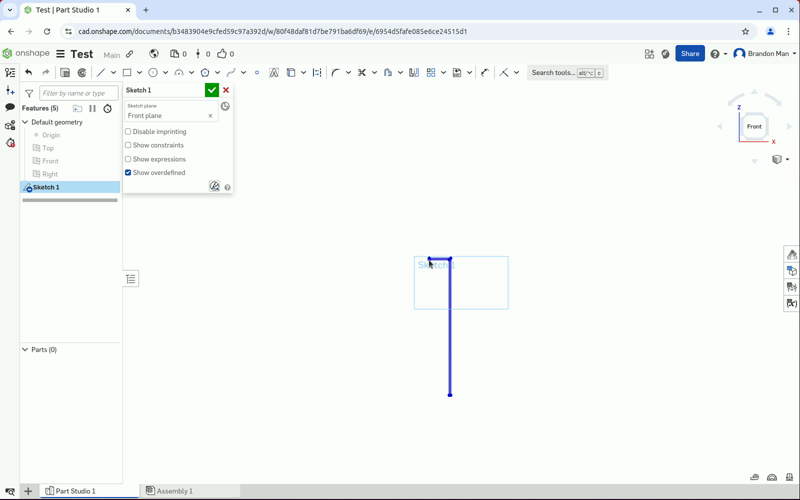
mouse_move(449, 273)
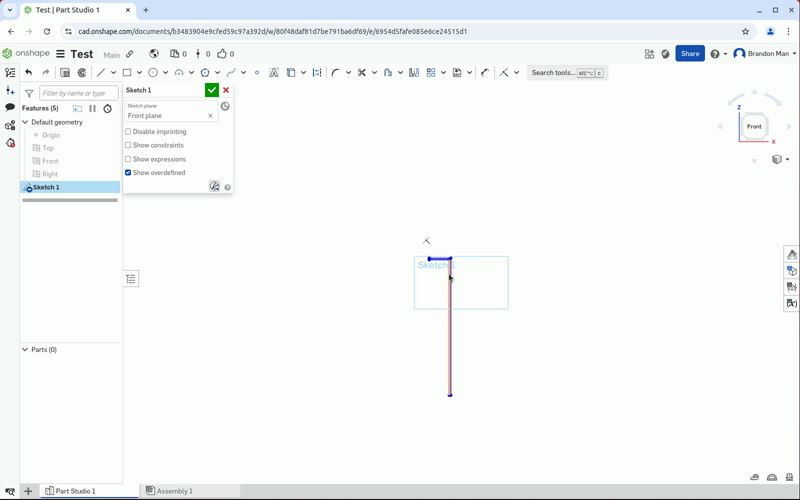
scroll(6)
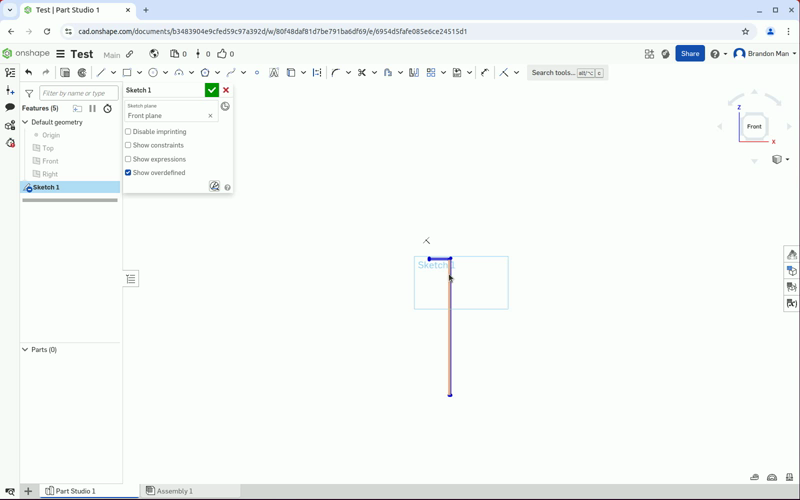
scroll(6)
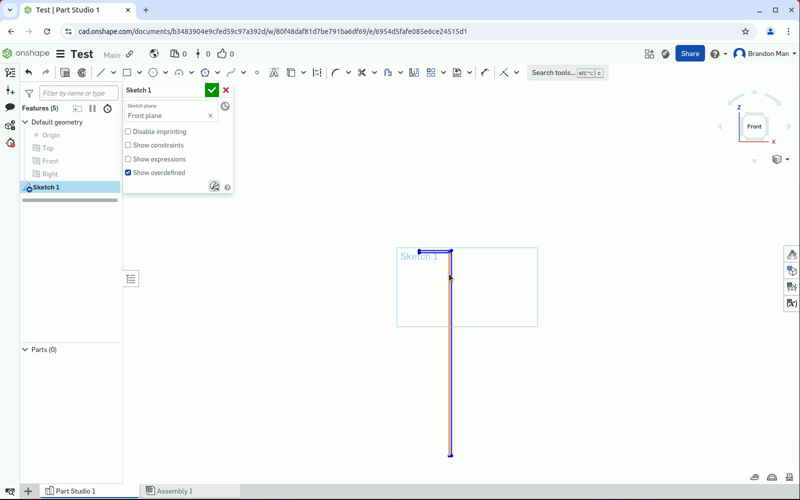
scroll(6)
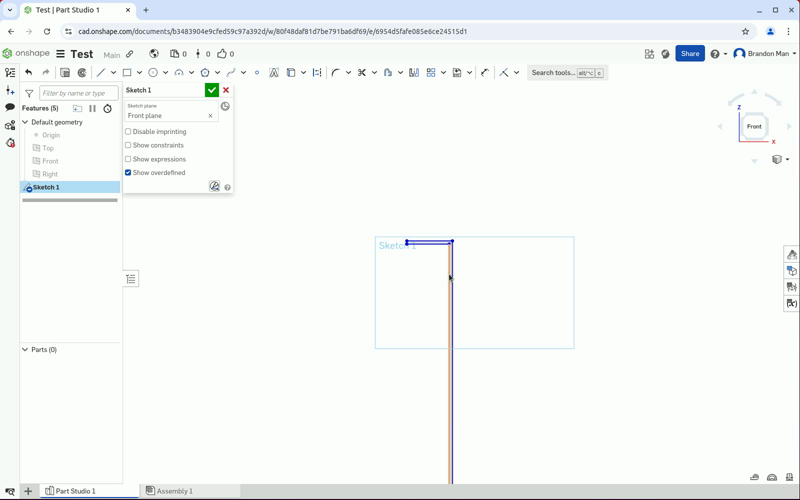
scroll(6)
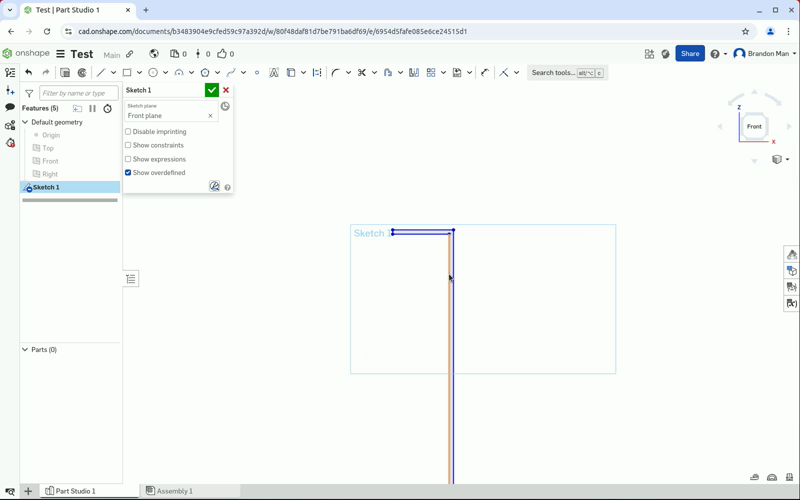
scroll(6)
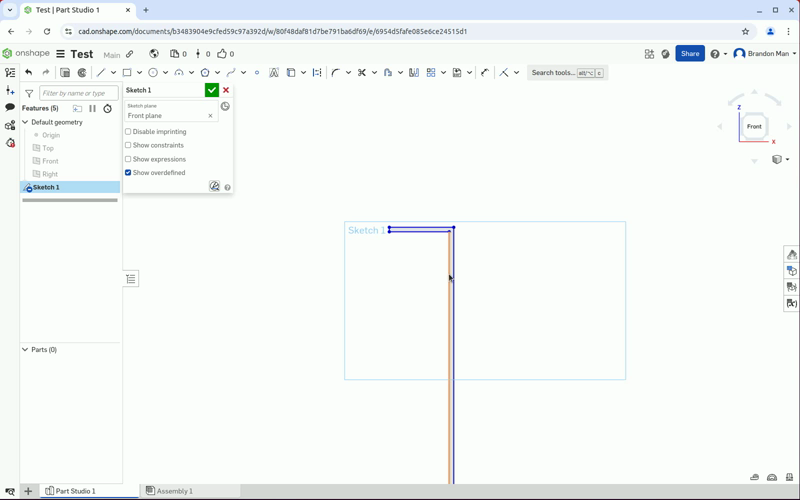
scroll(6)
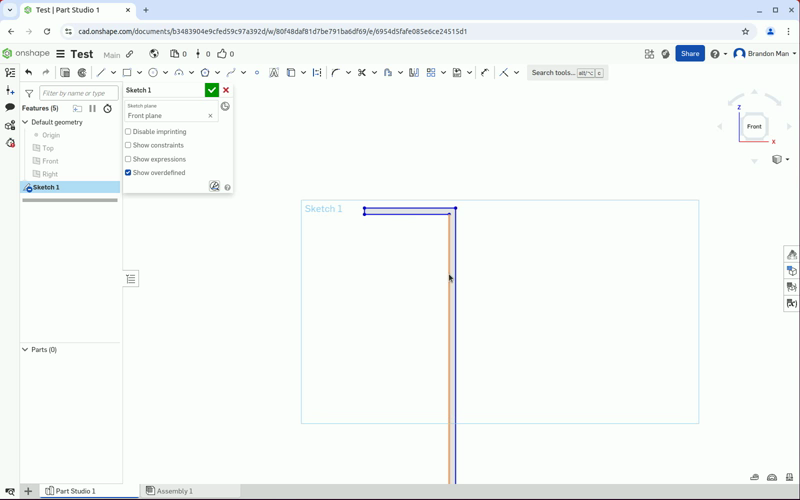
scroll(6)
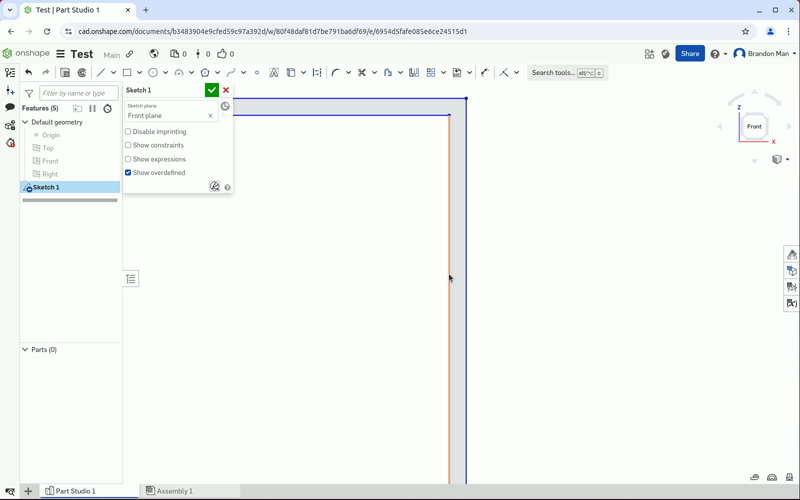
click(449, 273)
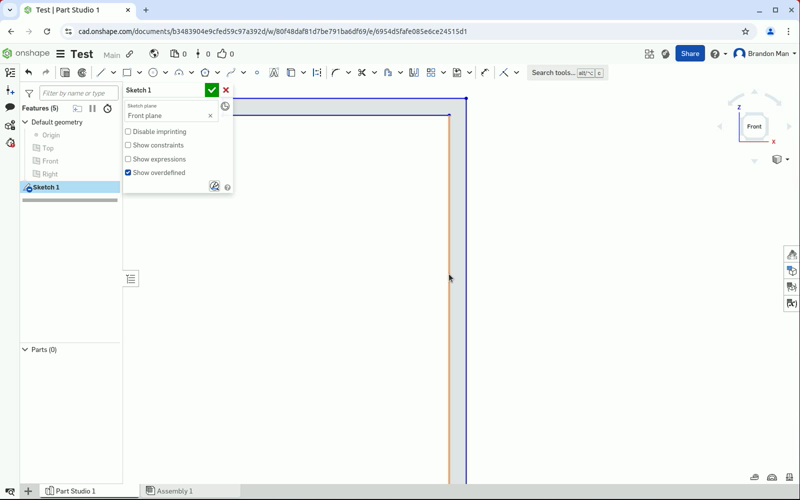
scroll(-6)
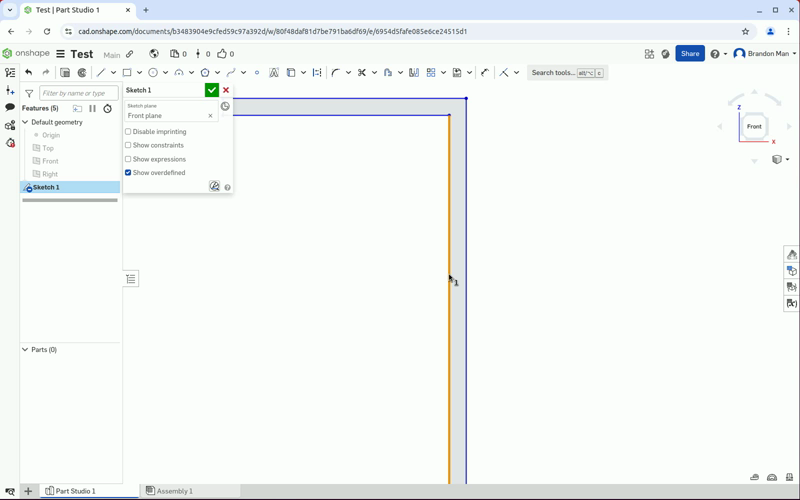
scroll(-6)
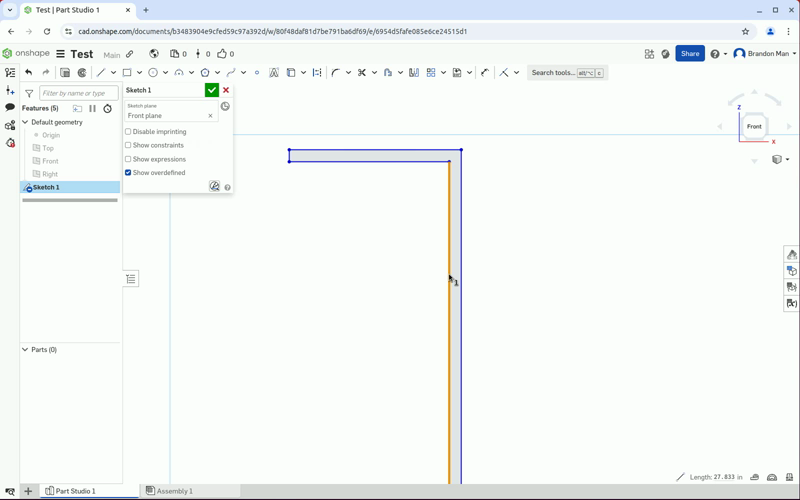
scroll(-6)
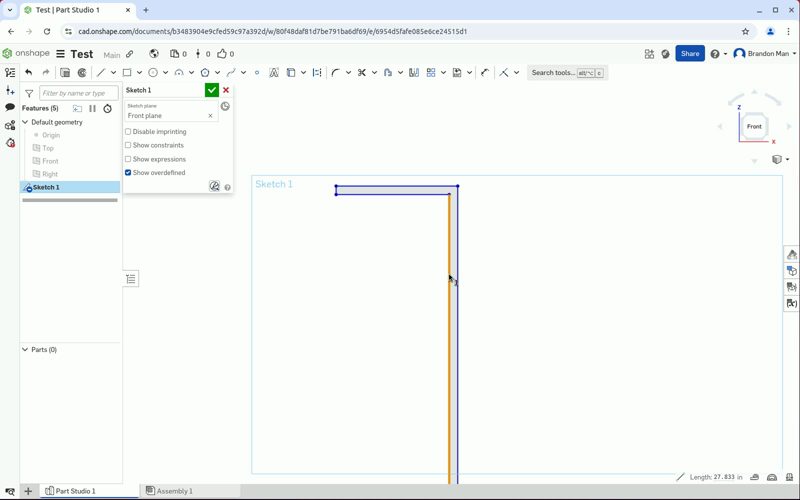
scroll(-6)
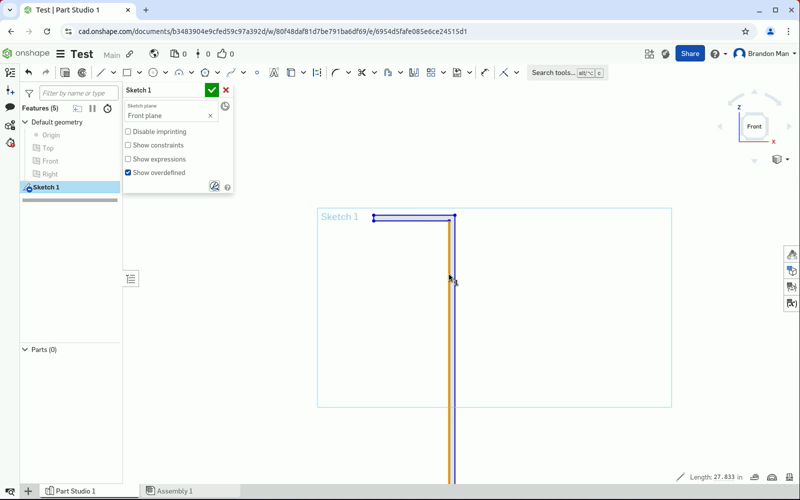
scroll(-6)
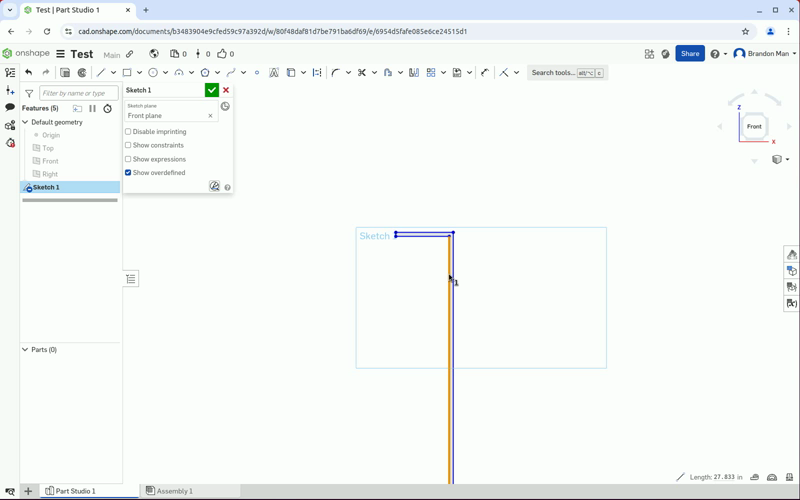
scroll(-6)
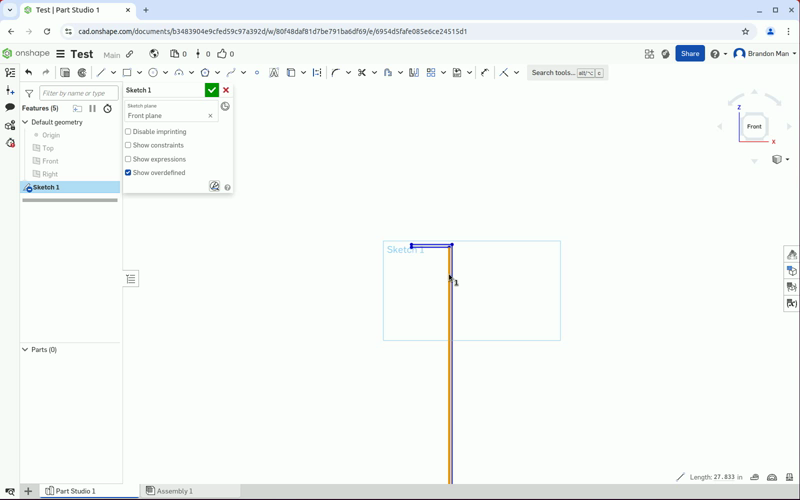
scroll(-6)
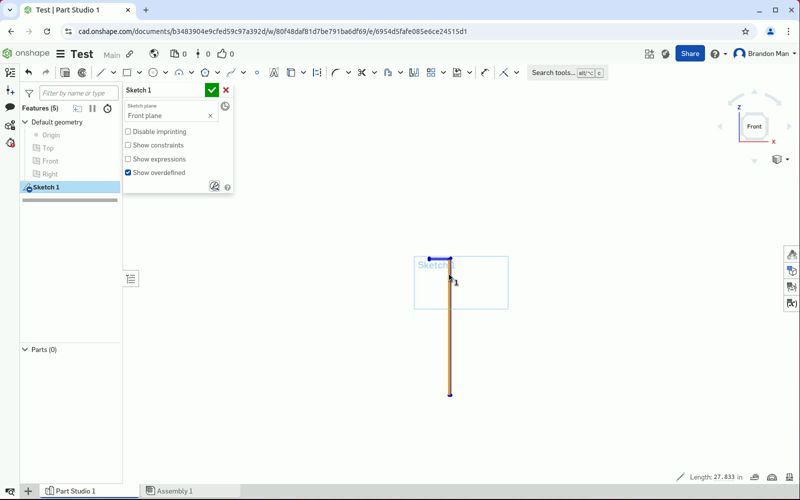
mouse_move(73, 352)
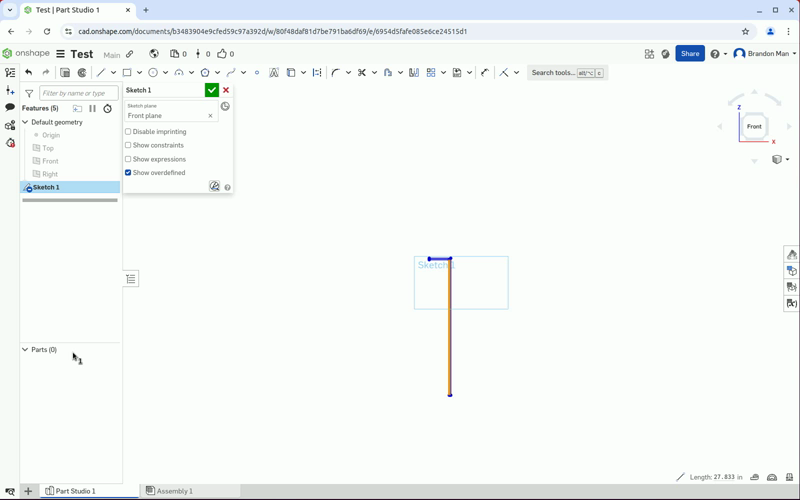
key(shift+y)
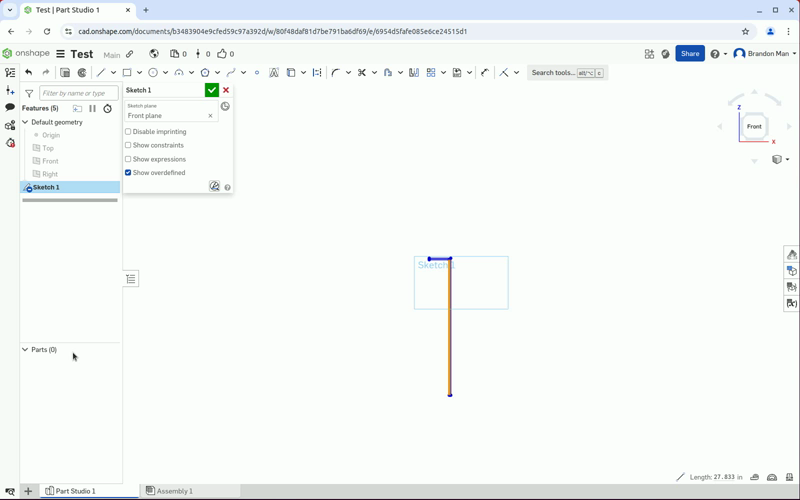
key(shift+e)
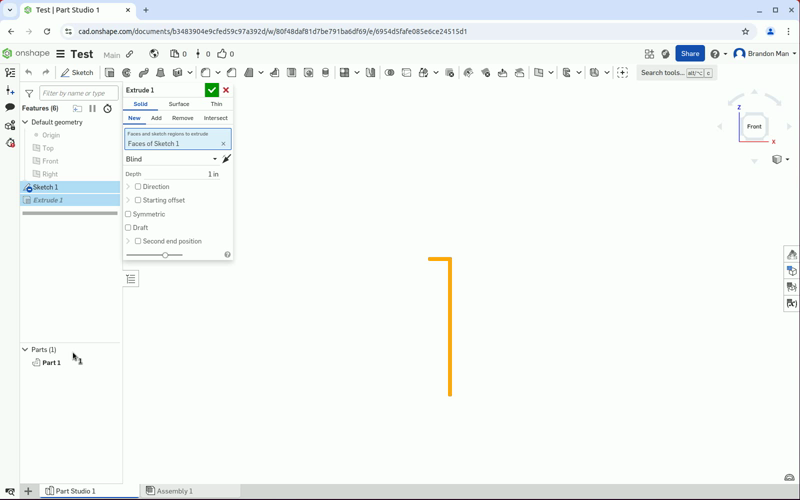
mouse_move(143, 106)
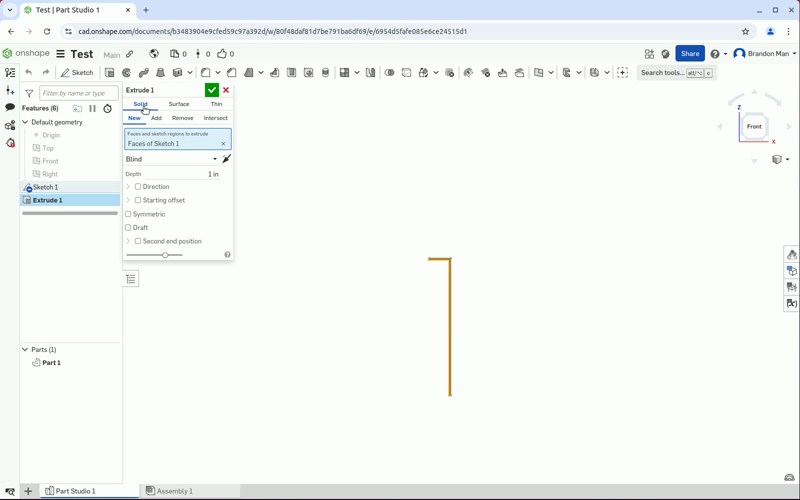
click(143, 106)
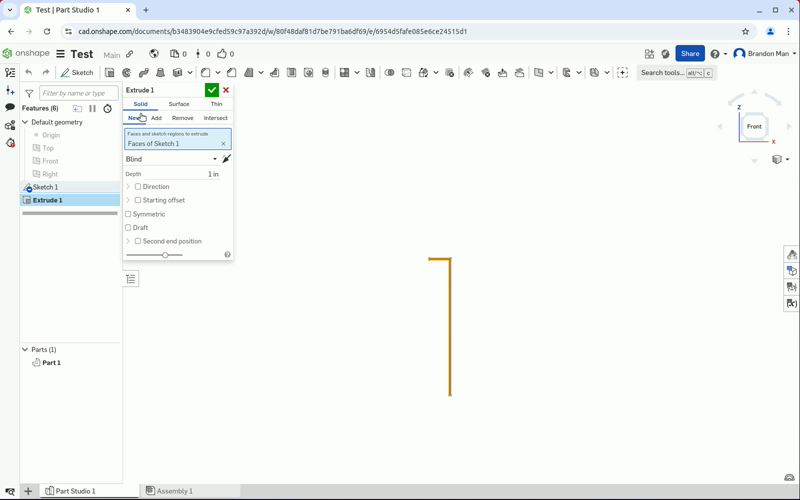
mouse_move(137, 120)
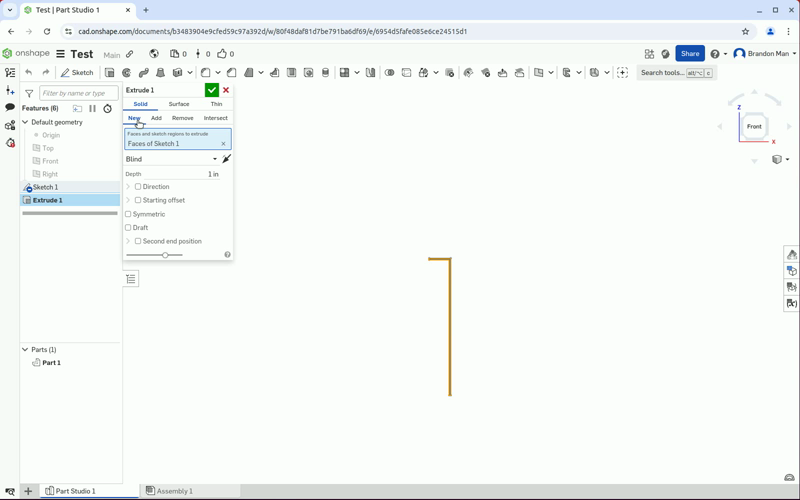
click(137, 120)
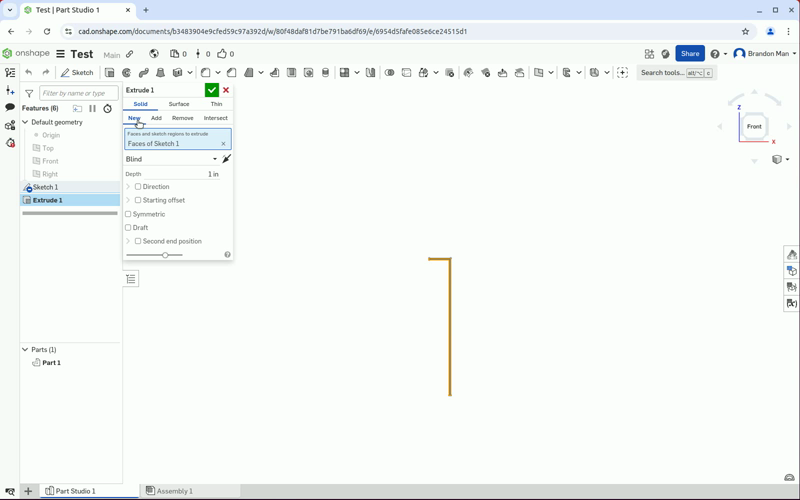
key(tab, 4)
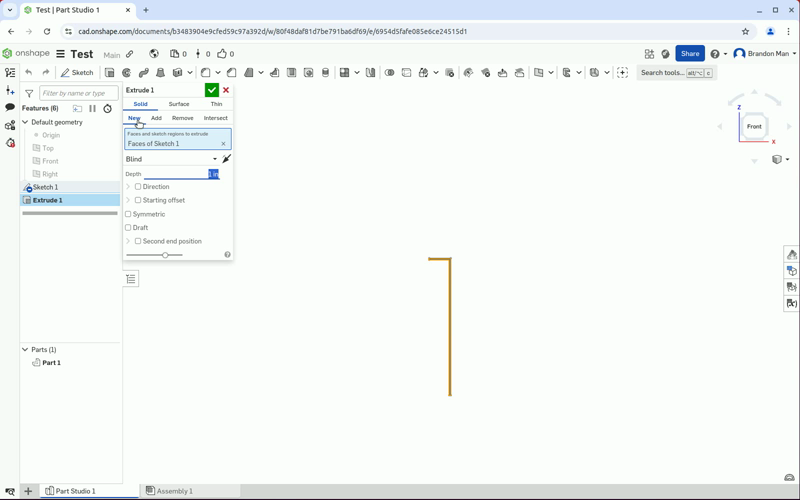
text(4.814)
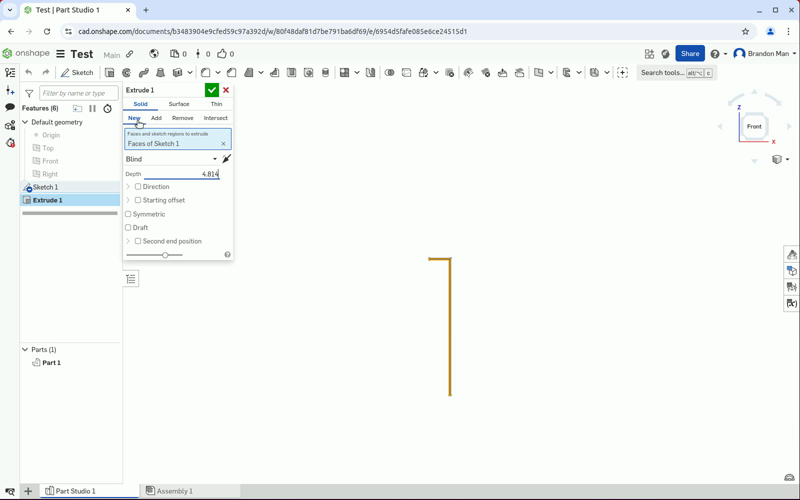
key(tab, 3)
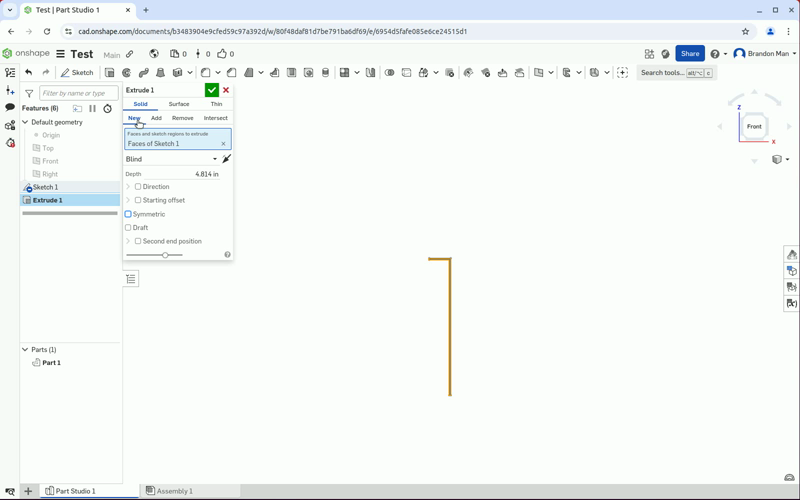
key(space)
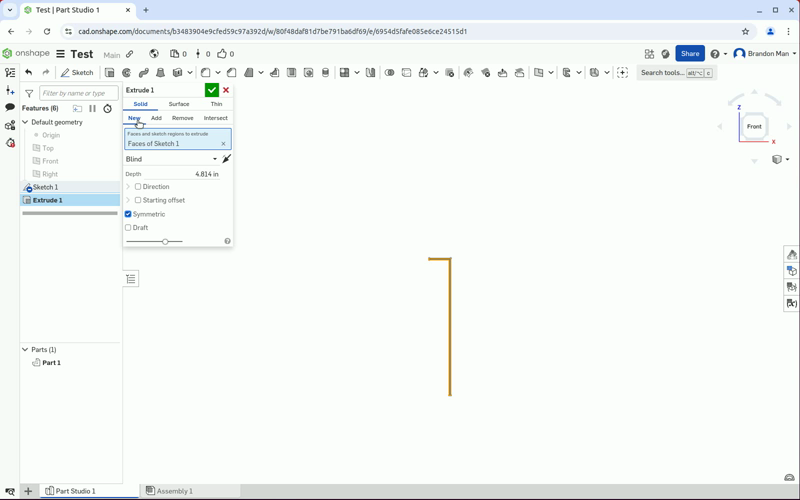
key(enter)
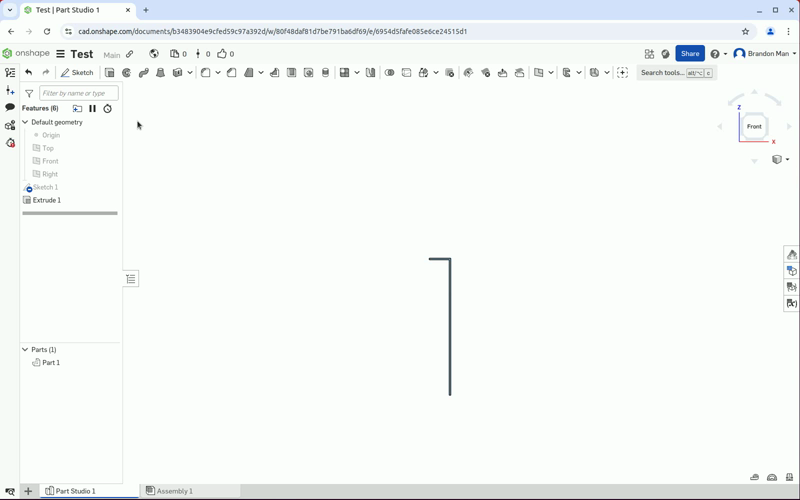
key(shift+h)
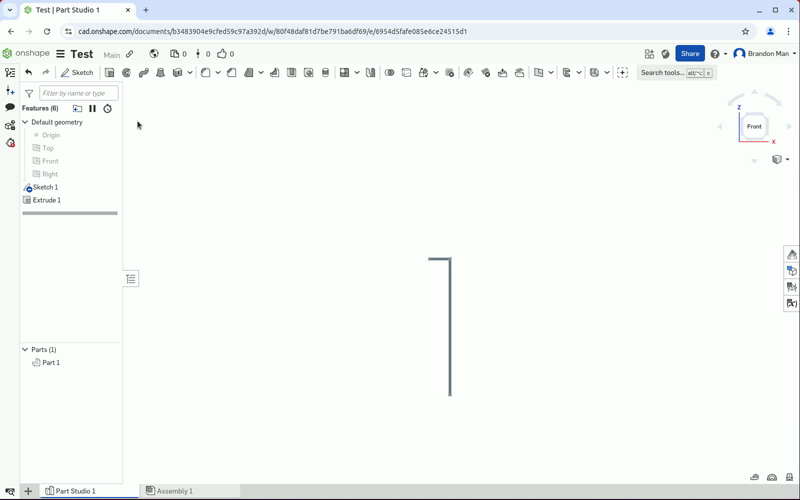
key(shift+h)
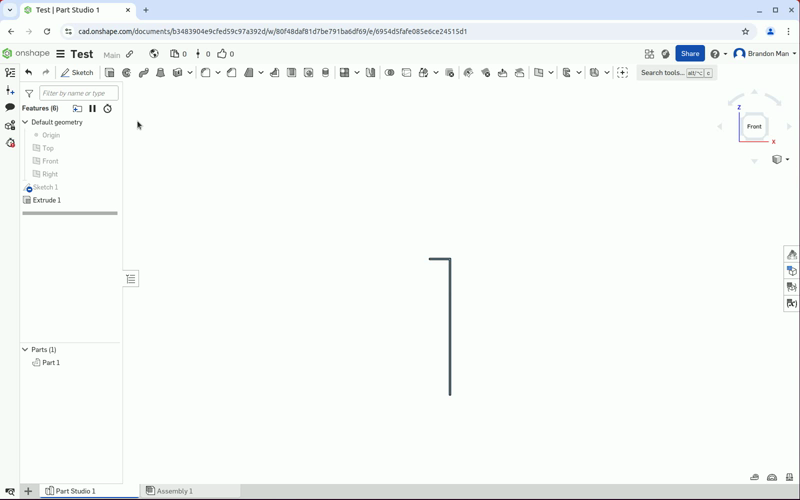
mouse_move(73, 189)
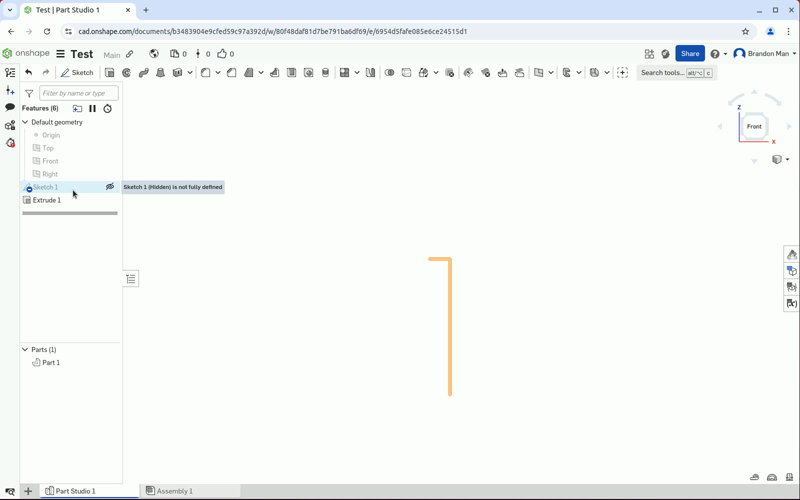
click(73, 189)
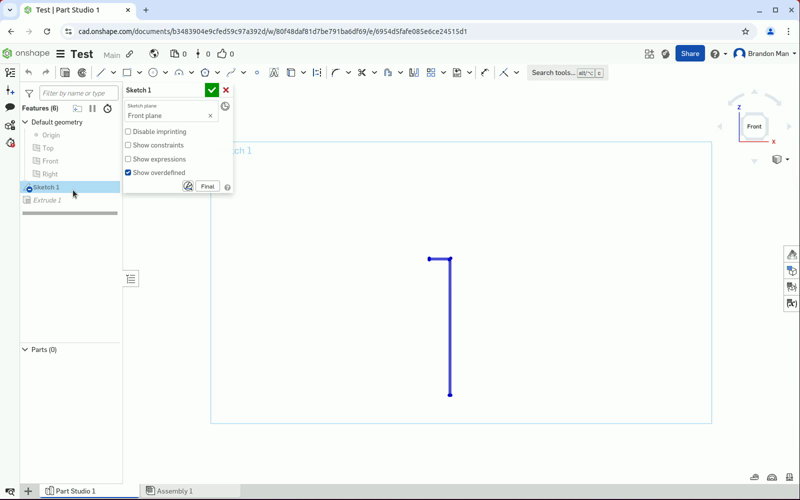
mouse_move(229, 92)
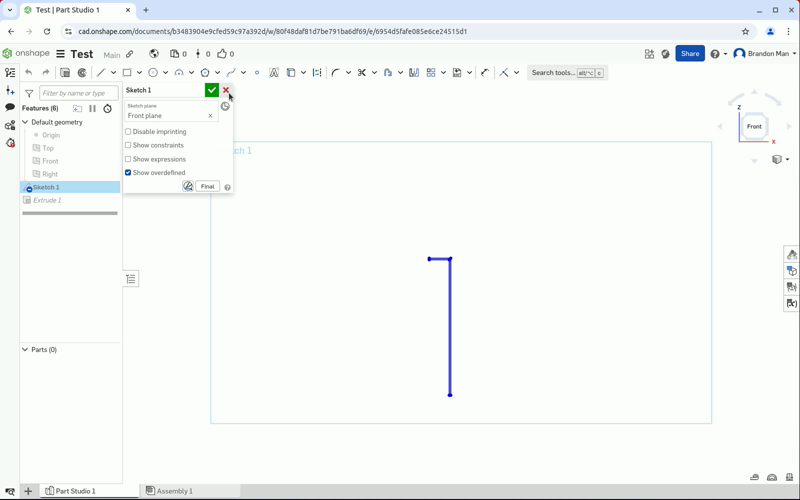
click(229, 92)
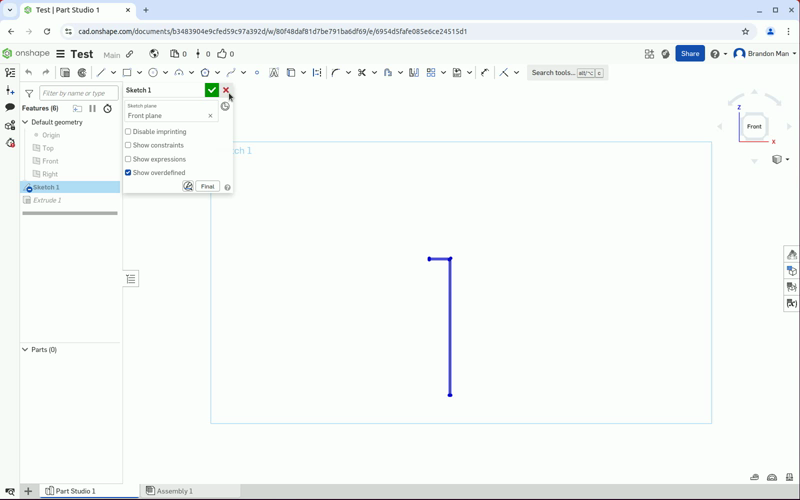
key(shift+s)
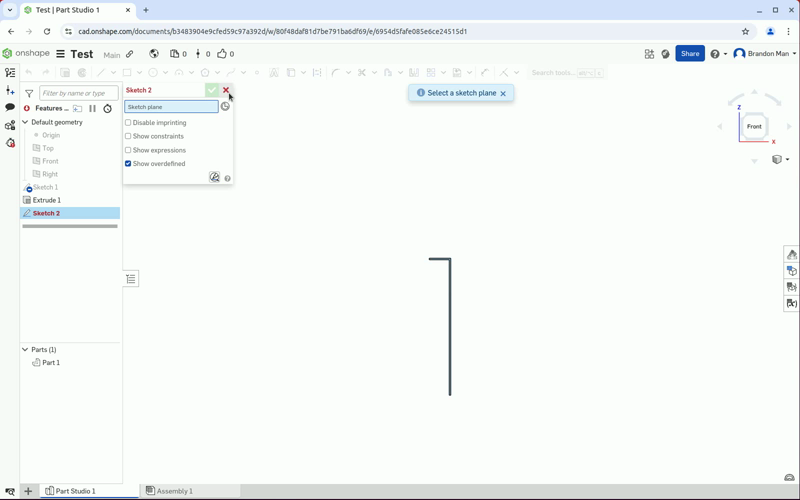
mouse_move(73, 163)
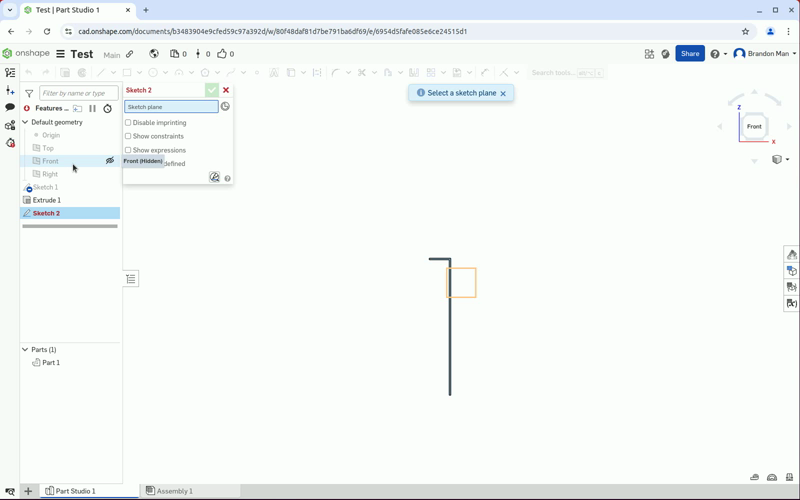
click(73, 163)
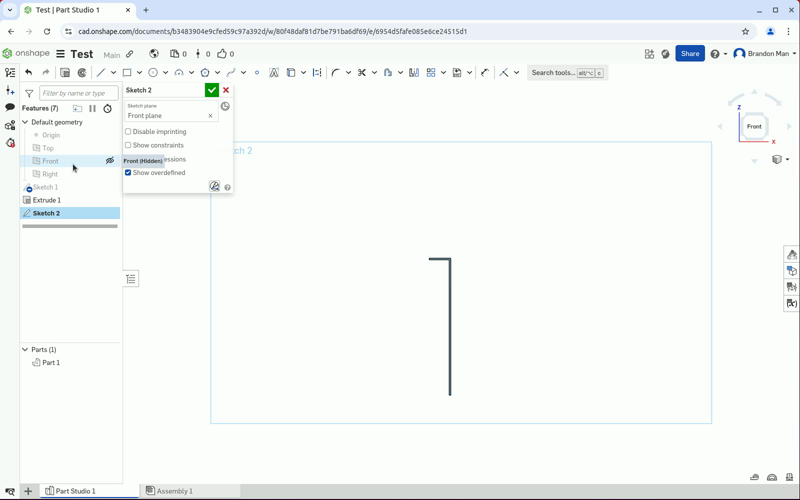
mouse_move(73, 352)
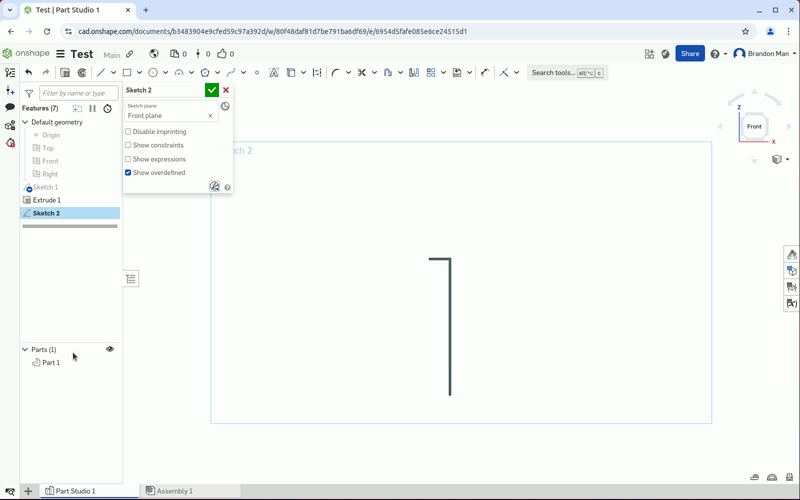
key(y)
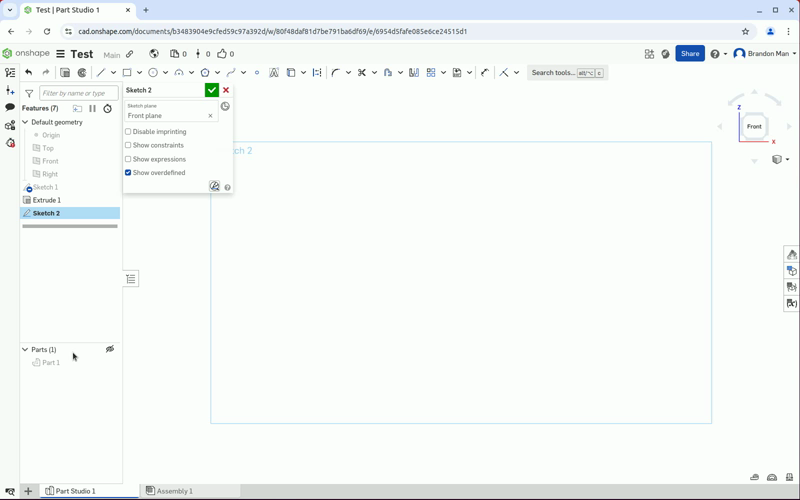
key(l)
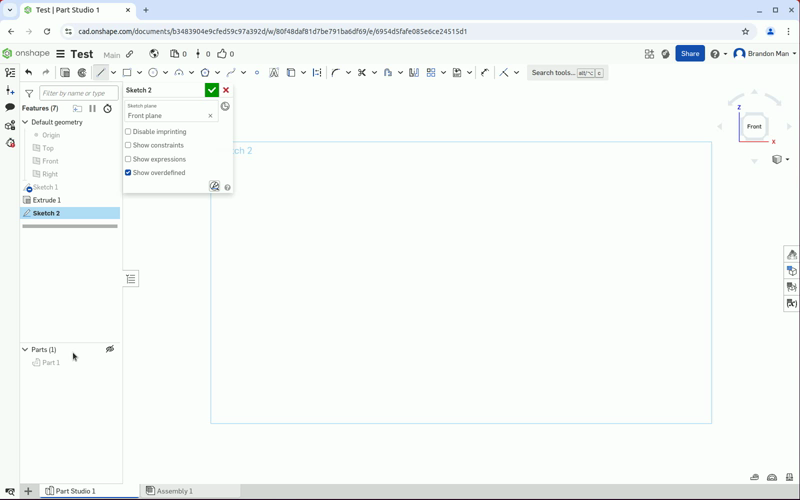
key_down(shift)
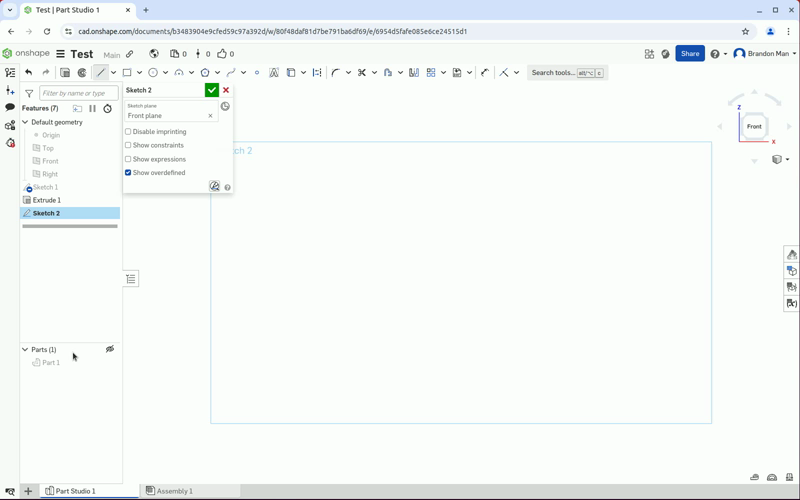
mouse_move(429, 251)
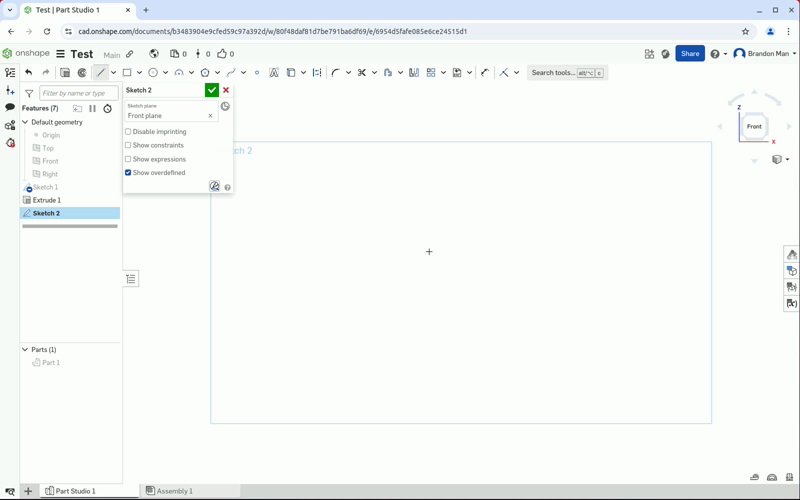
click(429, 251)
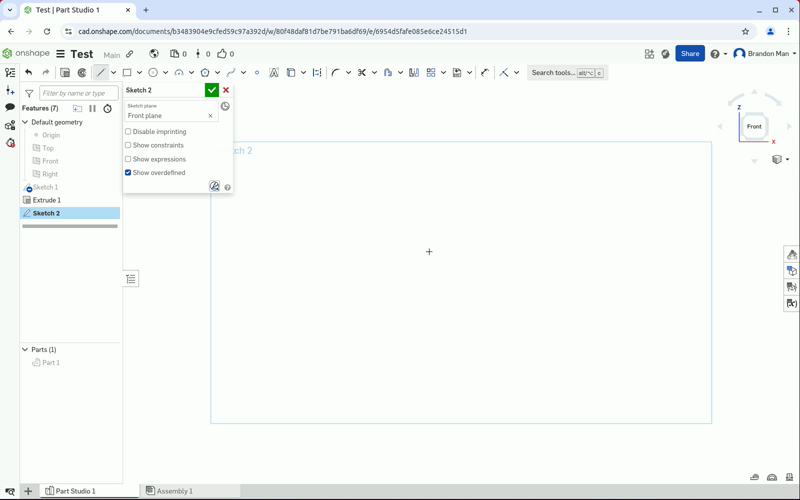
key_up(shift)
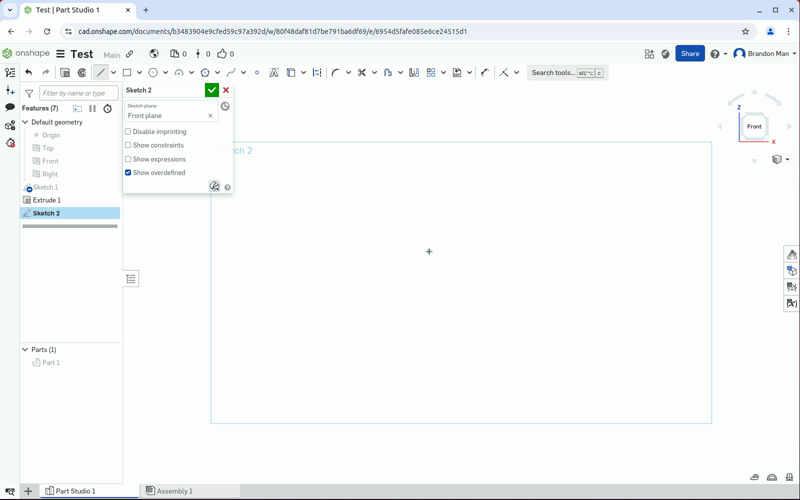
key_down(shift)
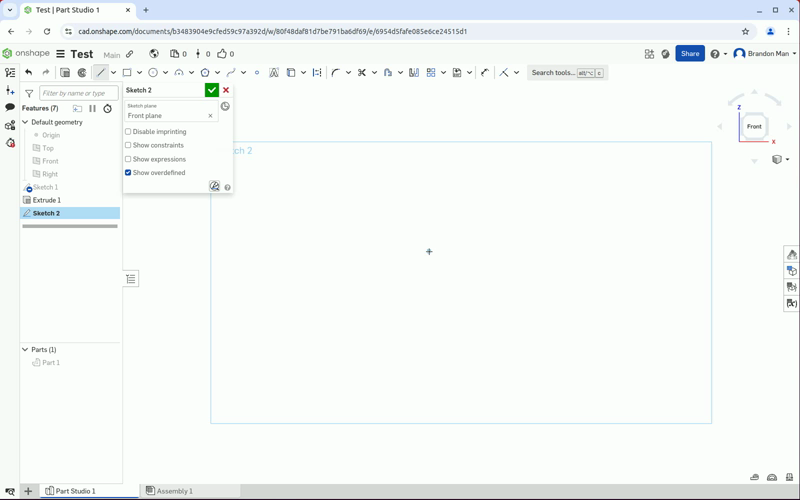
mouse_move(459, 251)
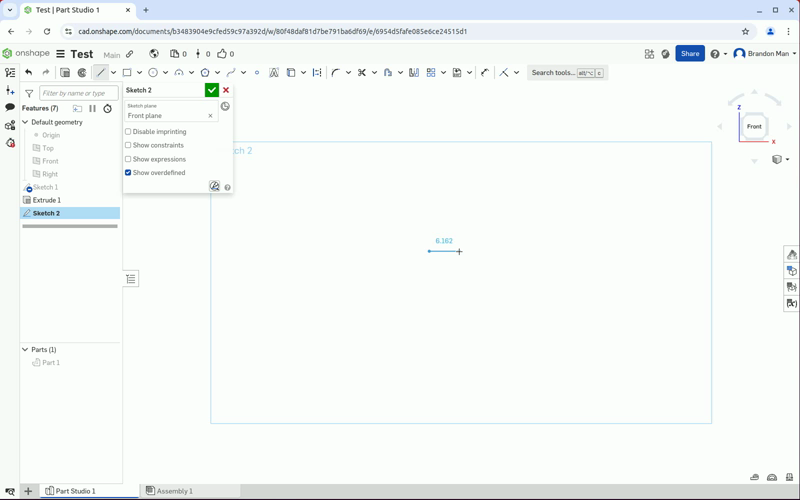
mouse_move(453, 251)
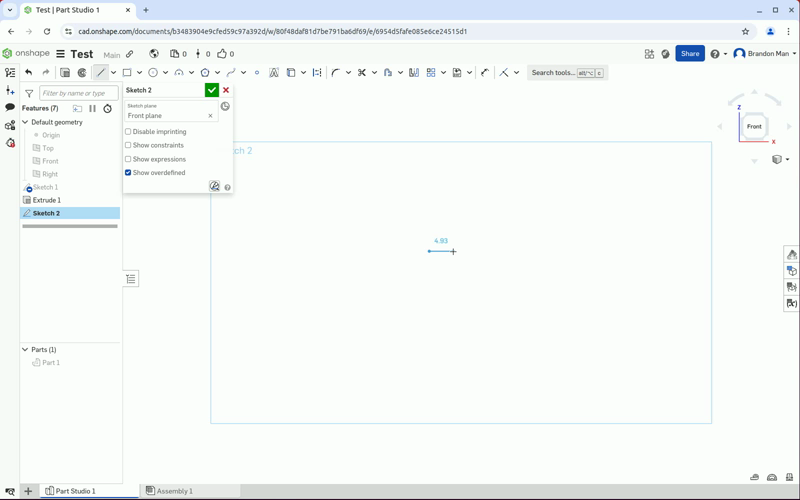
click(453, 251)
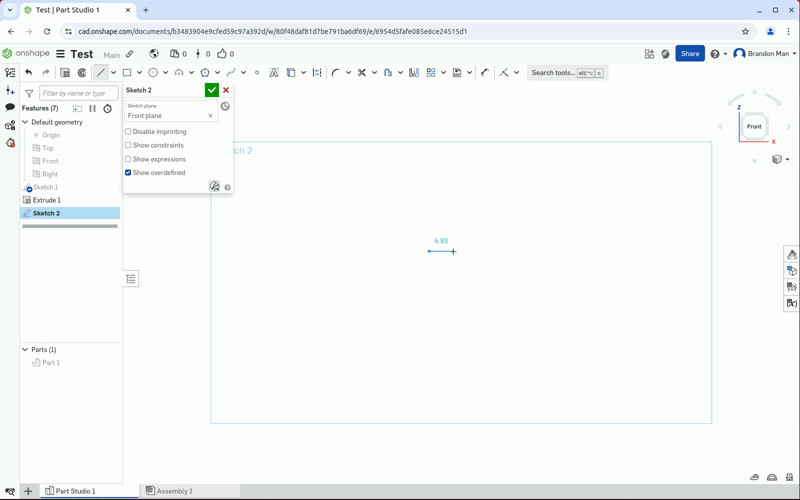
key_up(shift)
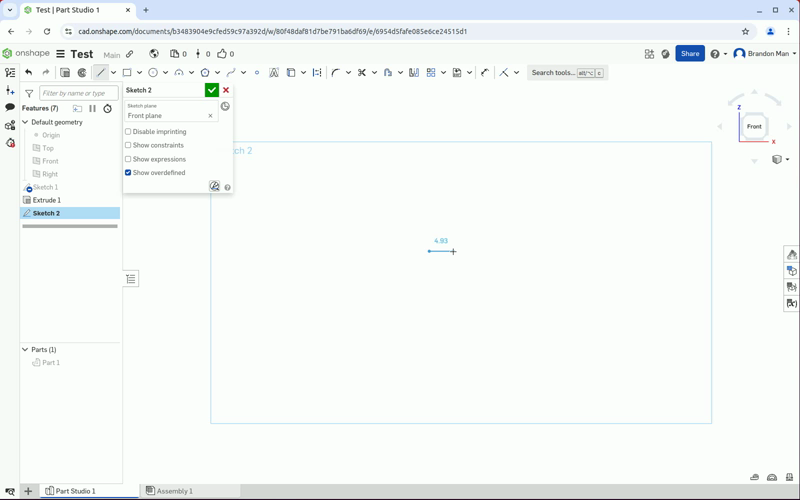
key_down(shift)
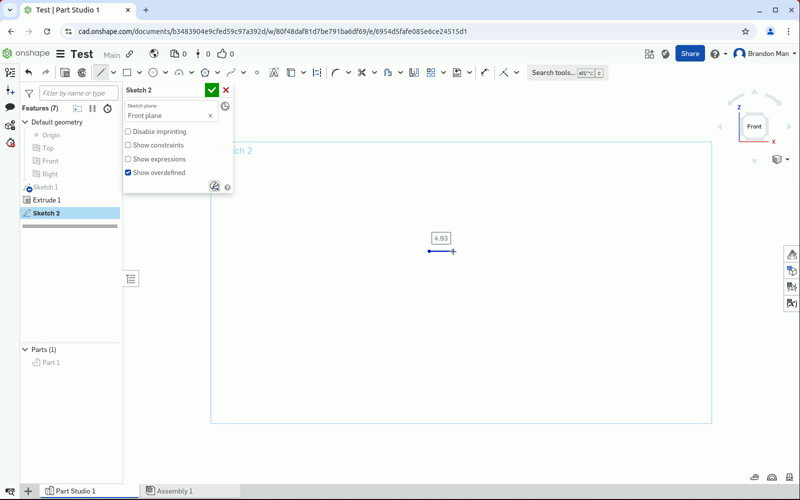
mouse_move(453, 395)
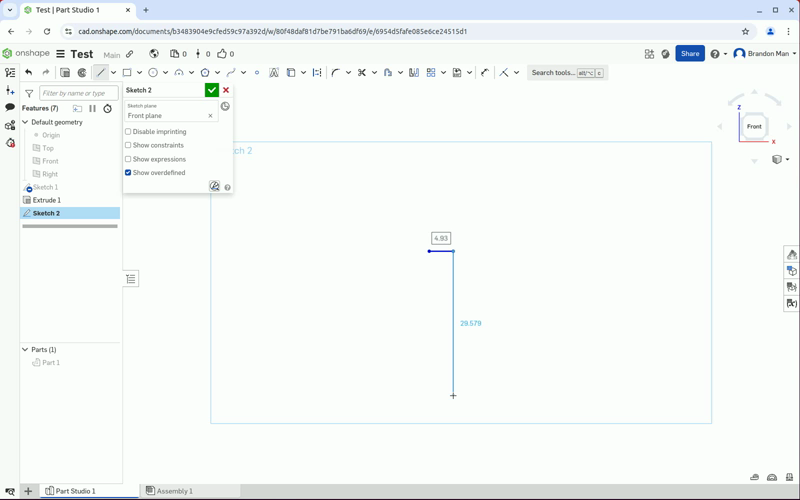
click(453, 395)
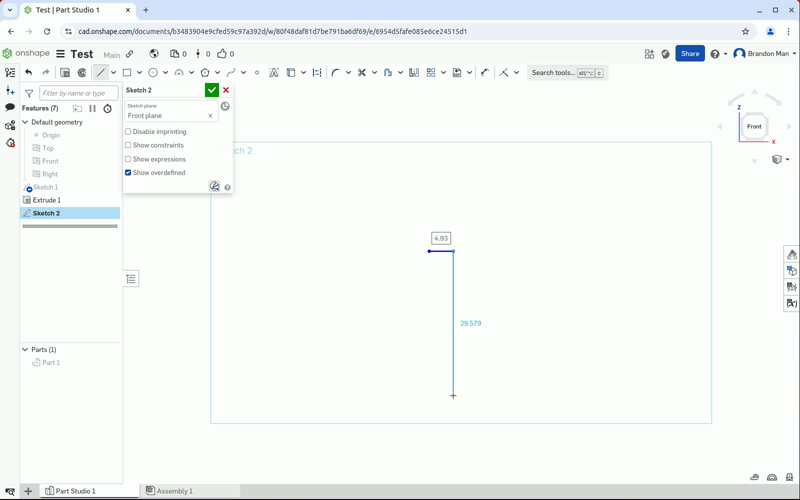
key_up(shift)
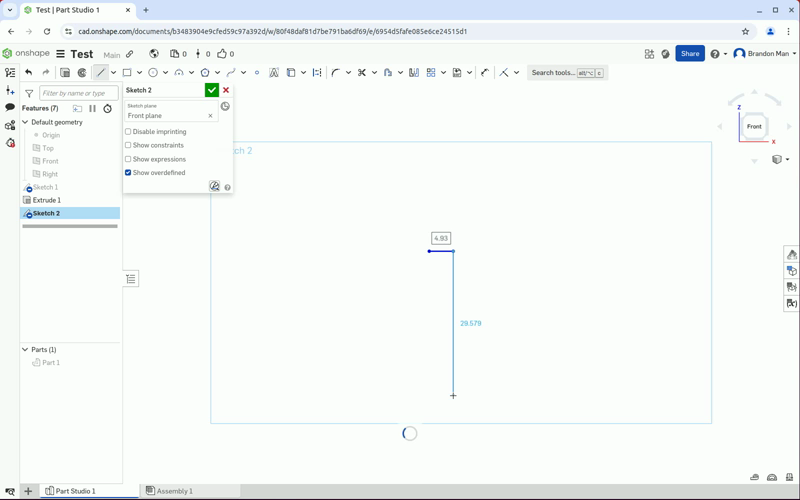
key_down(shift)
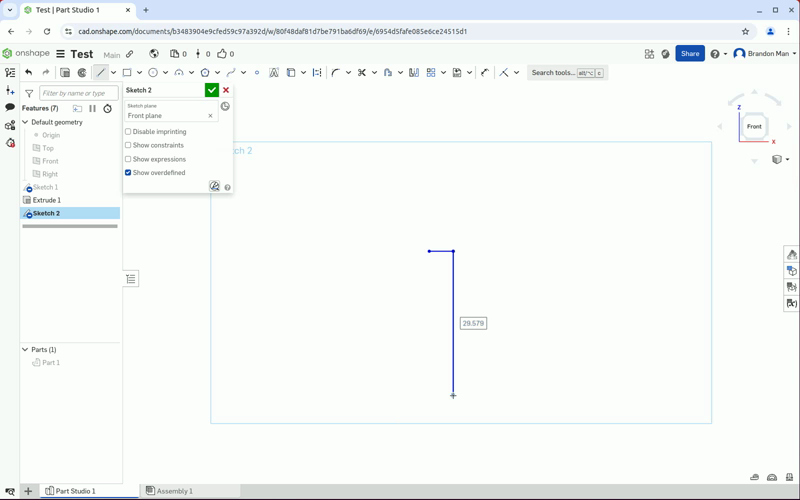
mouse_move(453, 249)
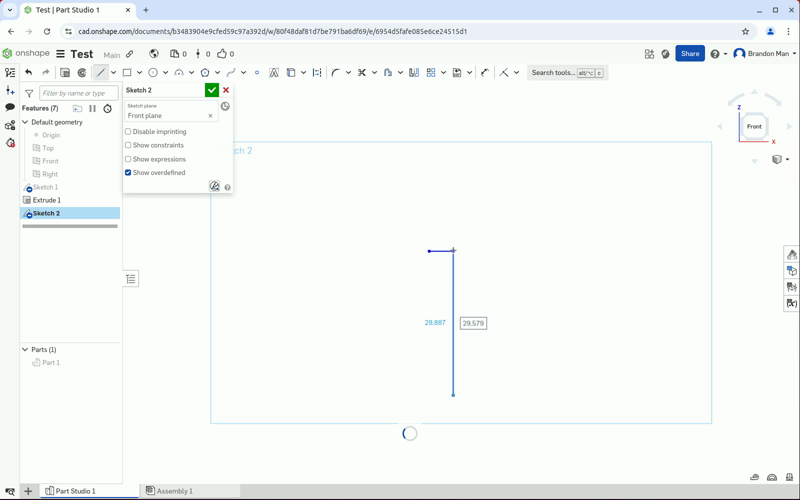
scroll(6)
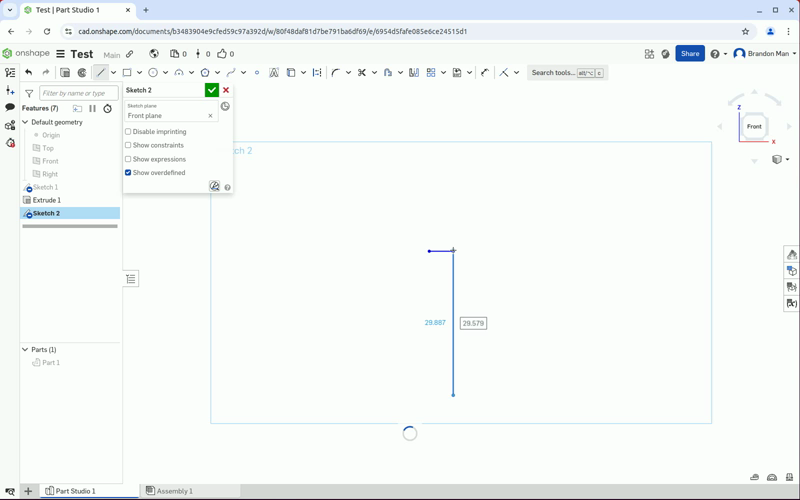
scroll(6)
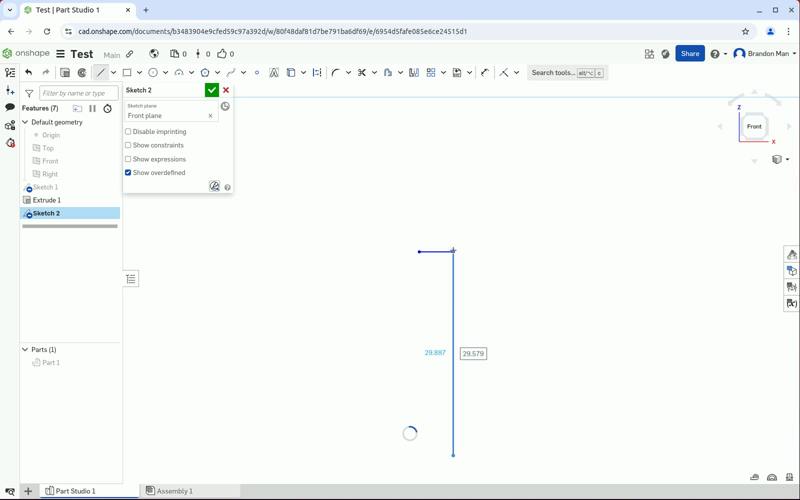
scroll(6)
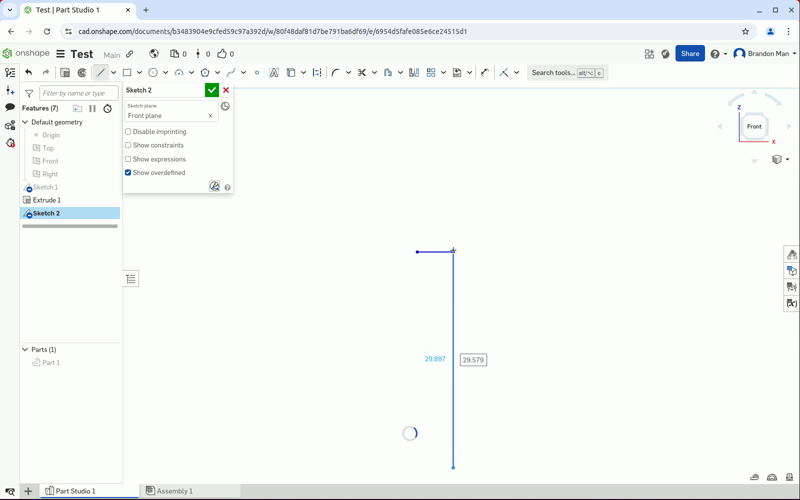
scroll(6)
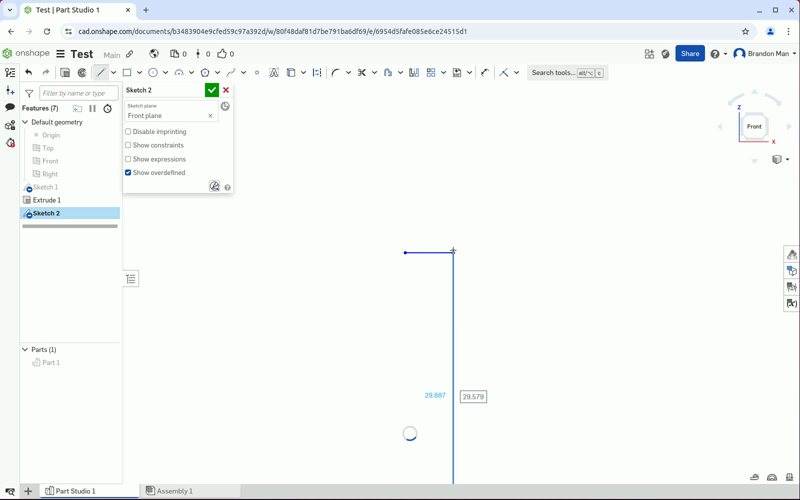
scroll(6)
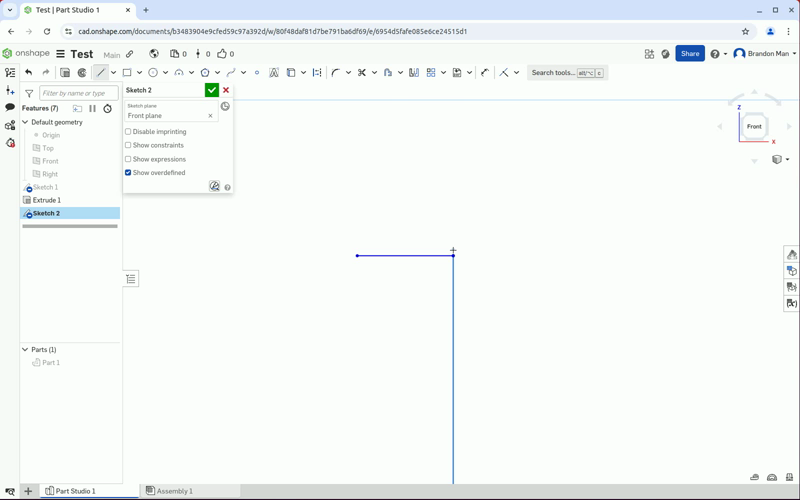
scroll(6)
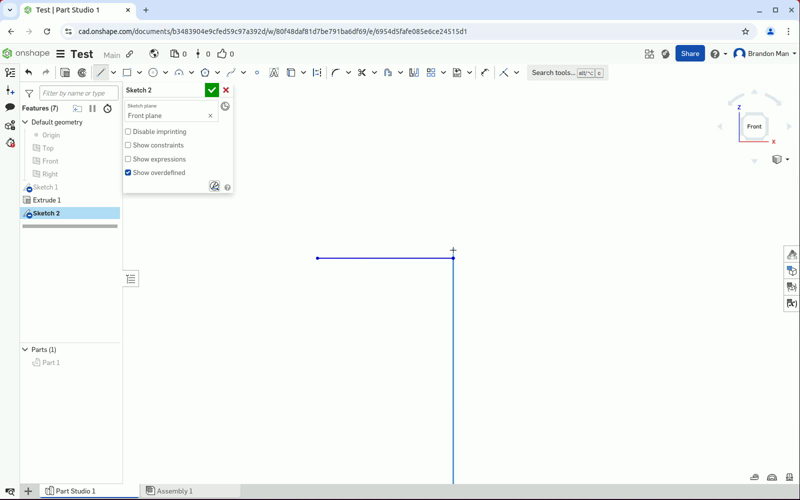
scroll(6)
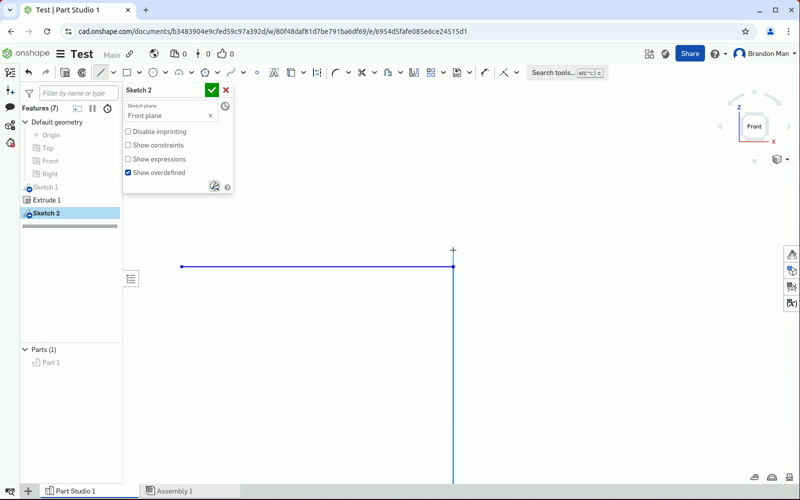
click(453, 249)
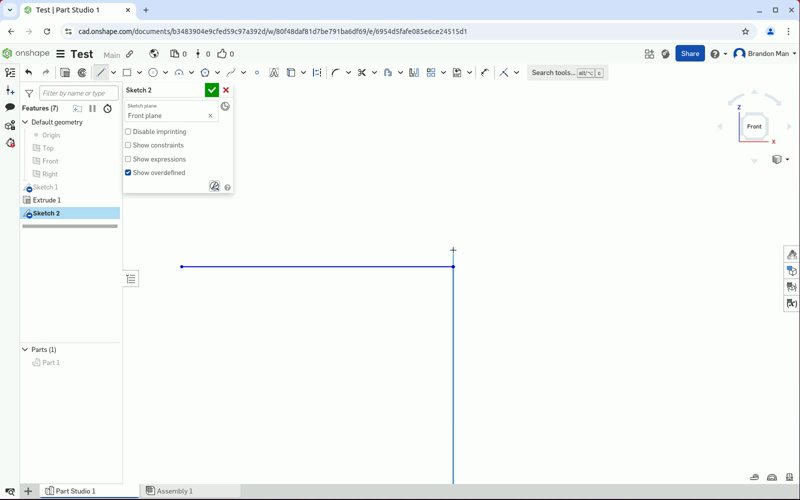
scroll(-6)
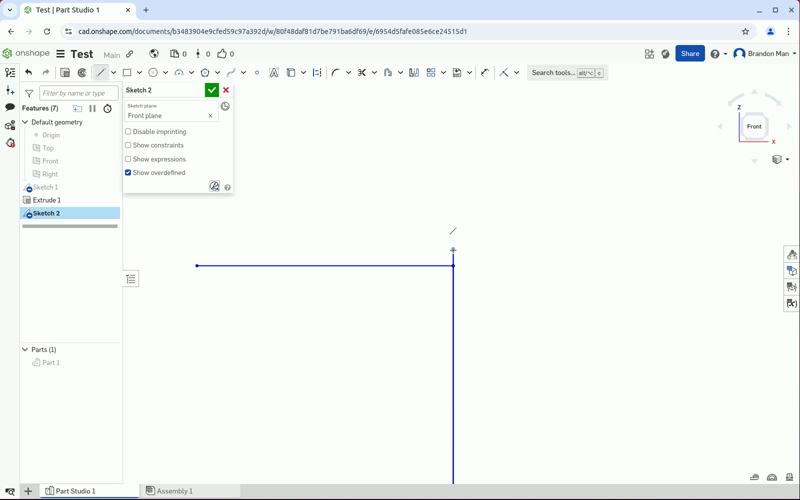
scroll(-6)
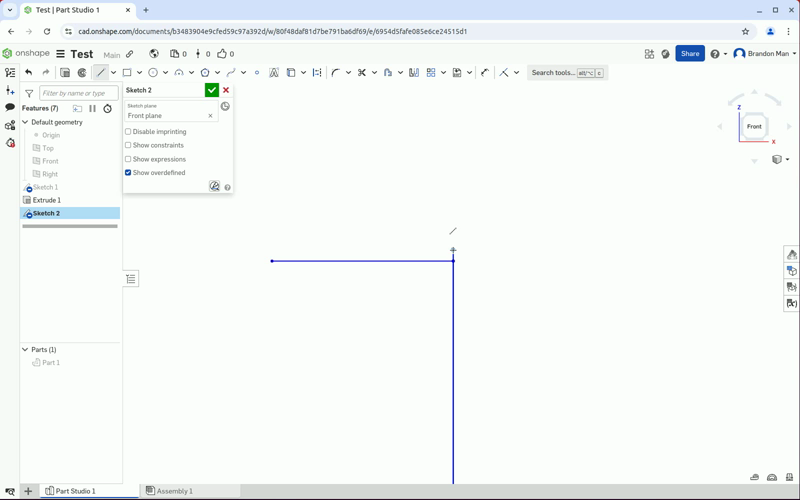
scroll(-6)
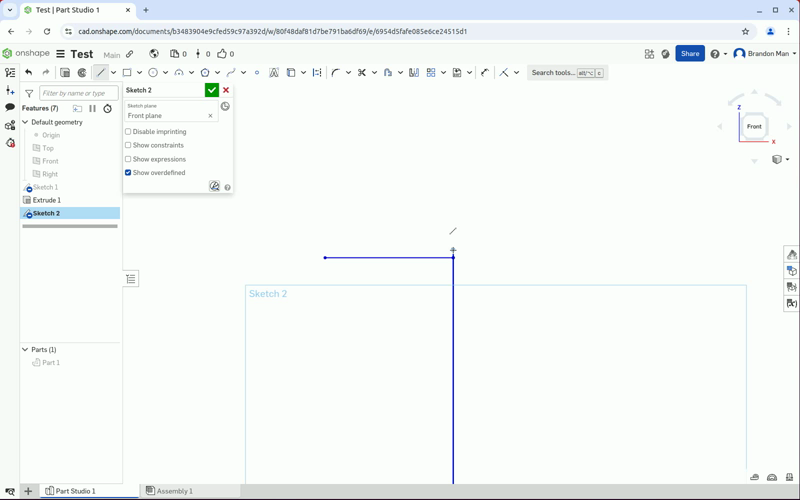
scroll(-6)
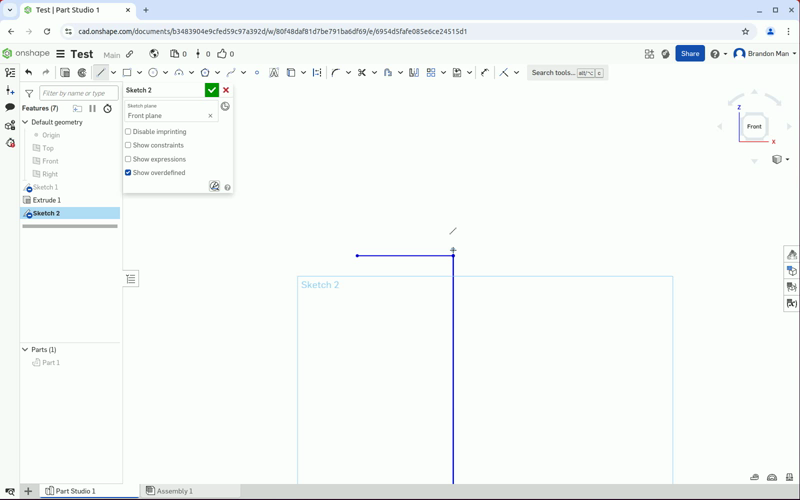
scroll(-6)
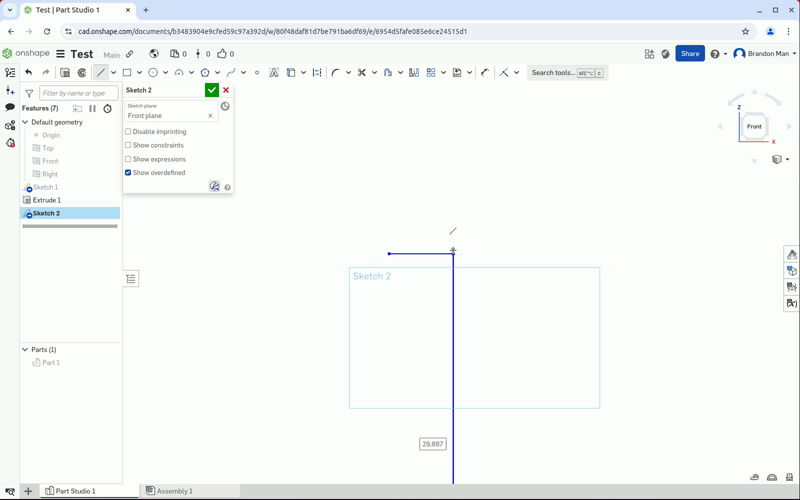
scroll(-6)
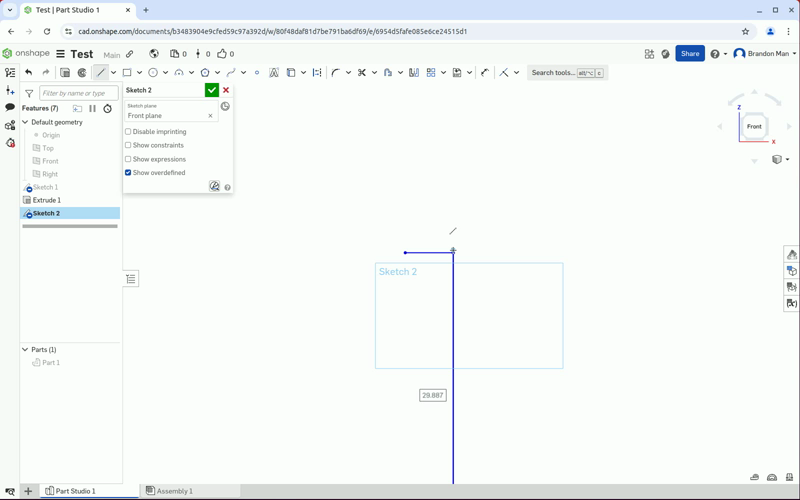
scroll(-6)
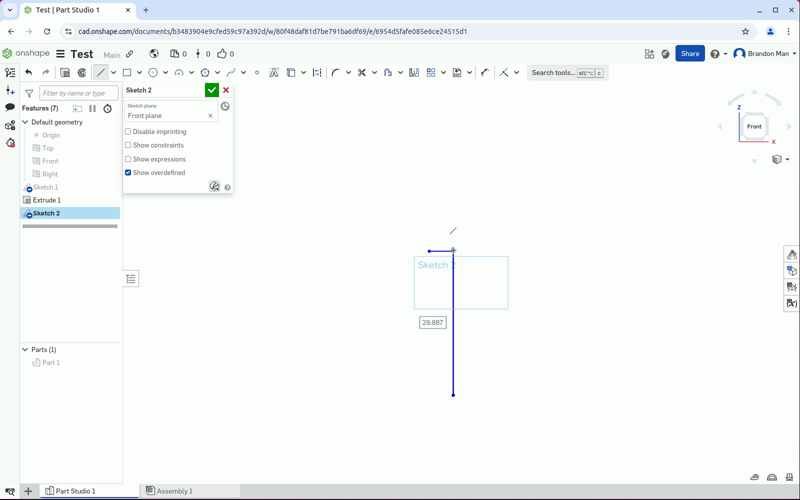
key_up(shift)
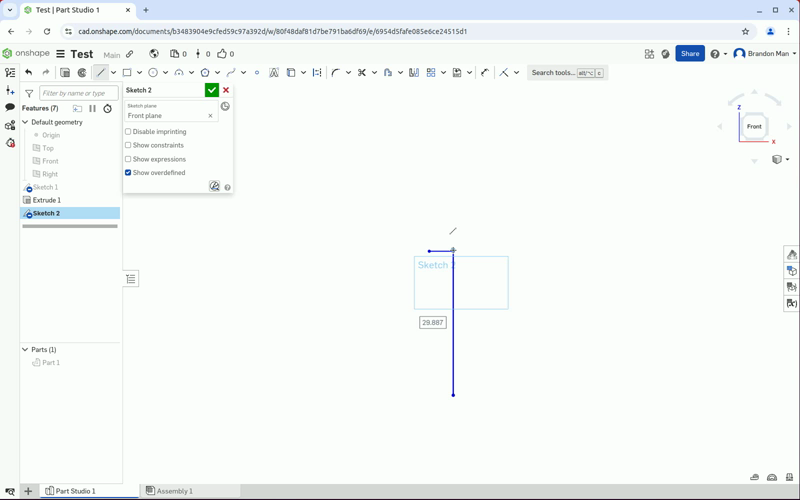
key_down(shift)
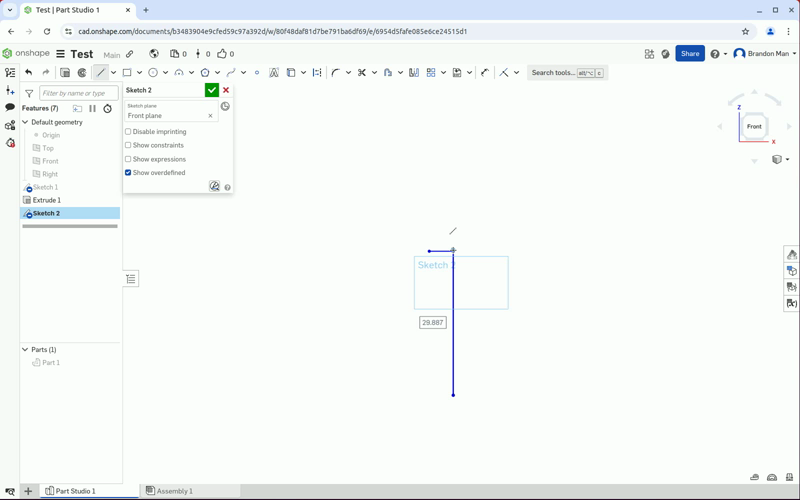
mouse_move(483, 249)
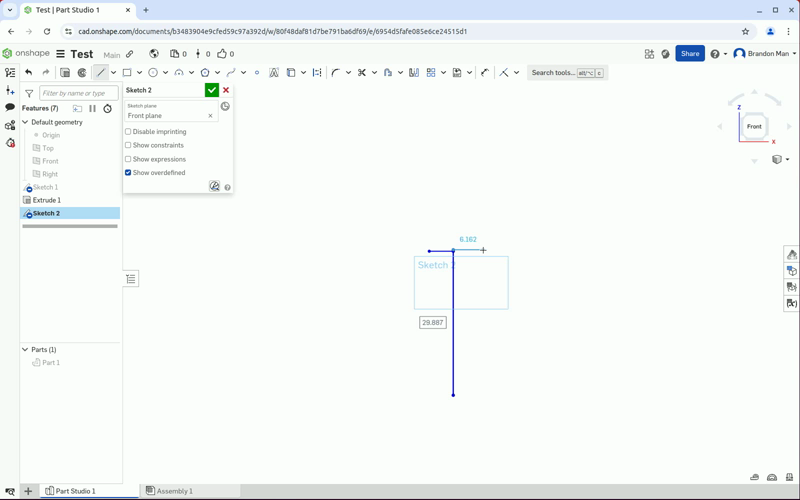
mouse_move(429, 249)
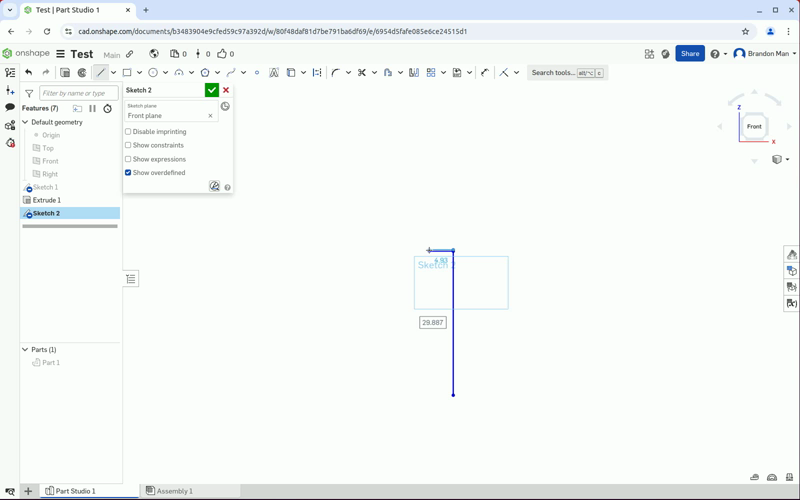
scroll(6)
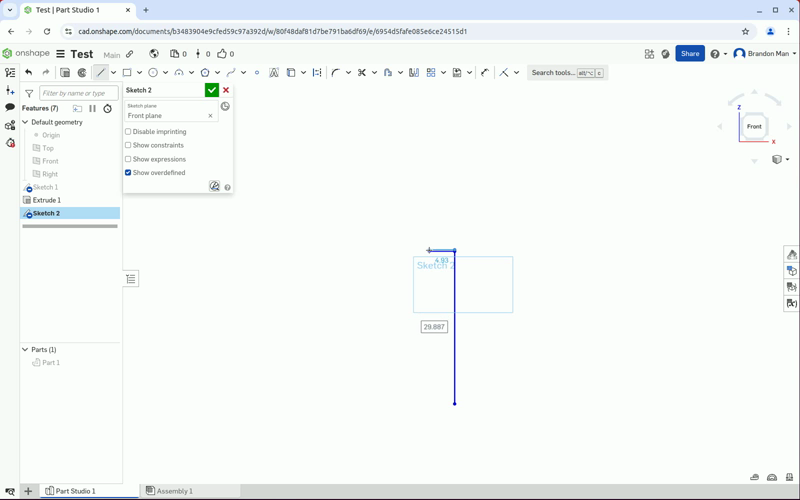
scroll(6)
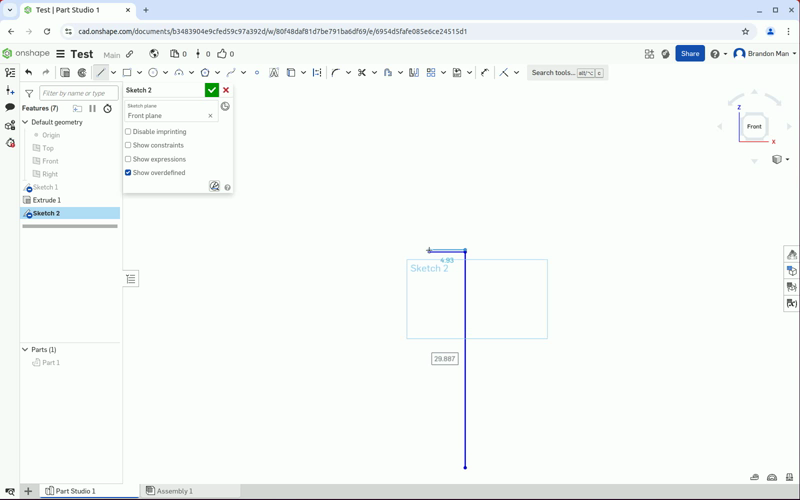
scroll(6)
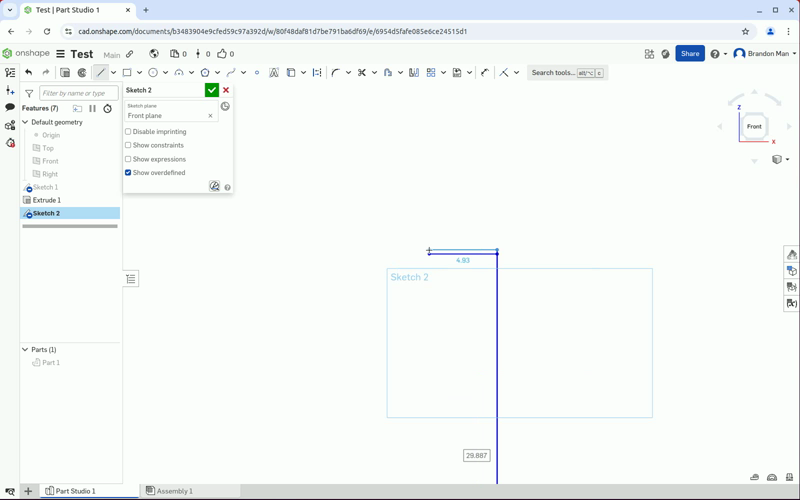
scroll(6)
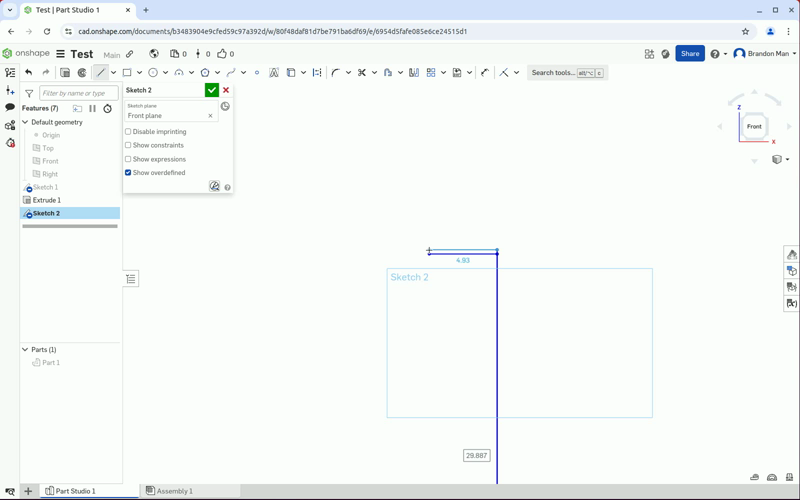
scroll(6)
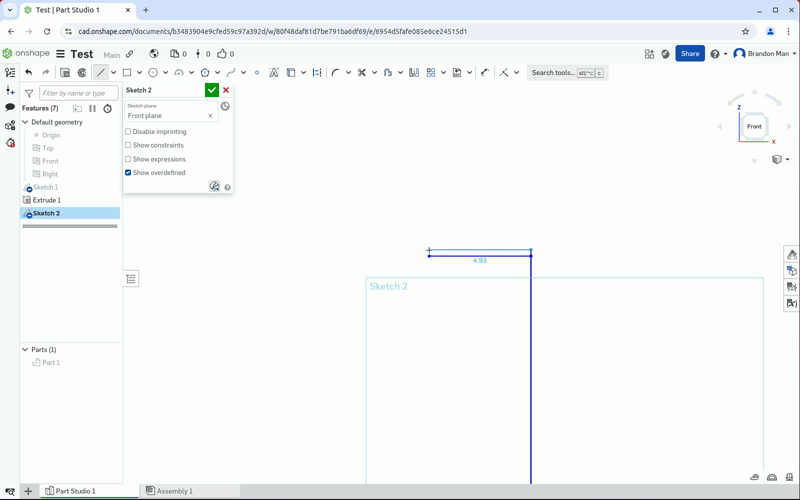
scroll(6)
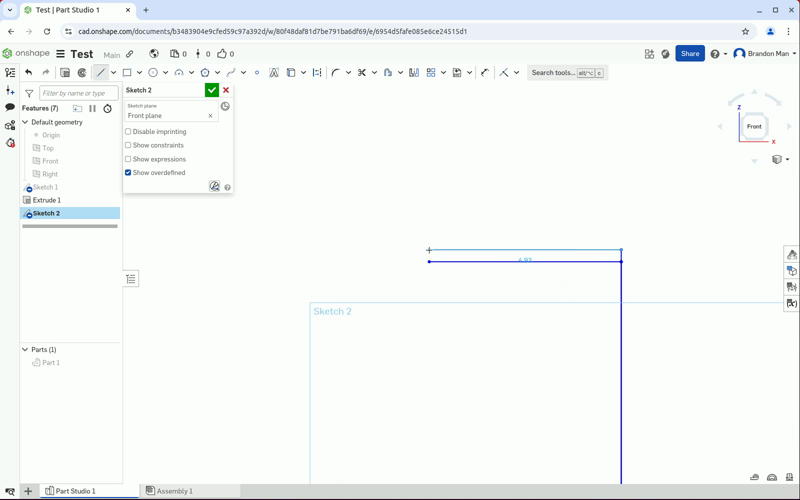
scroll(6)
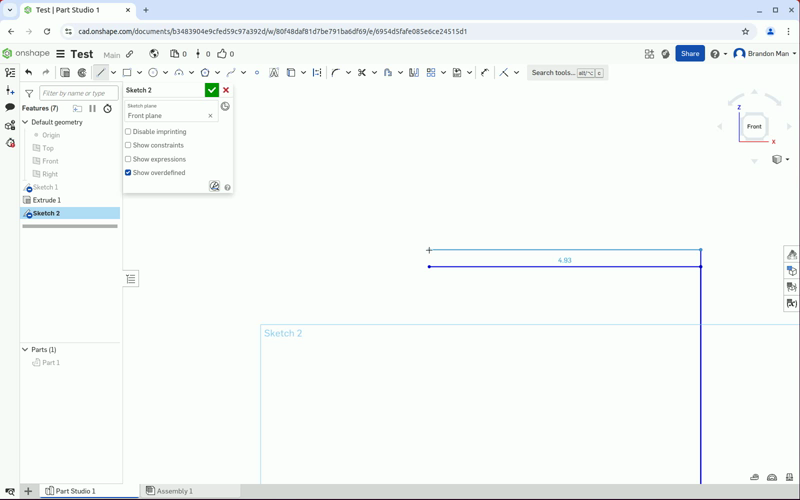
click(429, 249)
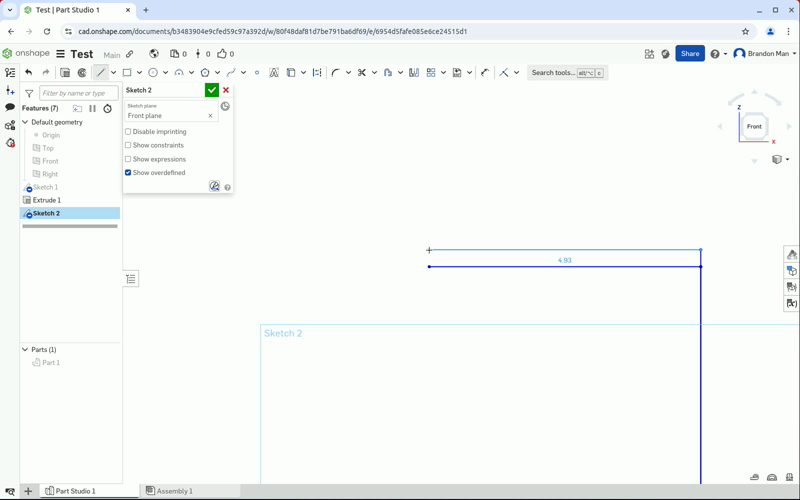
scroll(-6)
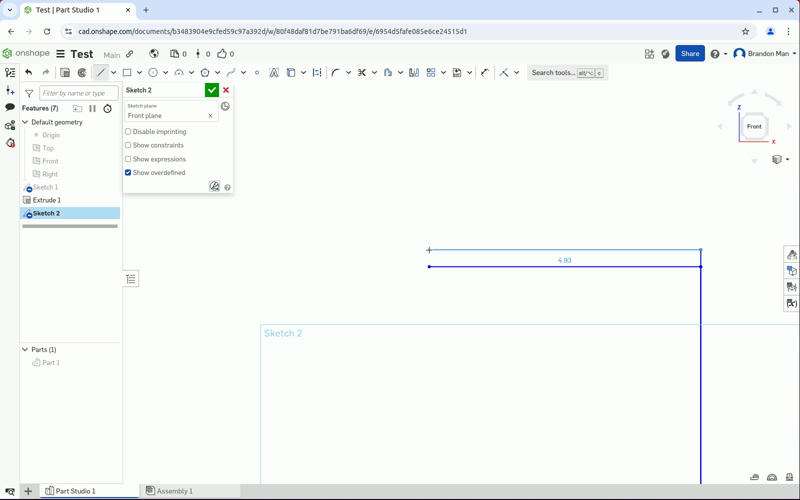
scroll(-6)
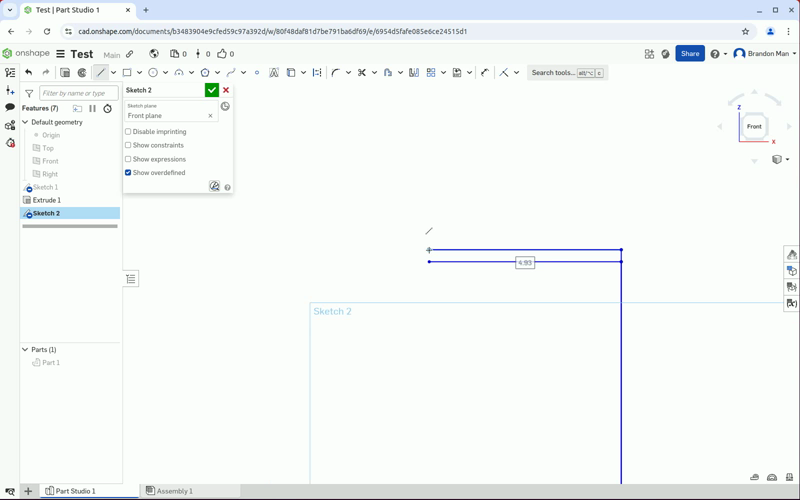
scroll(-6)
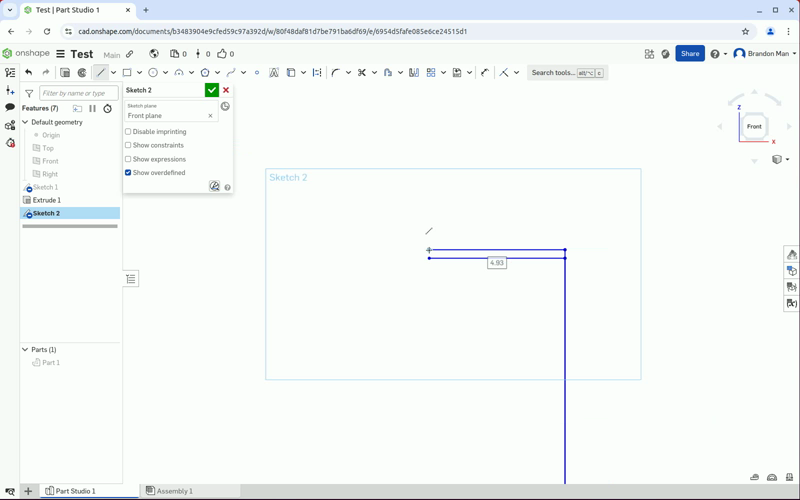
scroll(-6)
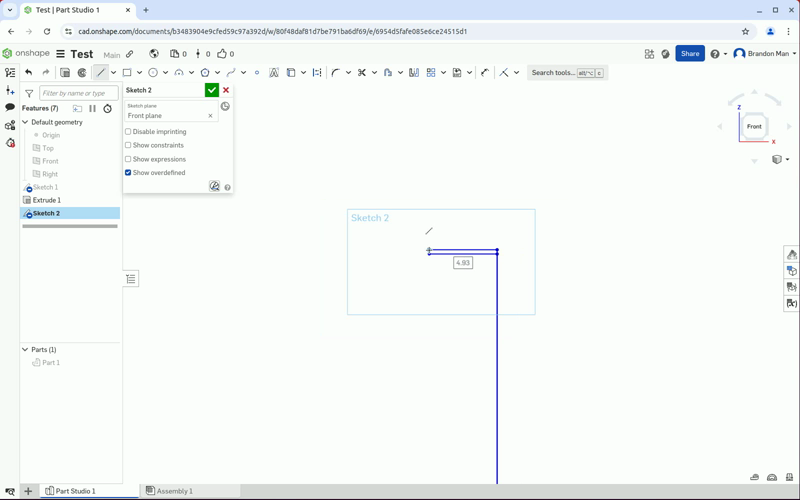
scroll(-6)
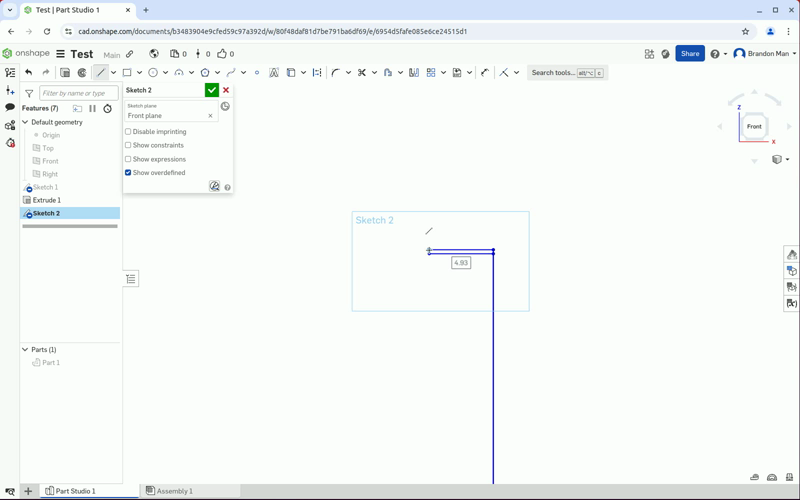
scroll(-6)
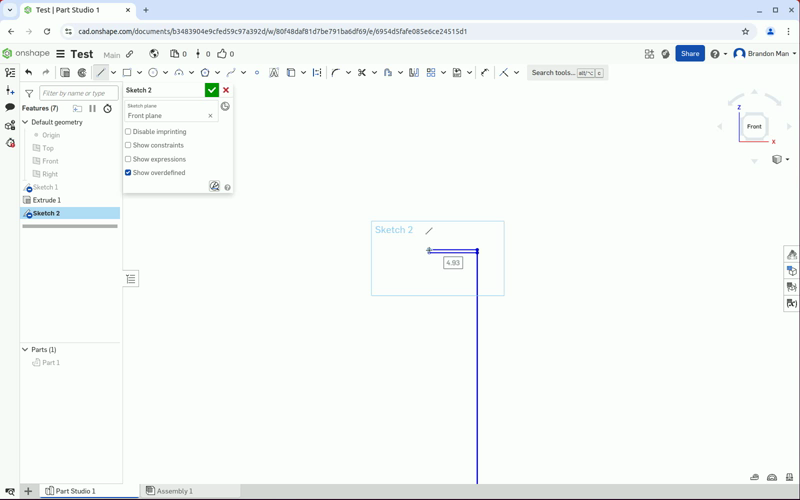
scroll(-6)
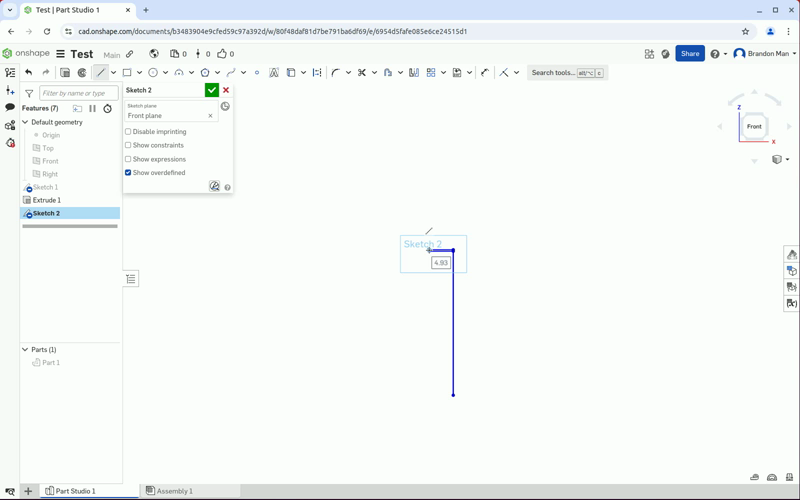
key_up(shift)
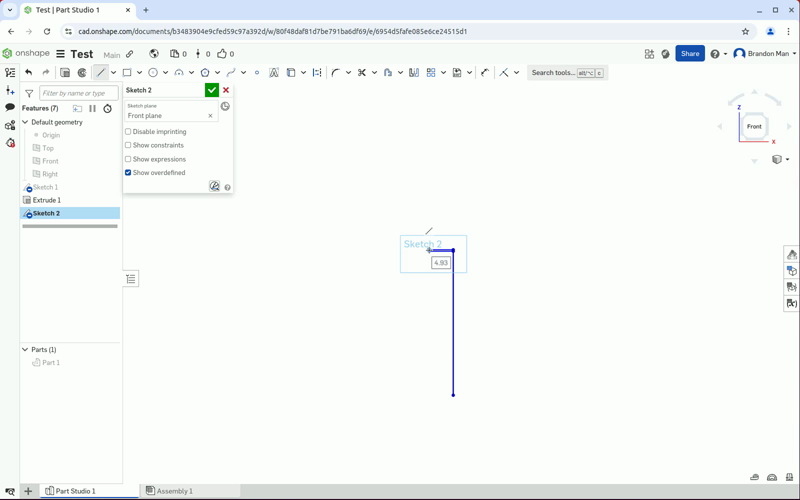
mouse_move(459, 249)
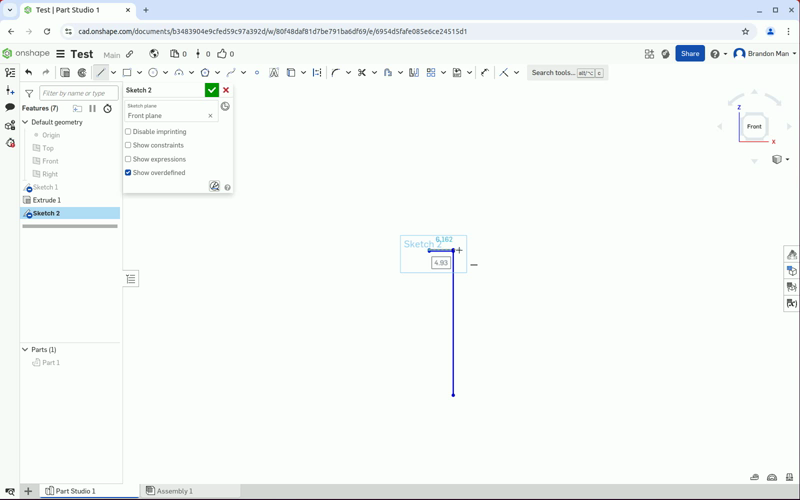
key_down(shift)
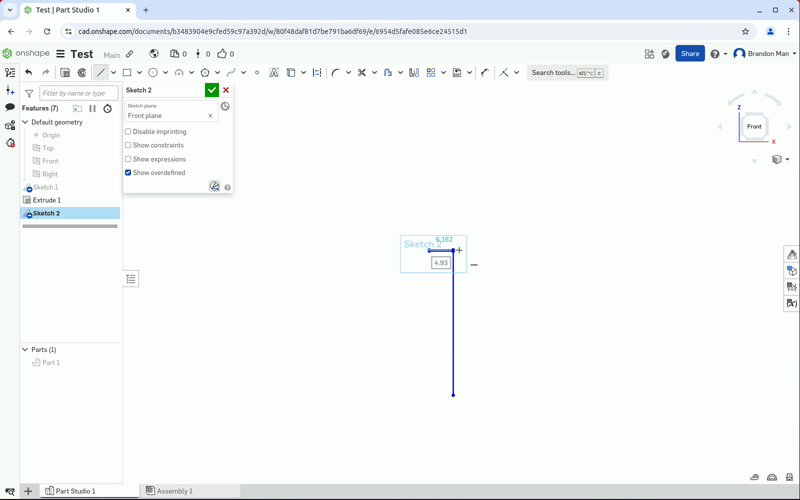
mouse_move(429, 251)
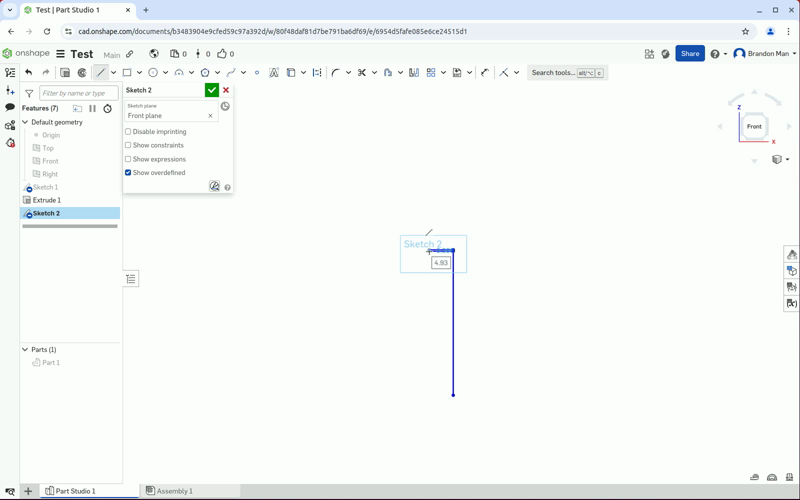
scroll(6)
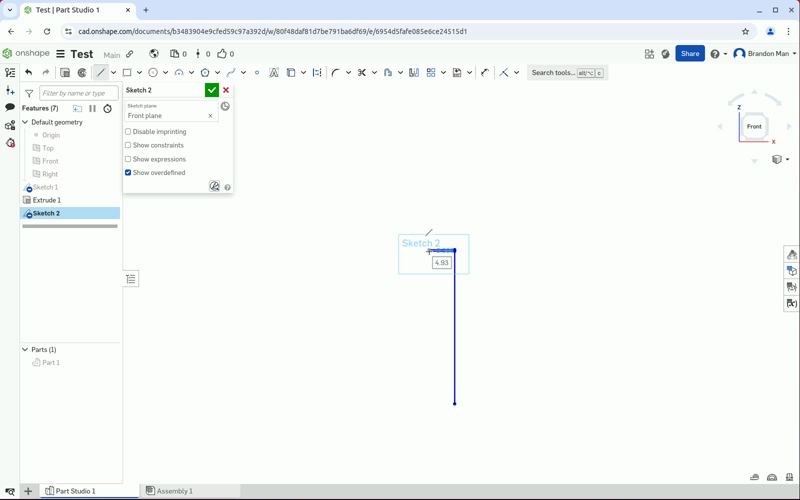
scroll(6)
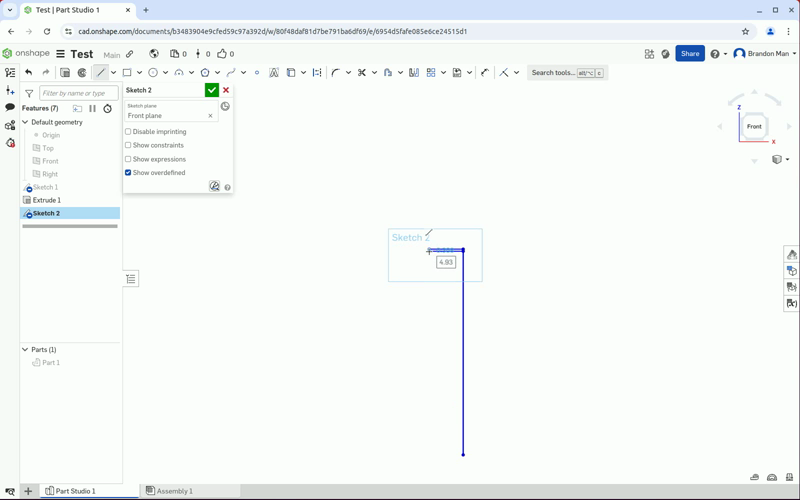
scroll(6)
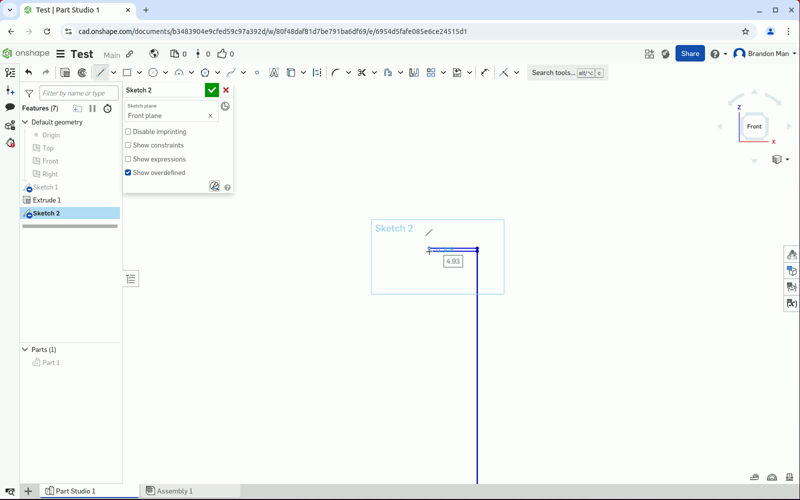
scroll(6)
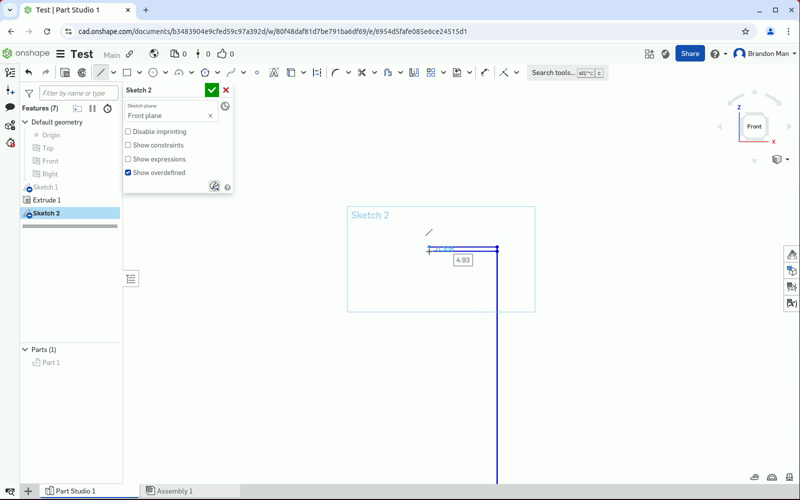
scroll(6)
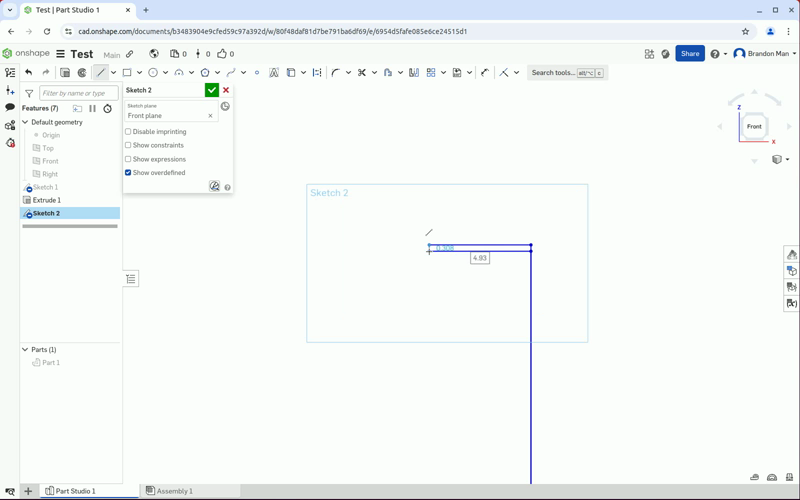
scroll(6)
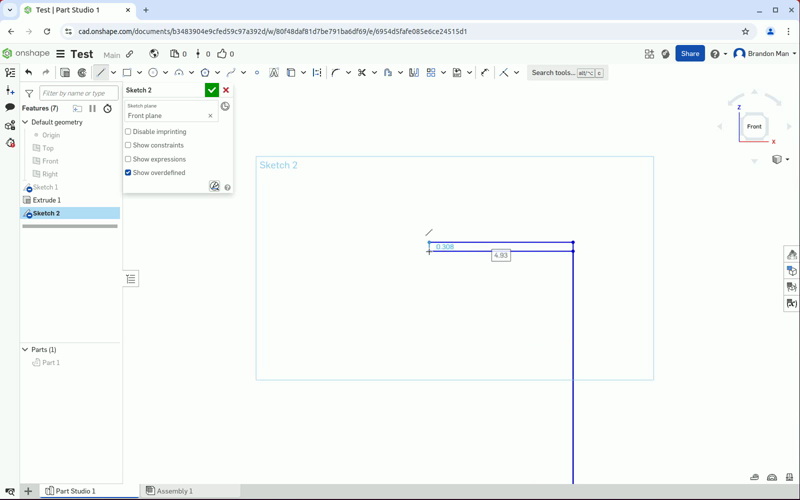
scroll(6)
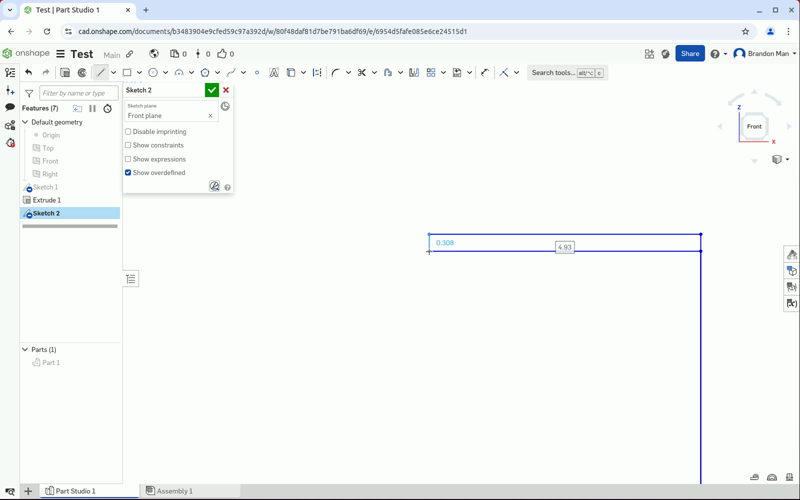
key_up(shift)
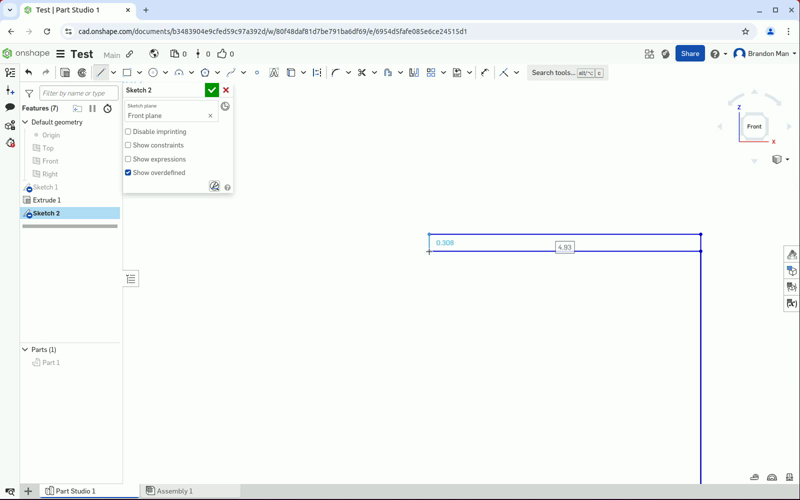
click(429, 251)
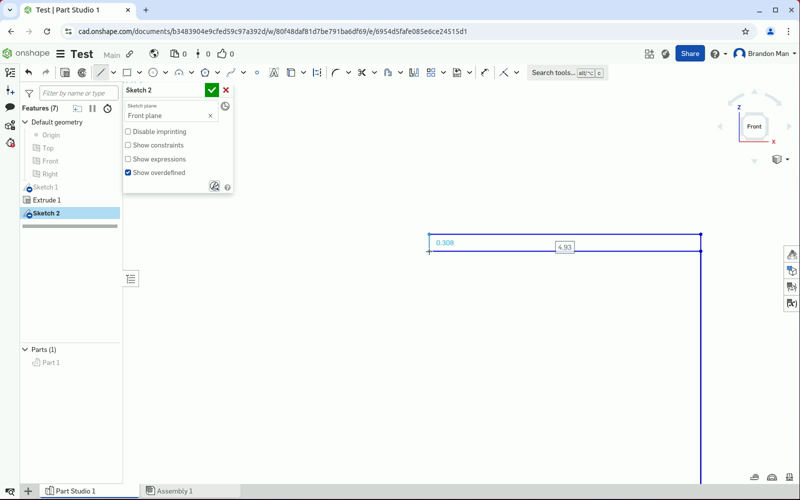
scroll(-6)
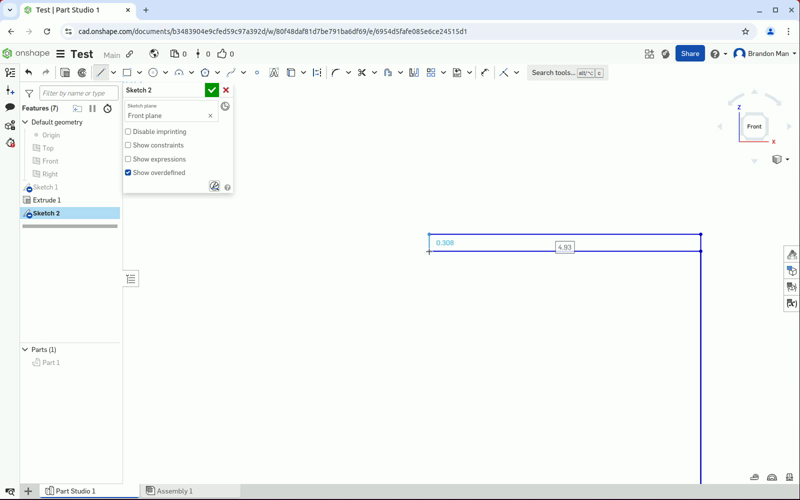
scroll(-6)
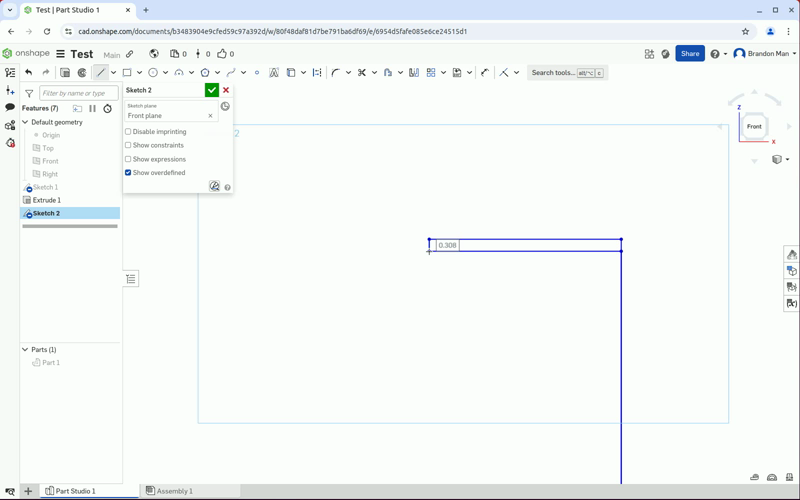
scroll(-6)
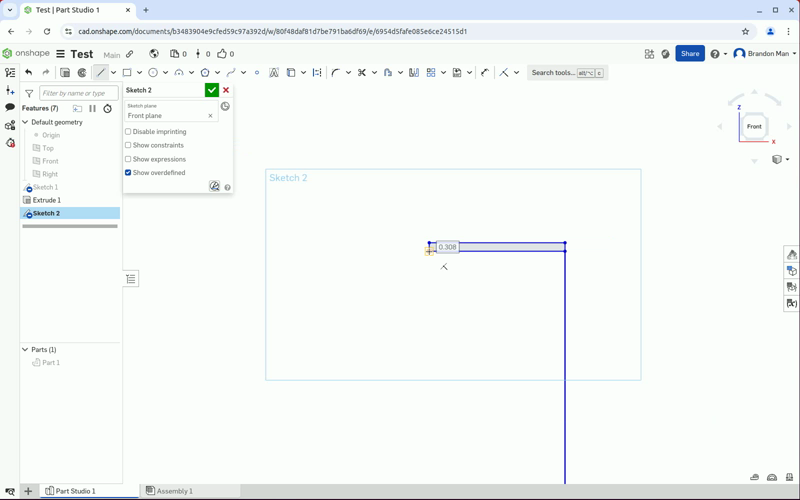
scroll(-6)
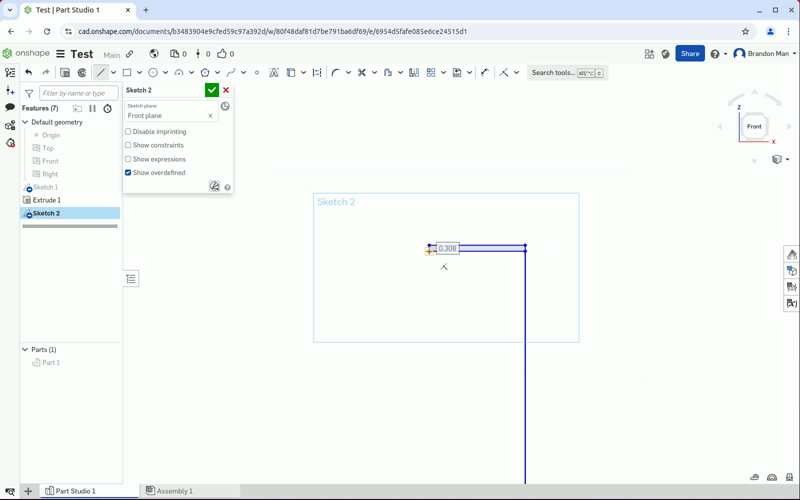
scroll(-6)
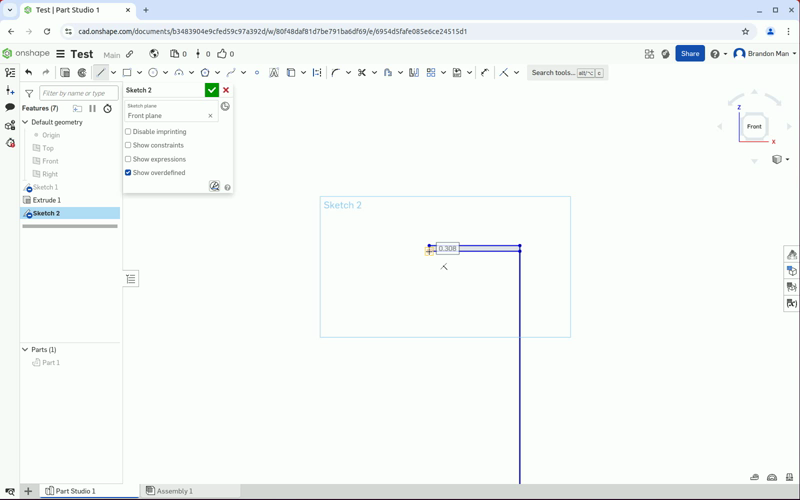
scroll(-6)
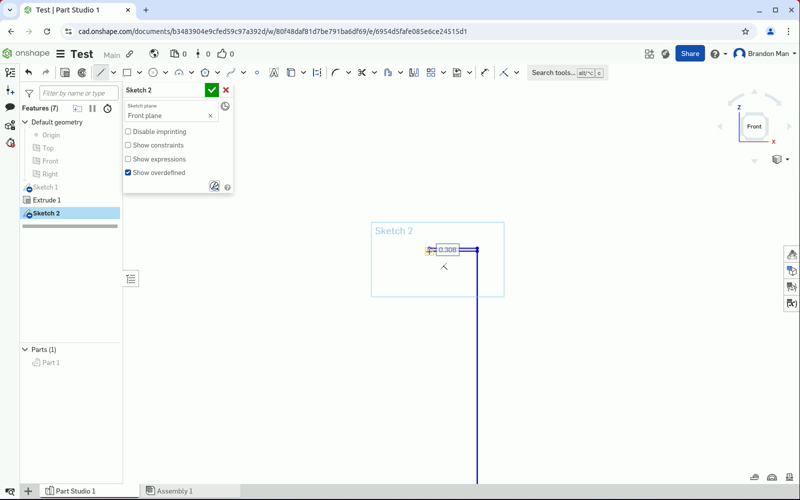
scroll(-6)
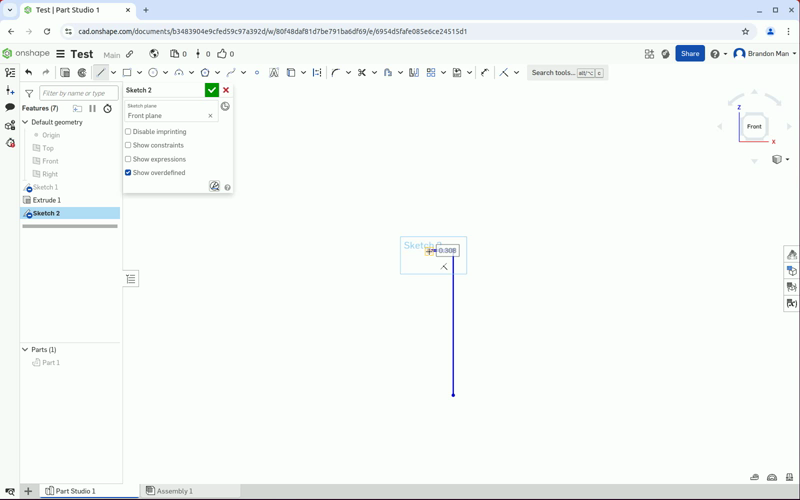
key(esc)
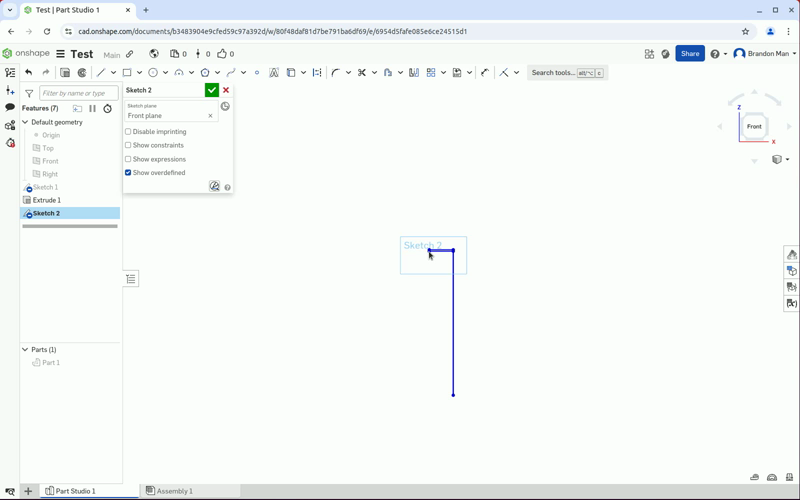
mouse_move(435, 249)
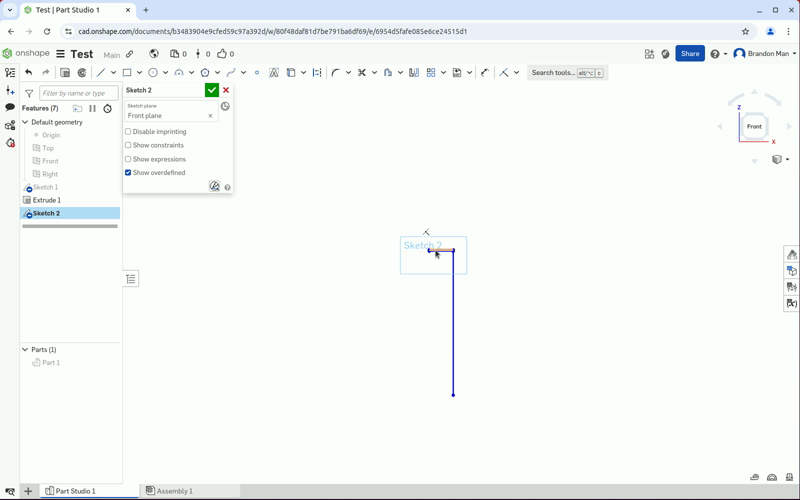
scroll(6)
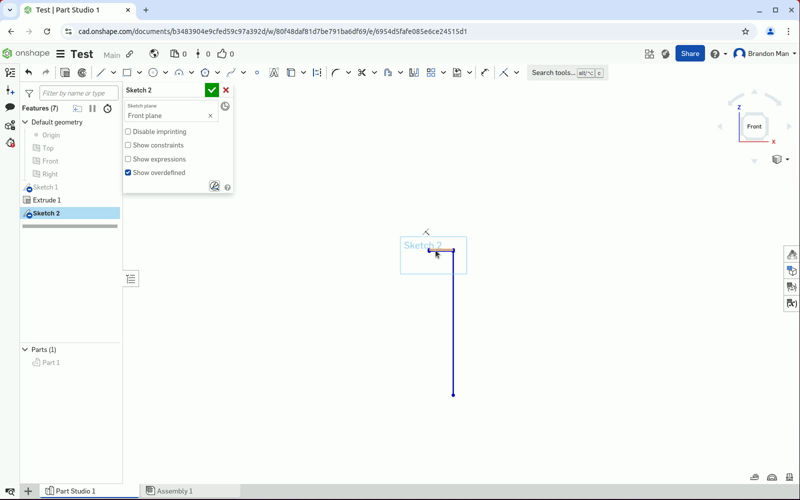
scroll(6)
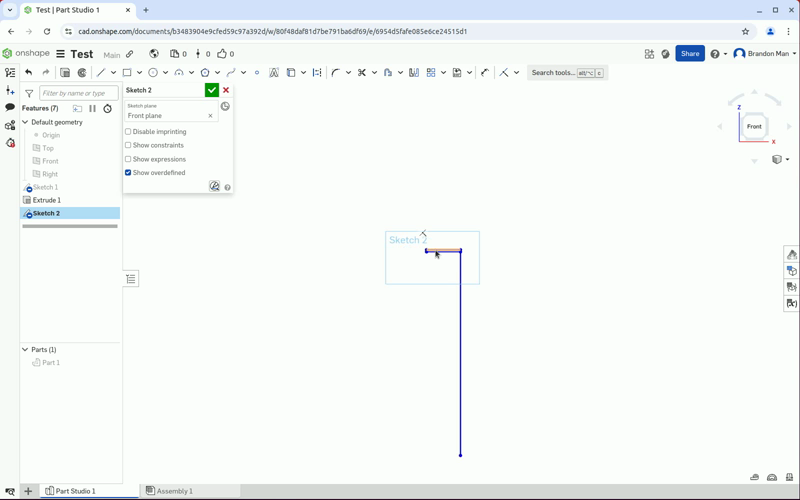
scroll(6)
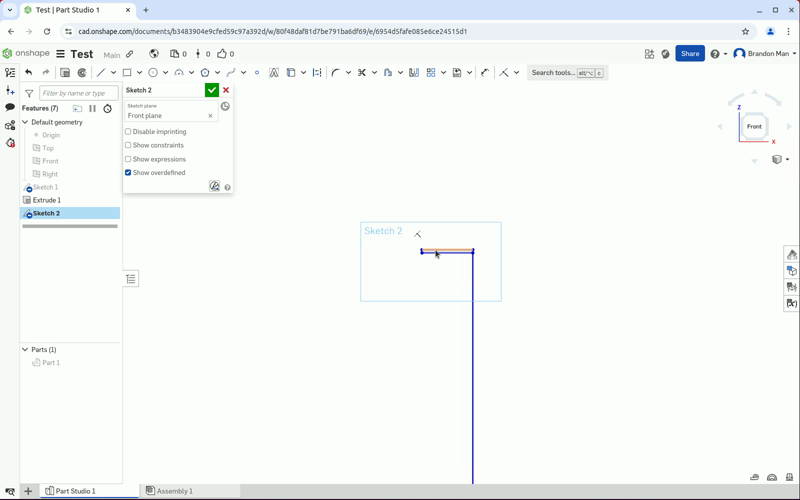
scroll(6)
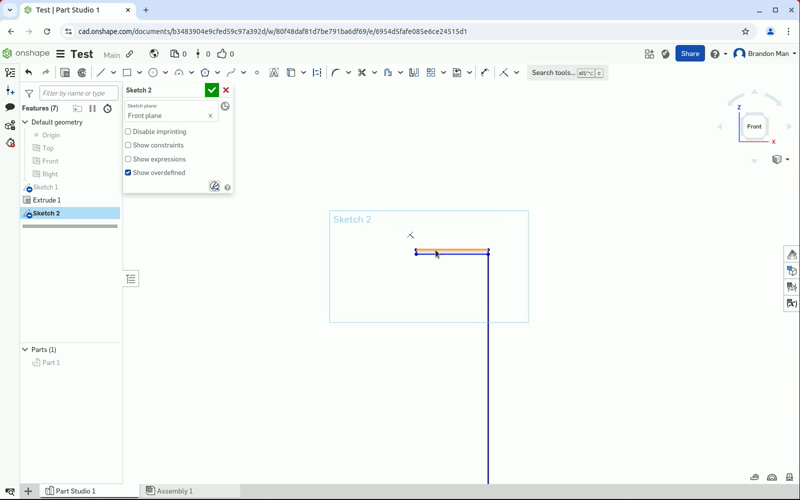
scroll(6)
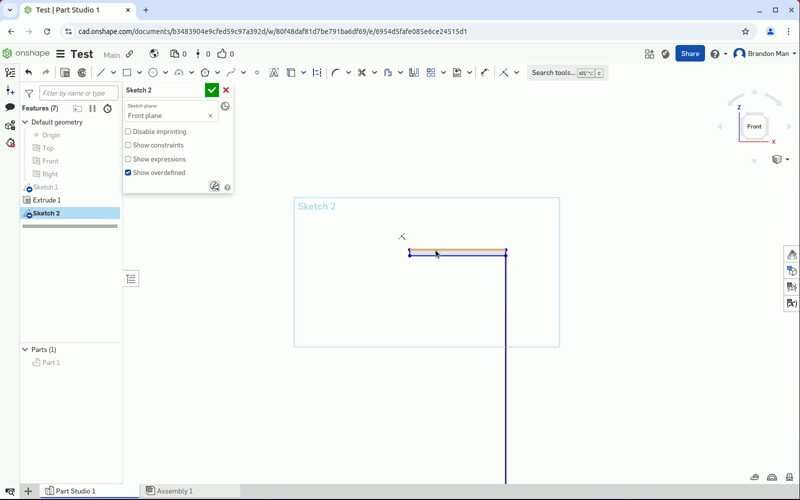
scroll(6)
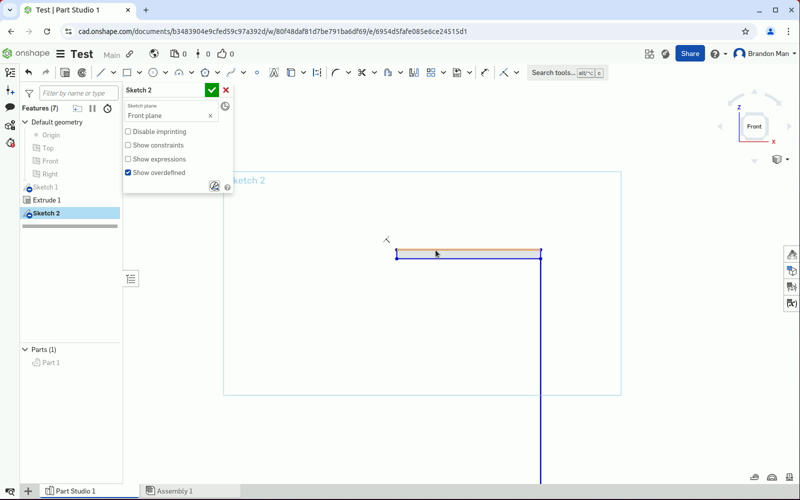
scroll(6)
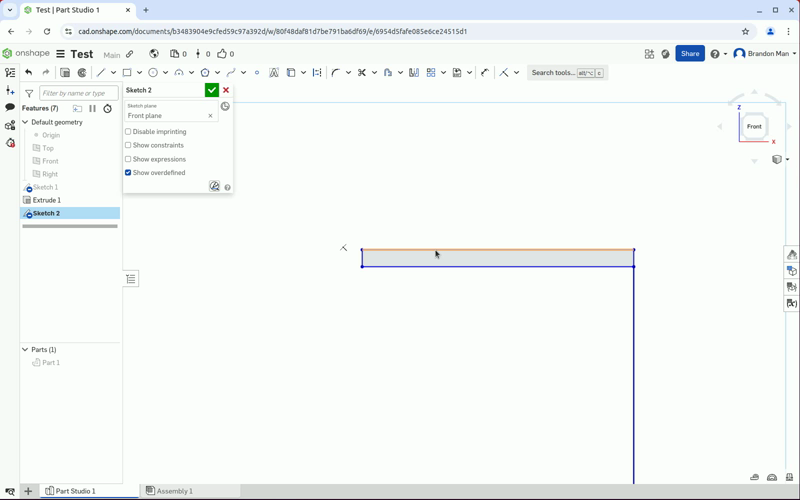
click(435, 249)
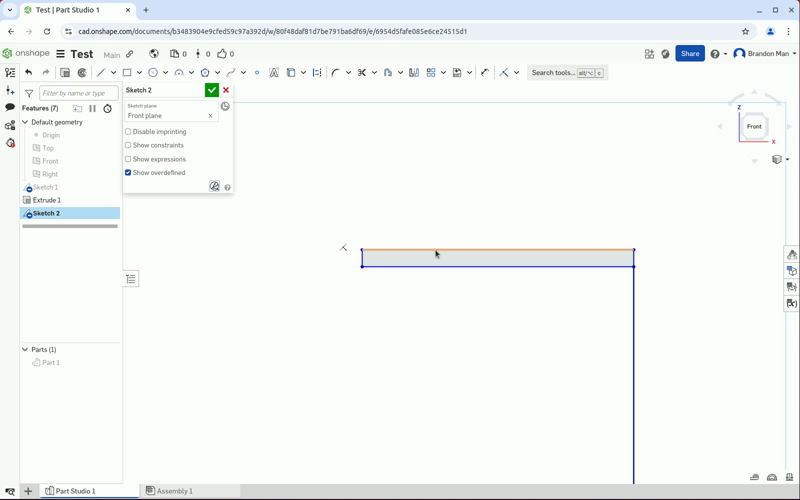
scroll(-6)
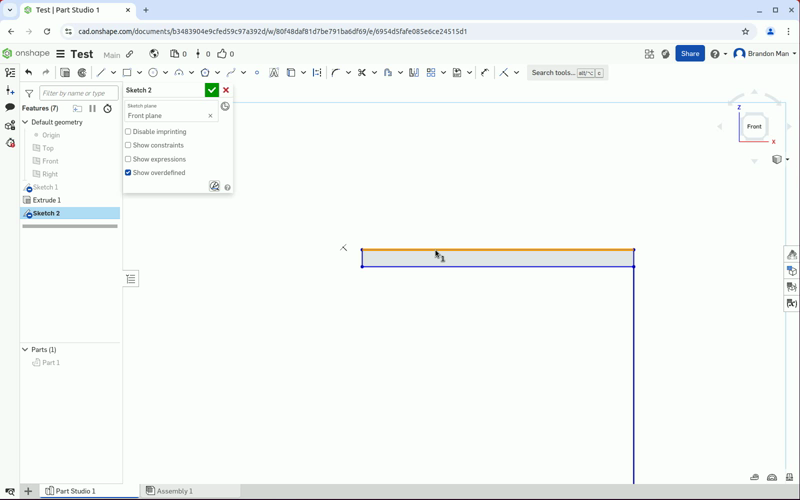
scroll(-6)
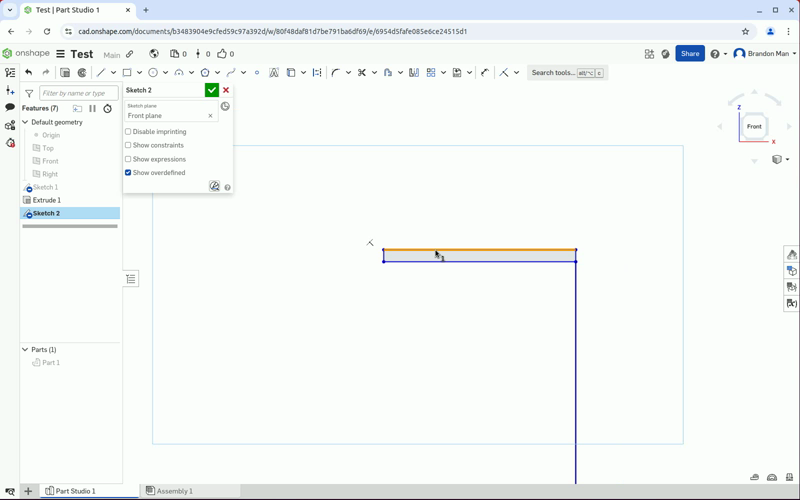
scroll(-6)
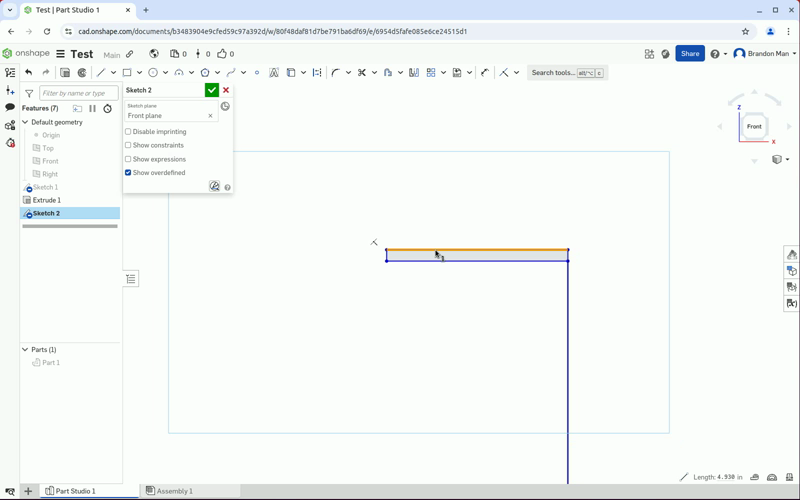
scroll(-6)
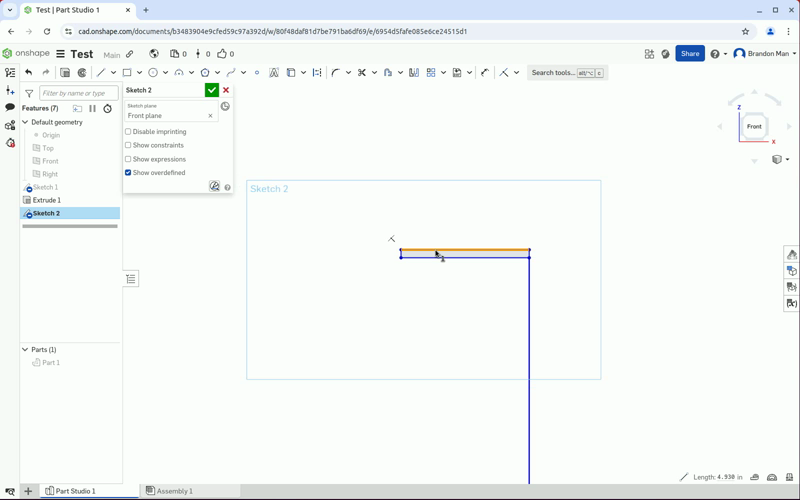
scroll(-6)
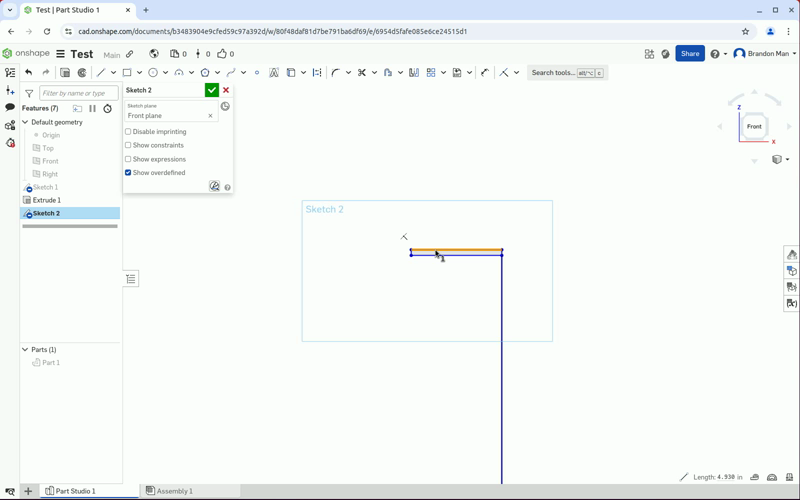
scroll(-6)
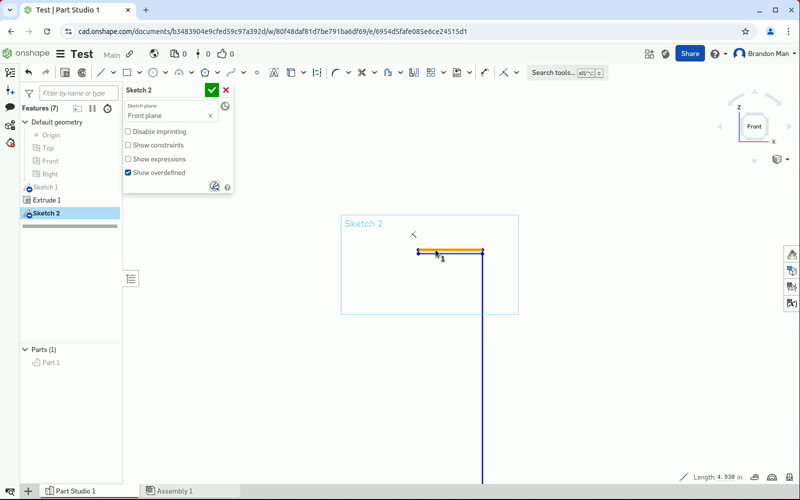
scroll(-6)
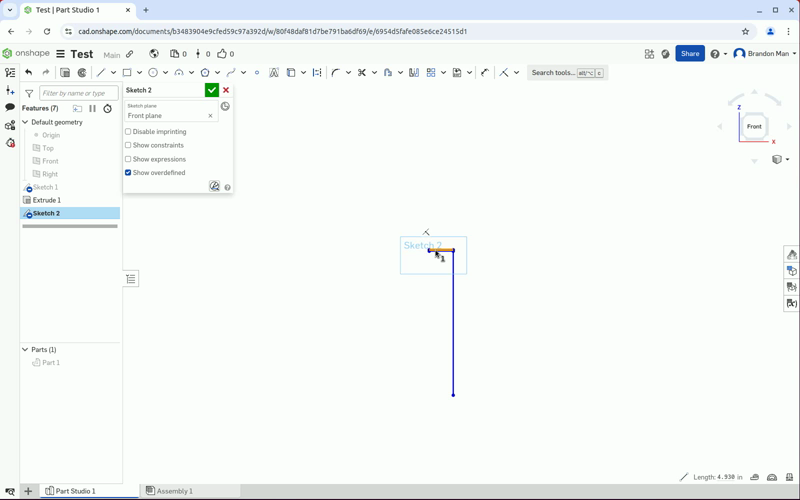
mouse_move(73, 352)
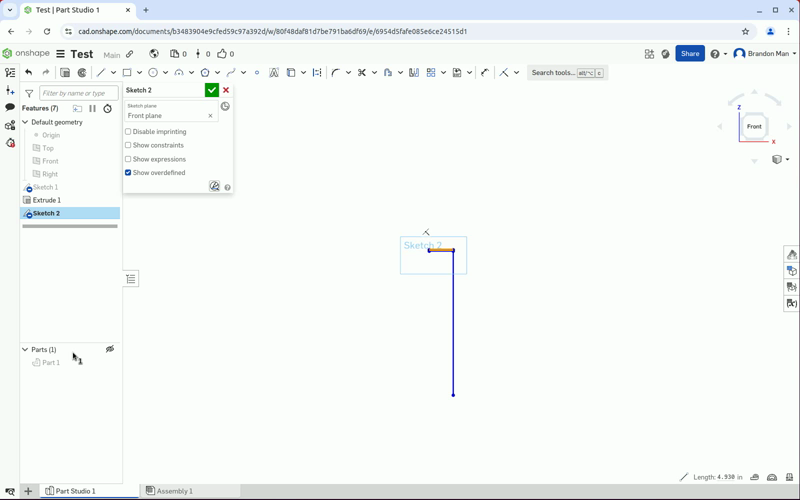
key(shift+y)
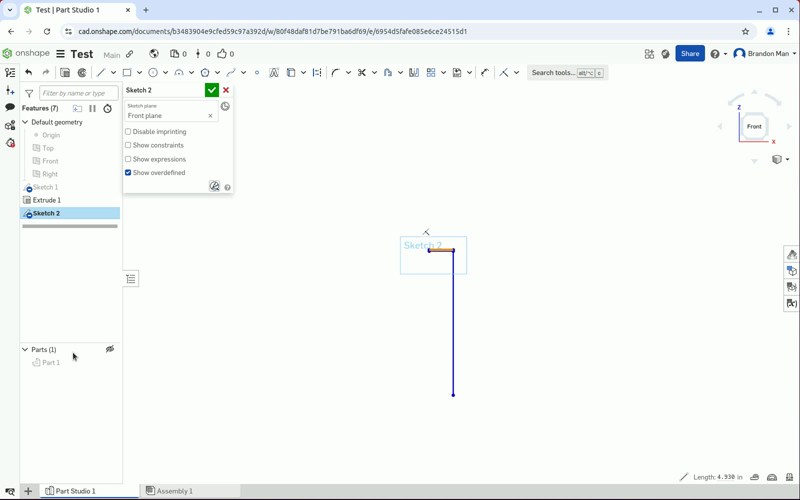
key(shift+e)
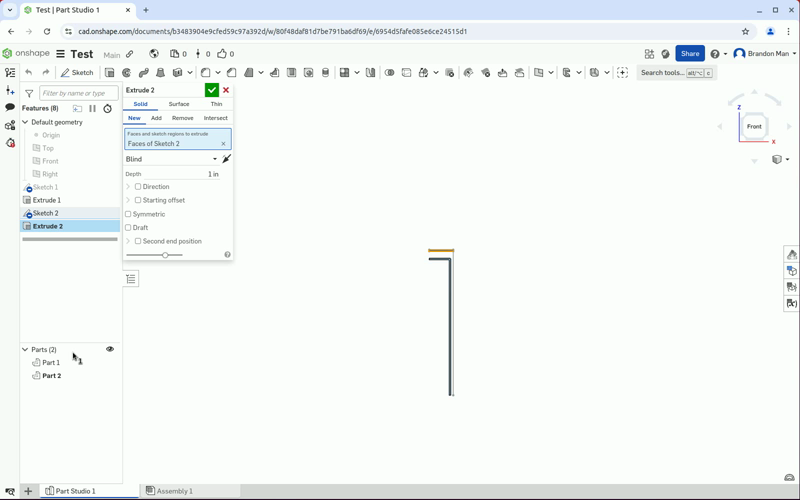
mouse_move(143, 106)
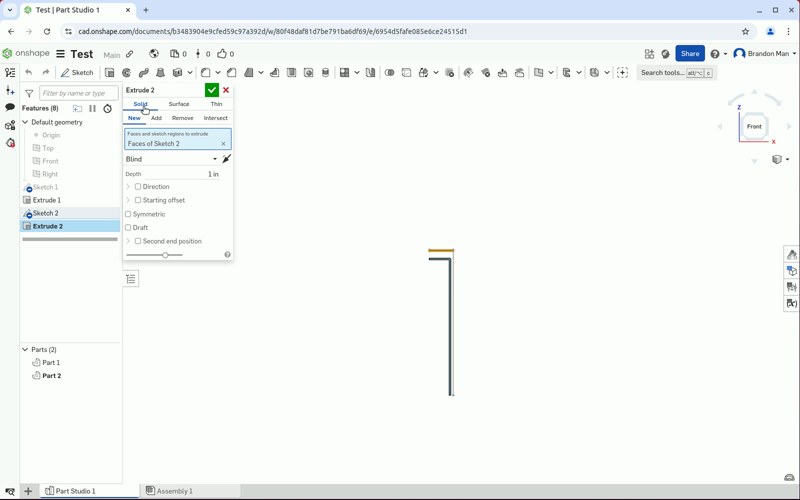
click(143, 106)
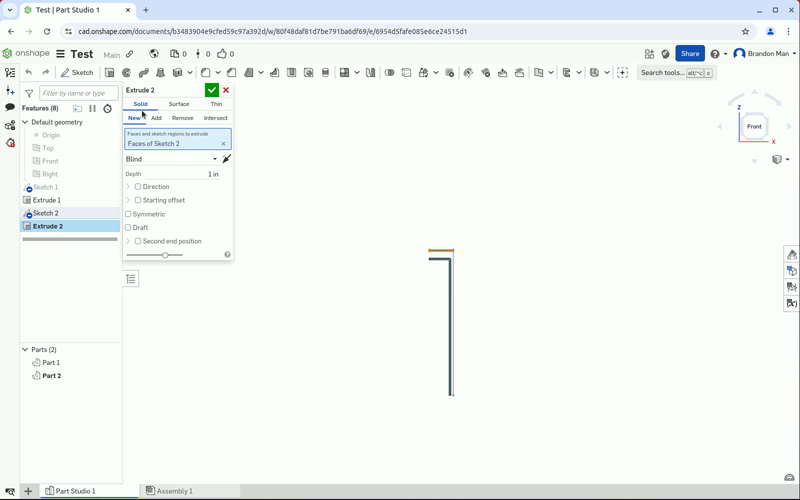
mouse_move(137, 120)
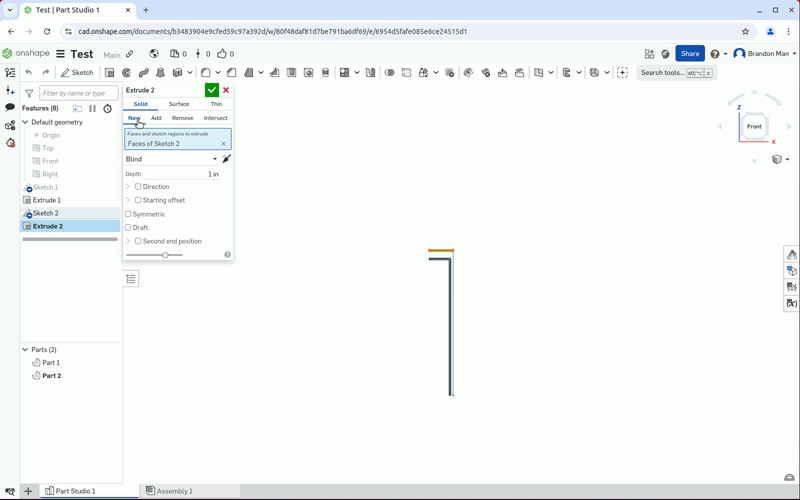
click(137, 120)
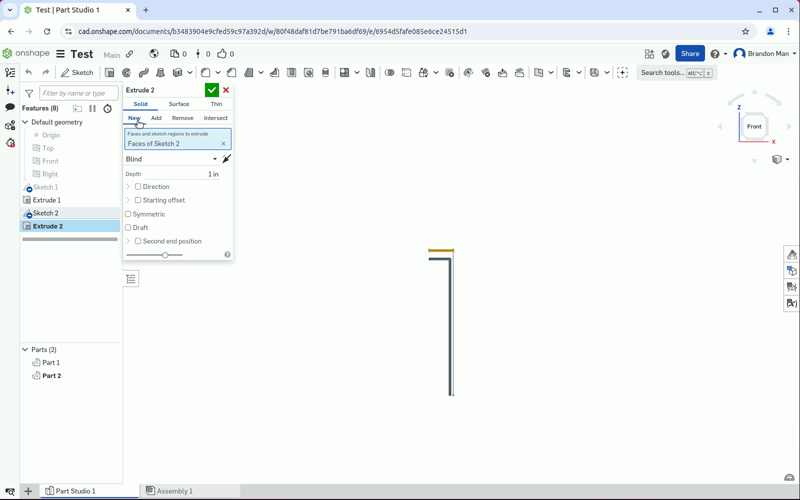
key(tab, 4)
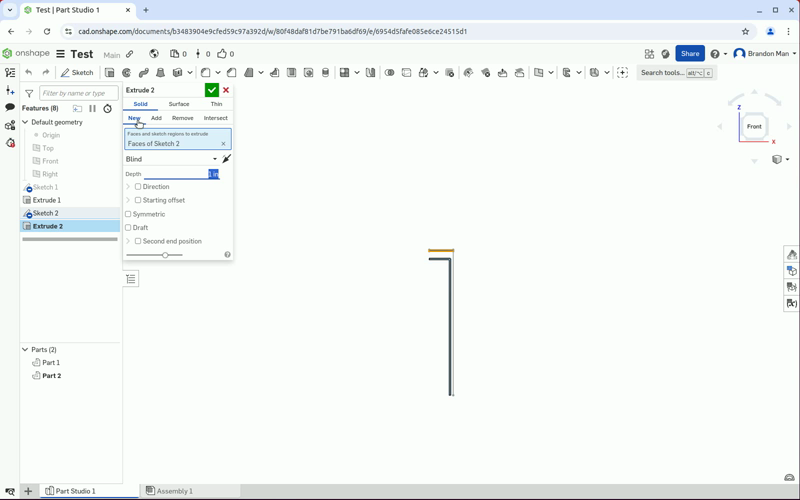
text(4.814)
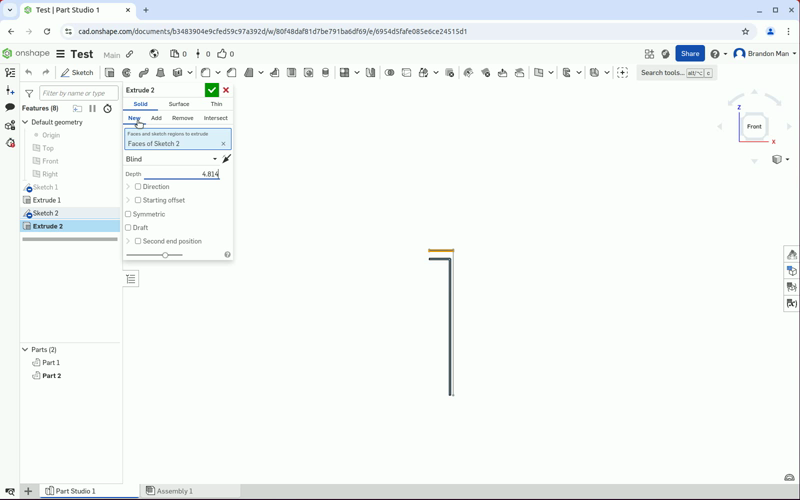
key(tab, 3)
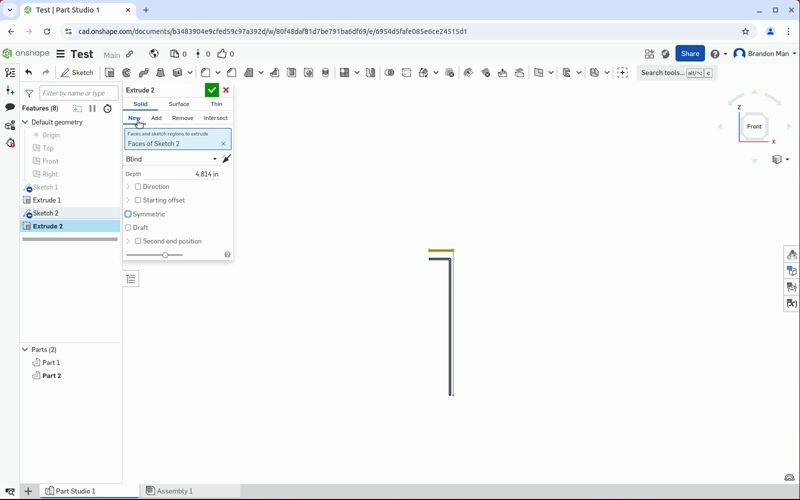
key(space)
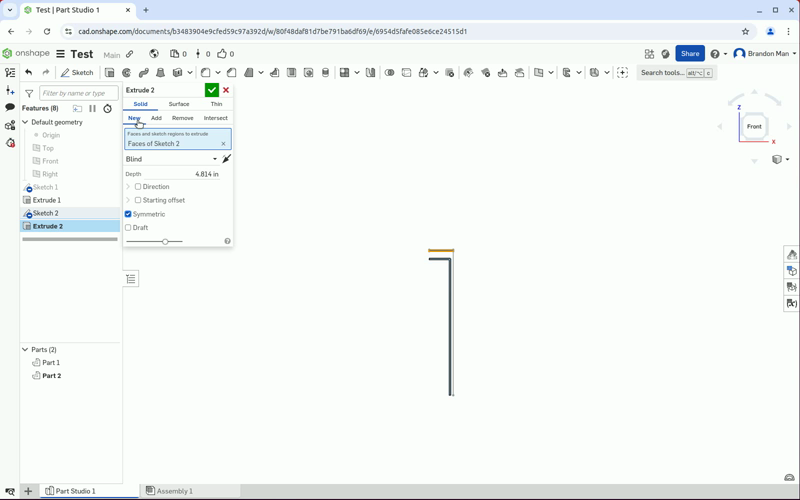
key(enter)
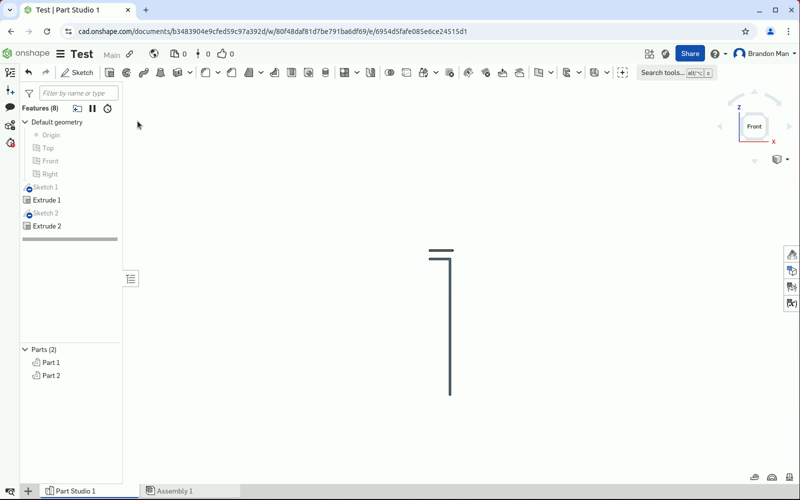
key(shift+h)
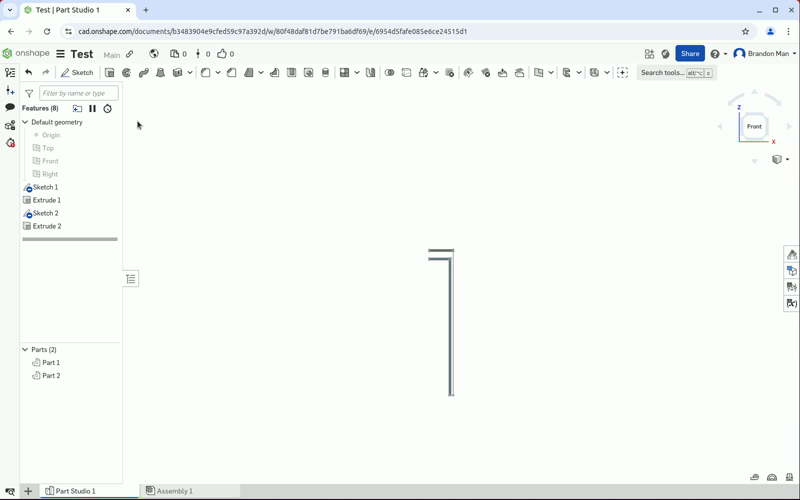
key(shift+h)
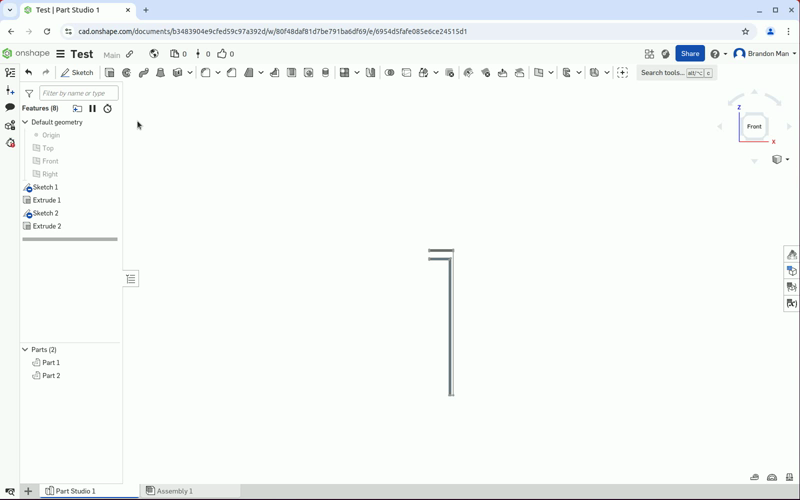
key(shift+7)
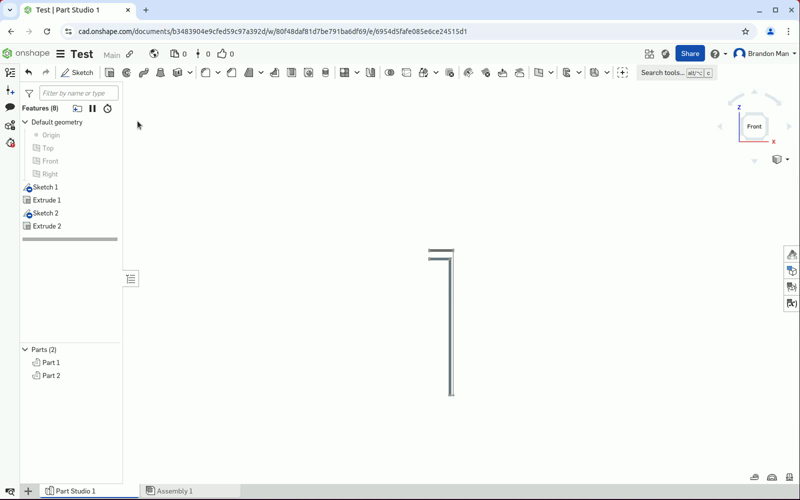
key(left, 2)
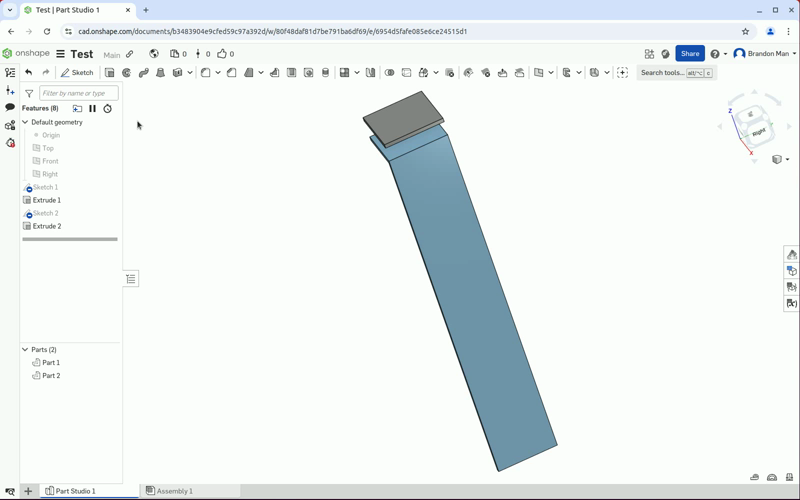
key(down, 2)
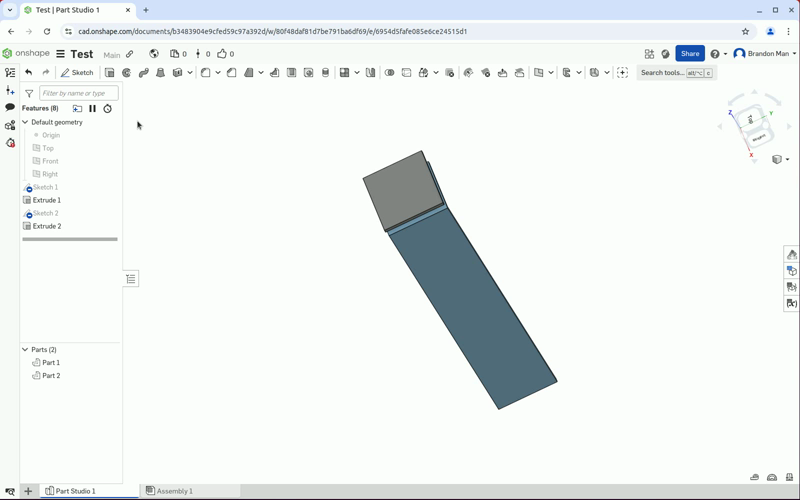
key(up, 2)
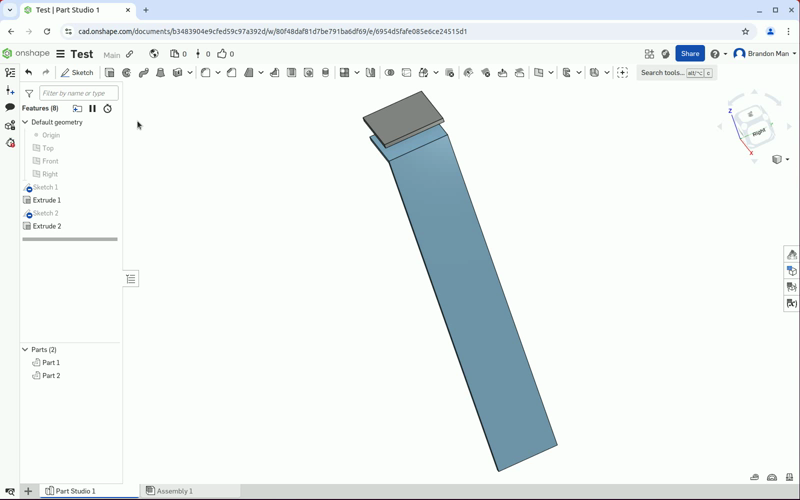
key(right, 2)
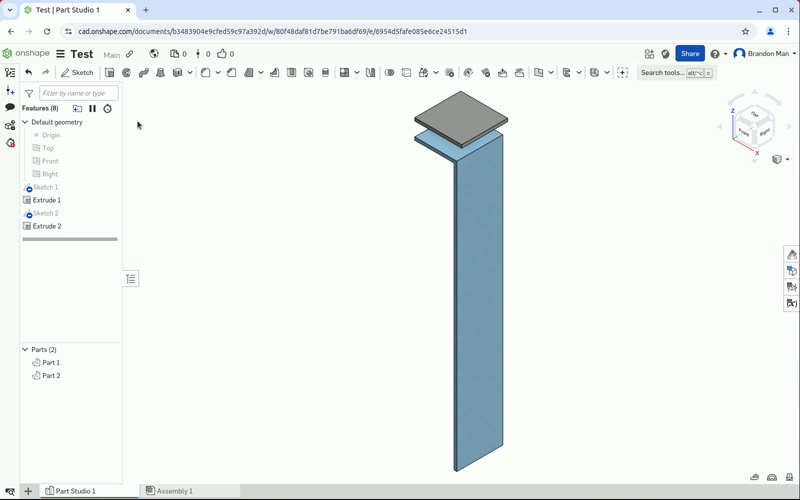
mouse_move(73, 189)
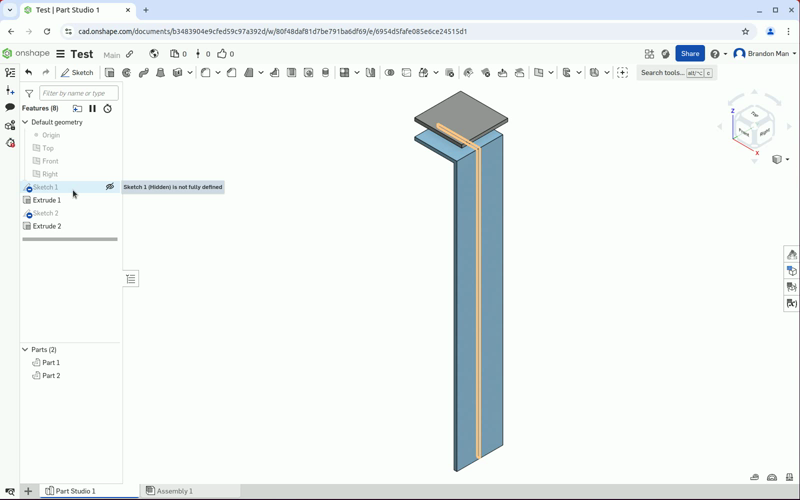
click(73, 189)